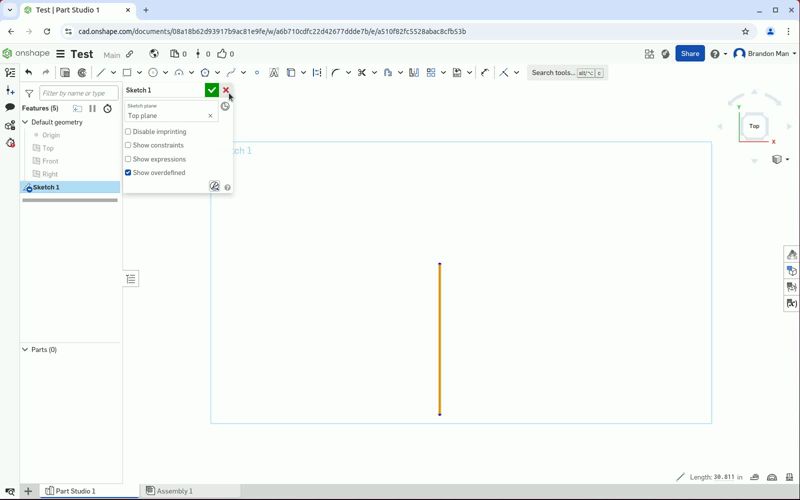
key(shift+h)
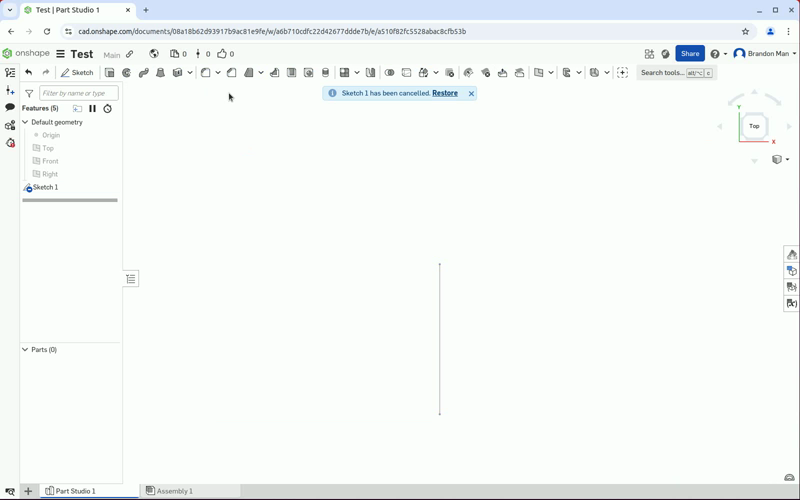
key(shift+s)
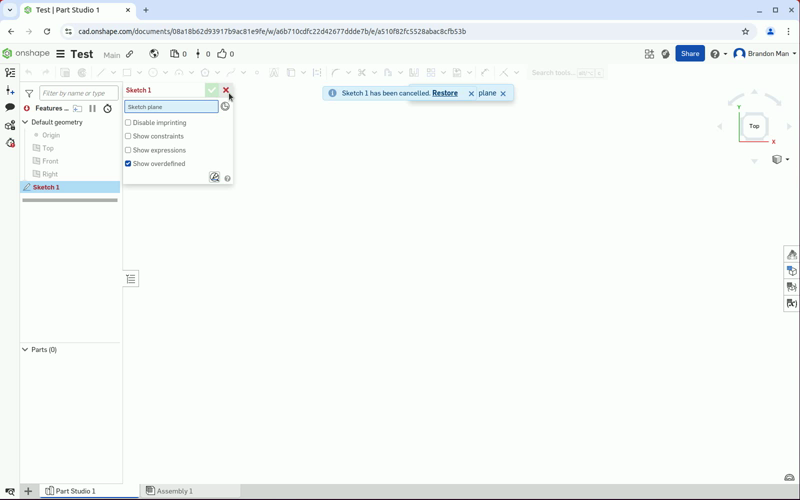
mouse_move(73, 150)
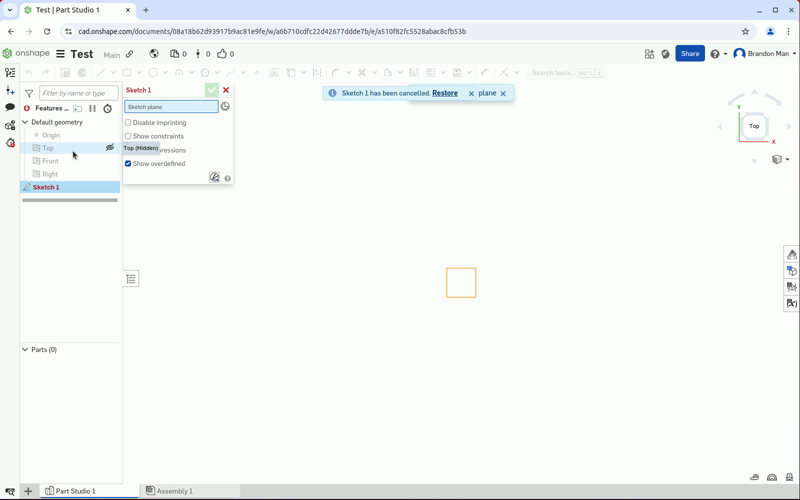
click(73, 150)
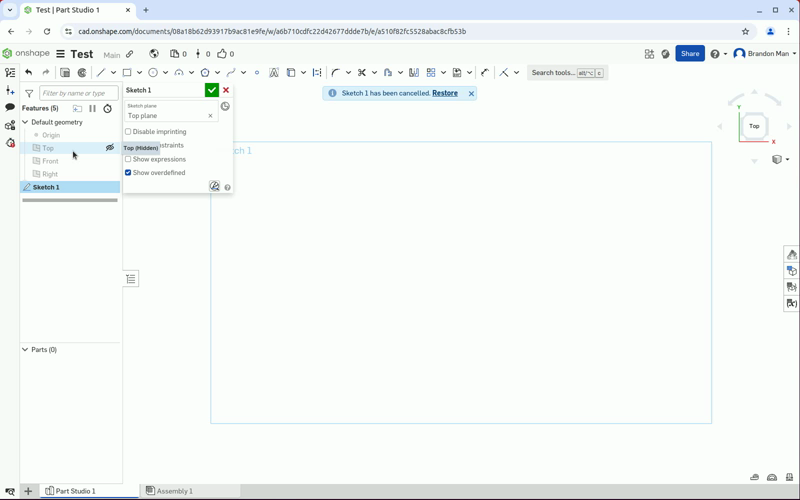
mouse_move(73, 352)
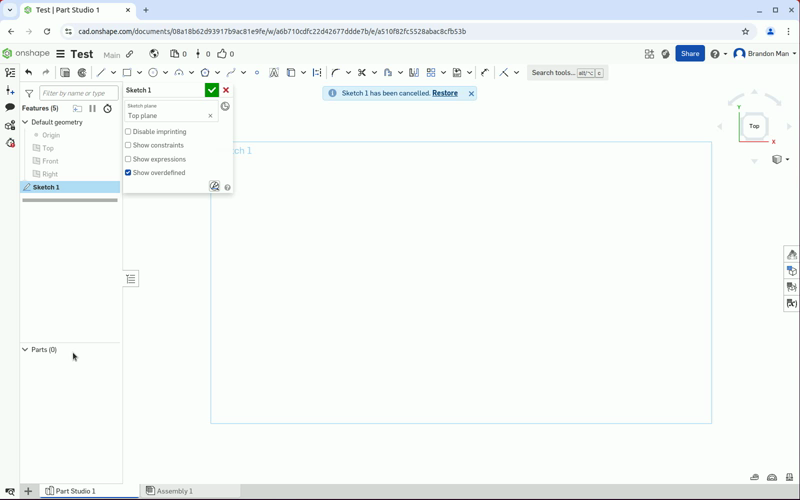
key(y)
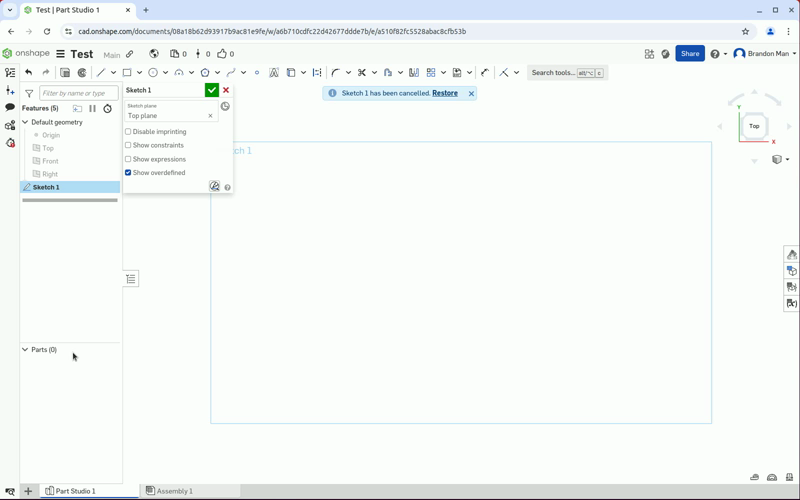
key(l)
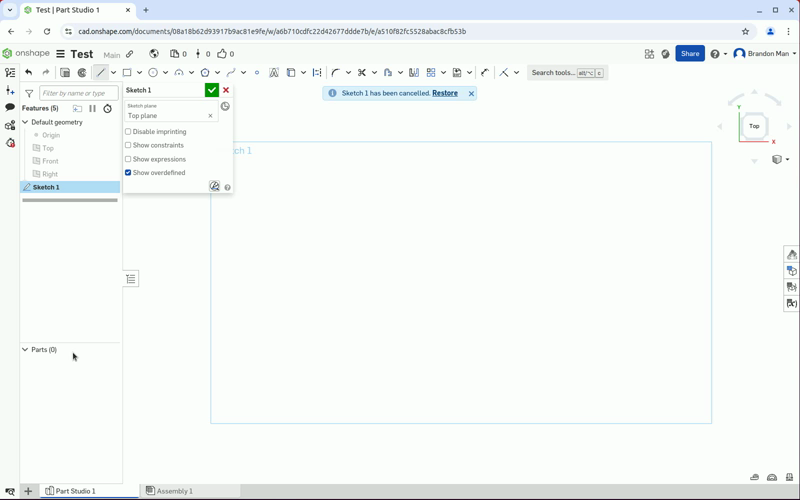
key_down(shift)
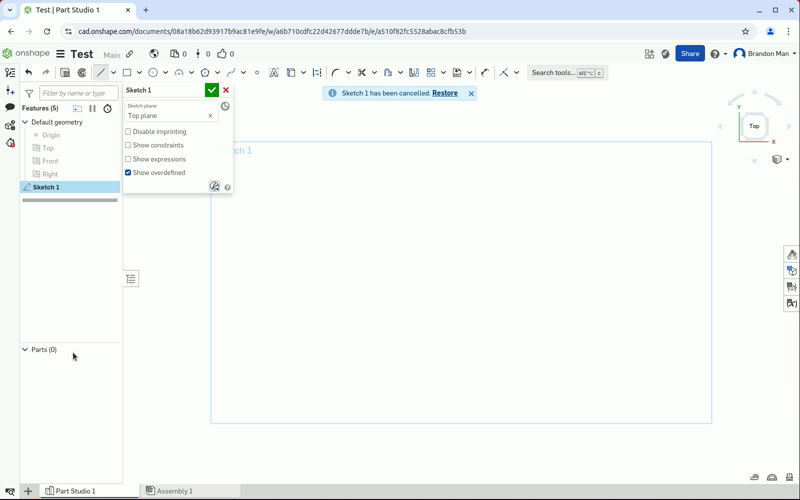
mouse_move(352, 272)
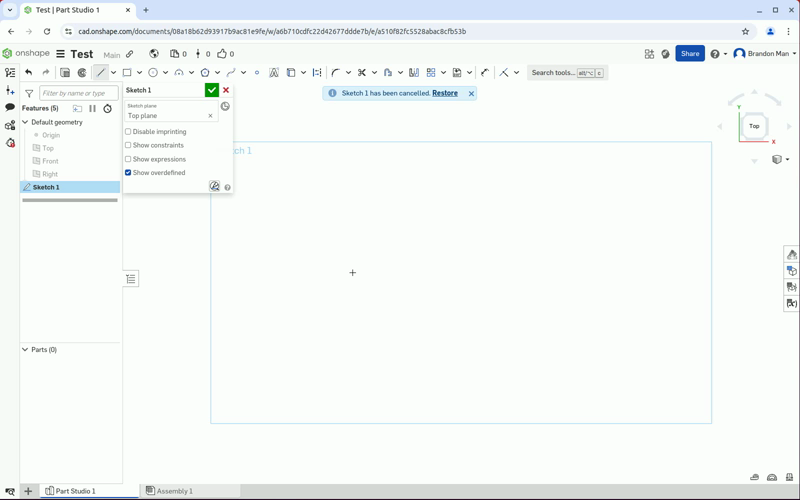
click(352, 272)
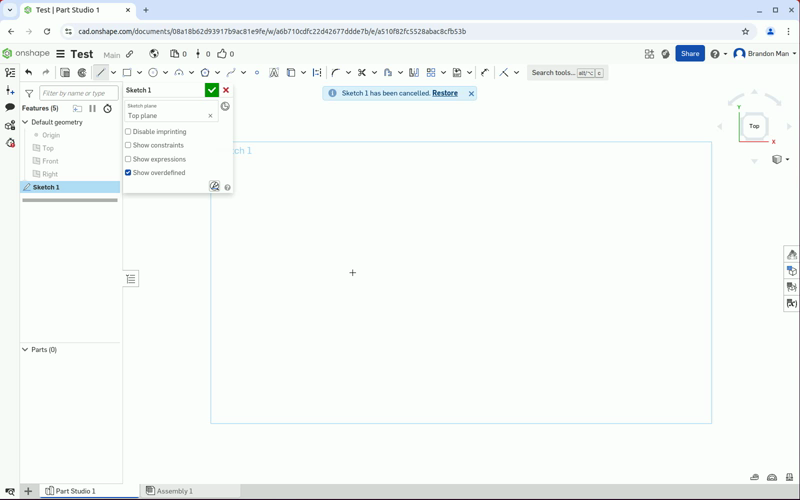
key_up(shift)
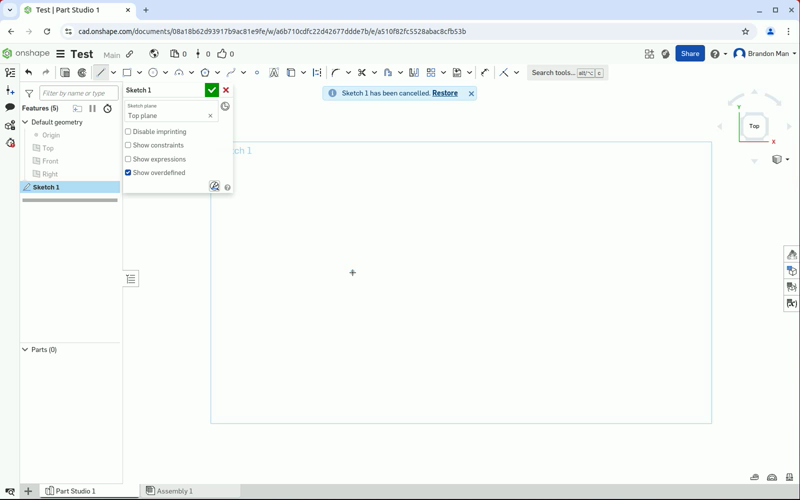
key_down(shift)
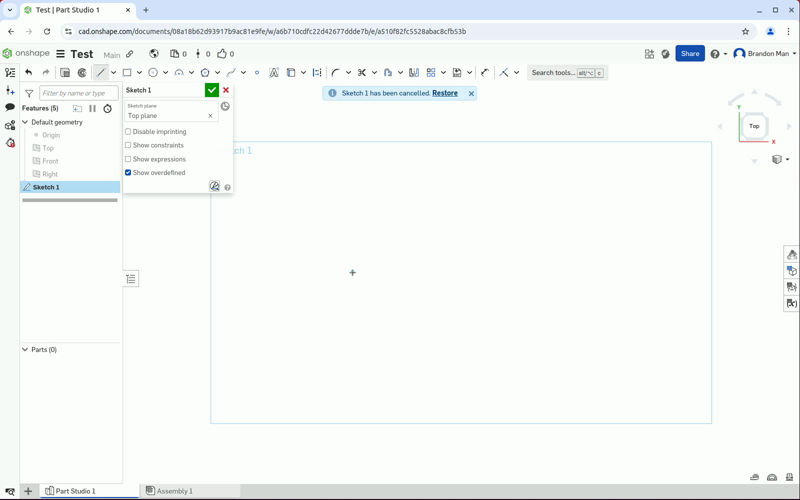
mouse_move(567, 272)
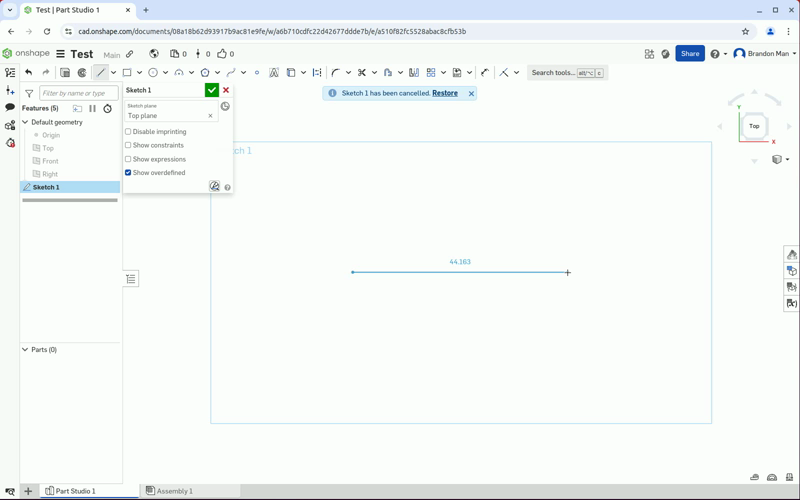
click(567, 272)
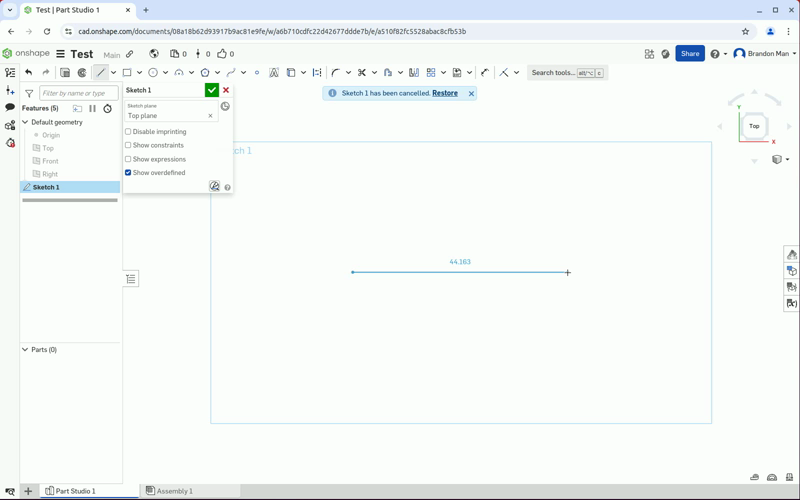
key_up(shift)
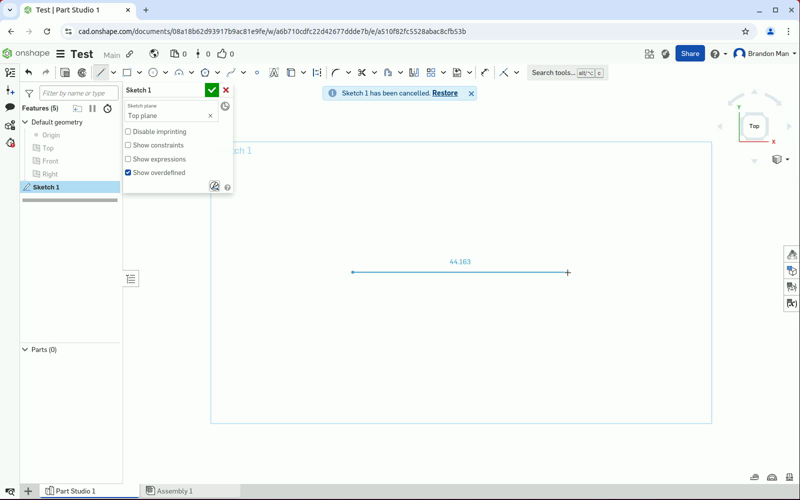
key_down(shift)
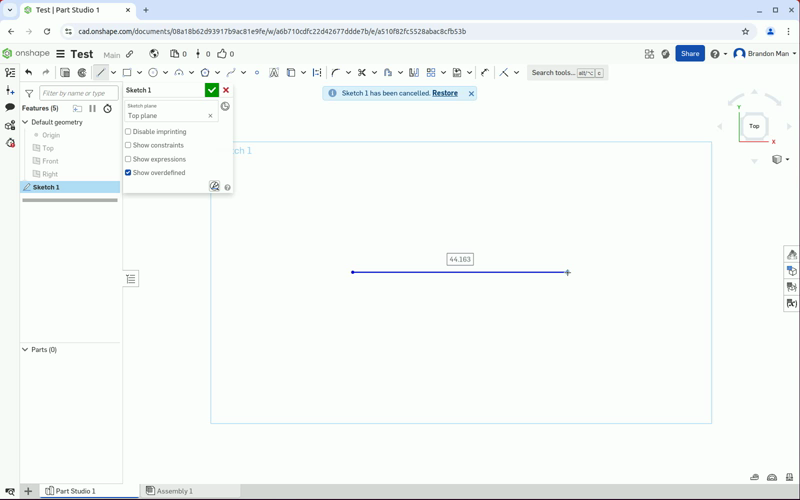
mouse_move(567, 170)
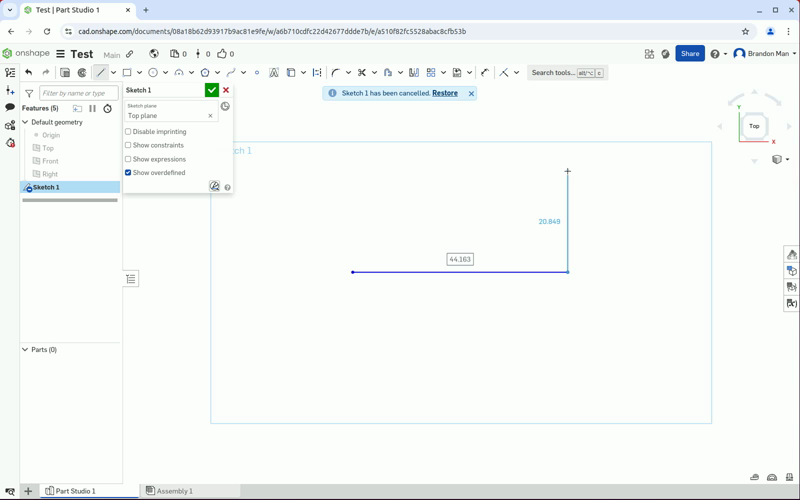
click(567, 170)
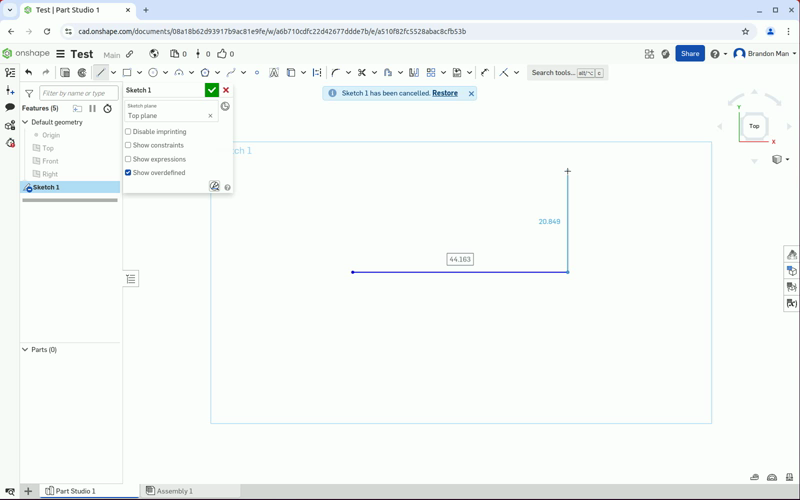
key_up(shift)
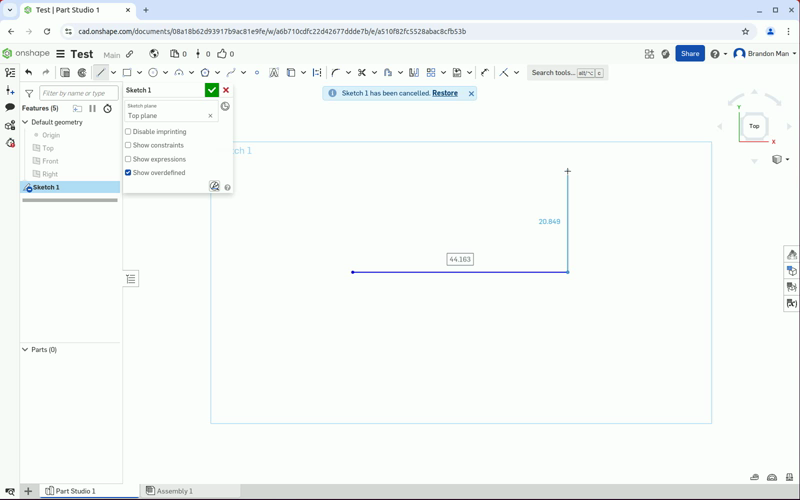
key_down(shift)
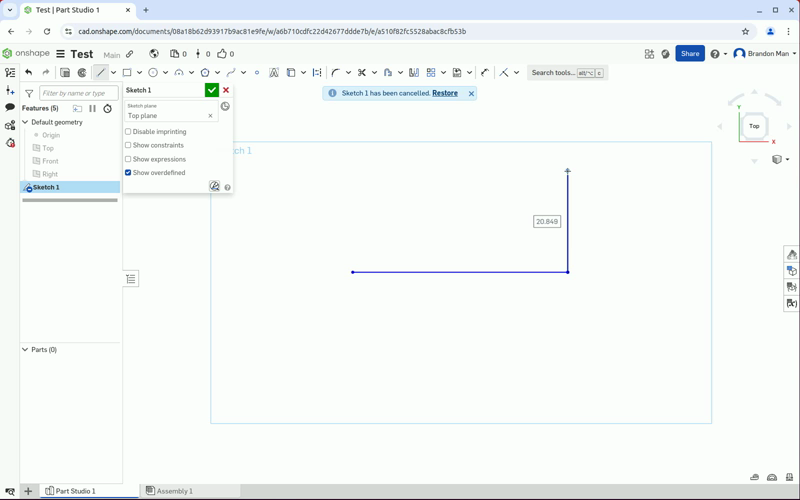
mouse_move(352, 170)
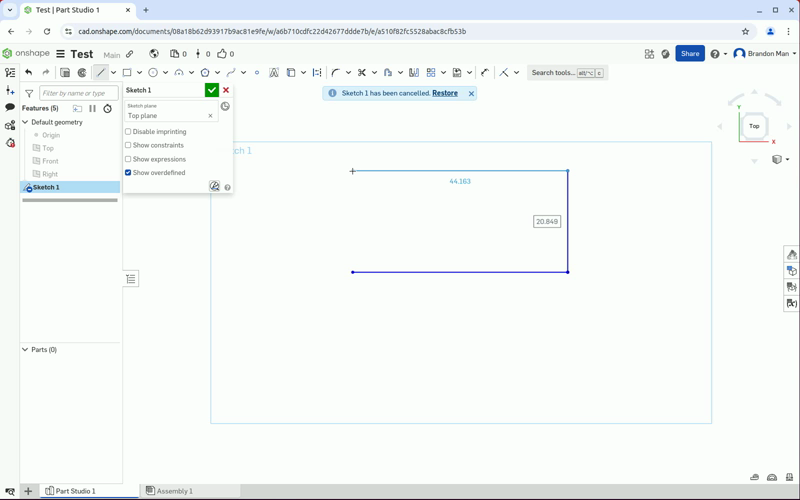
click(352, 170)
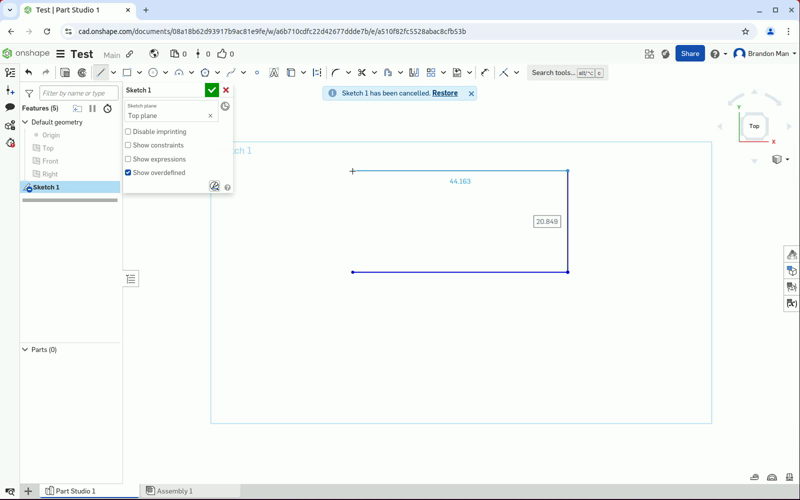
key_up(shift)
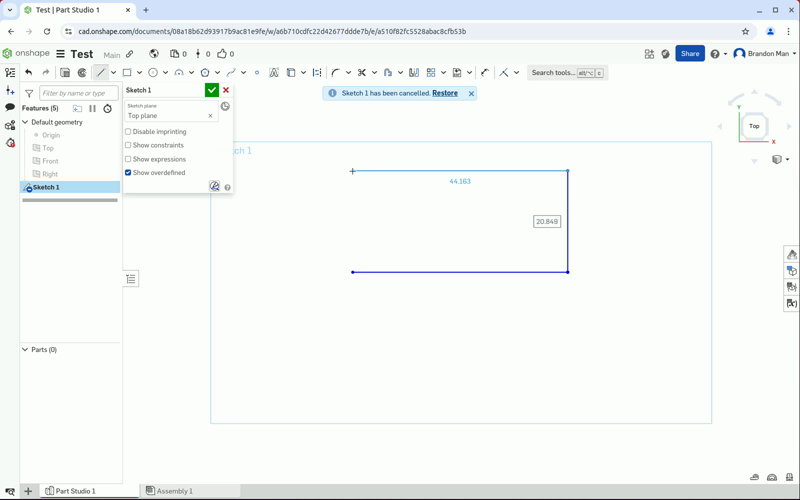
key_down(shift)
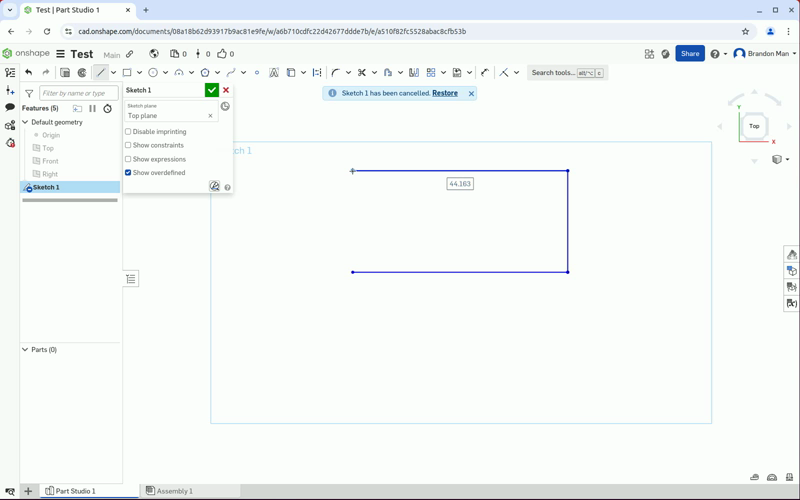
mouse_move(352, 272)
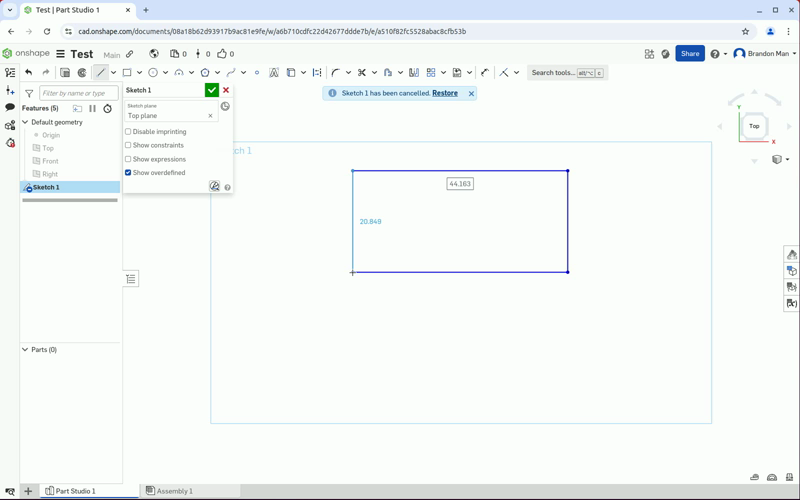
key_up(shift)
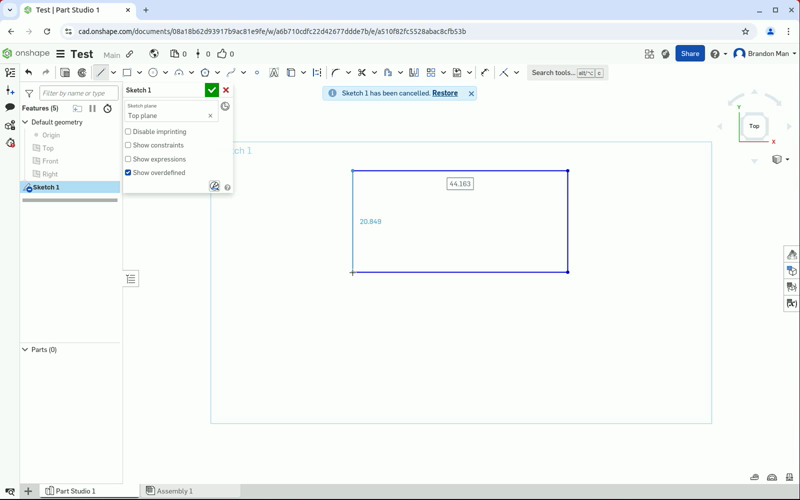
click(352, 272)
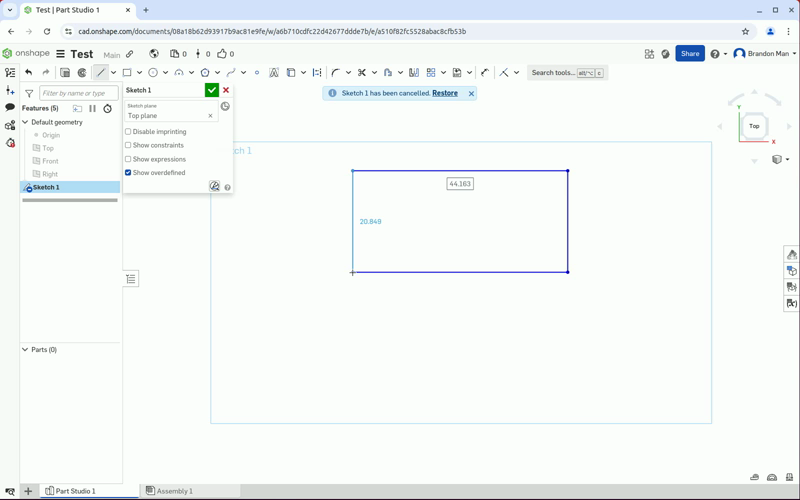
key(esc)
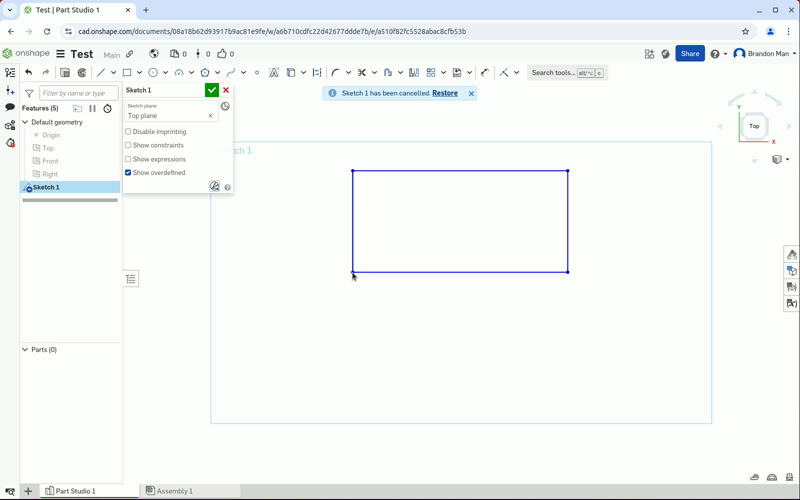
mouse_move(367, 215)
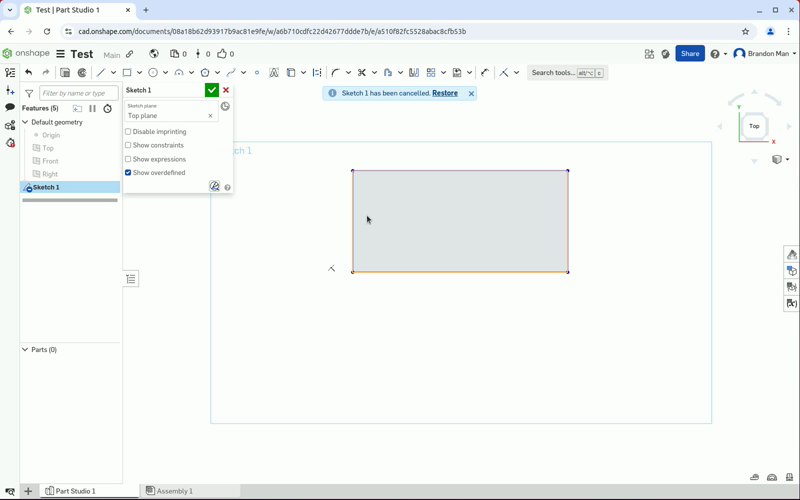
click(367, 215)
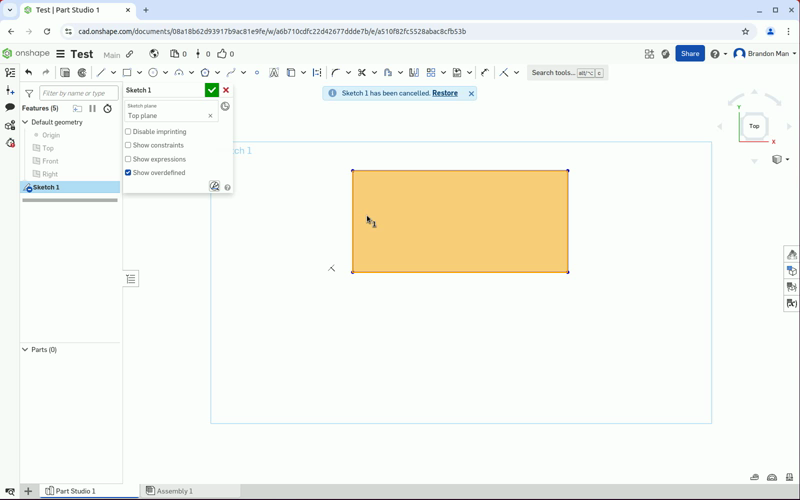
mouse_move(73, 352)
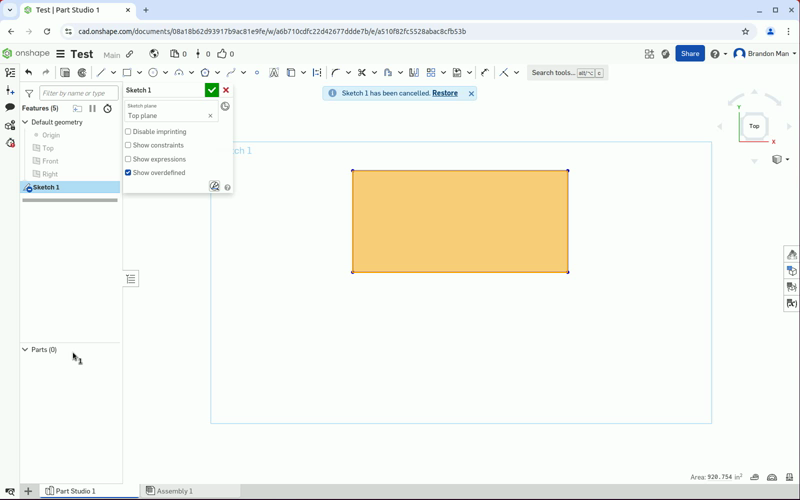
key(shift+y)
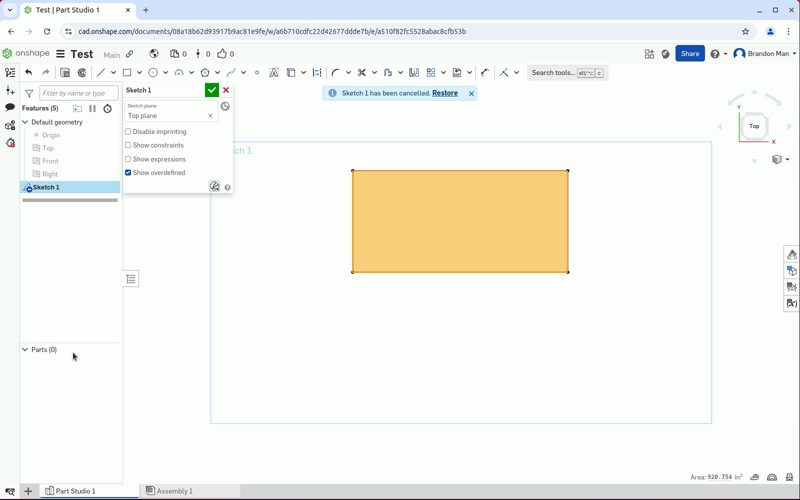
key(shift+e)
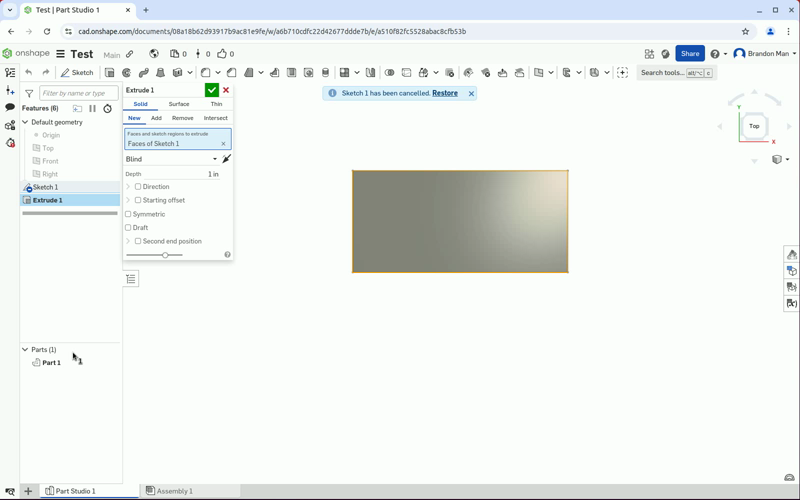
mouse_move(143, 106)
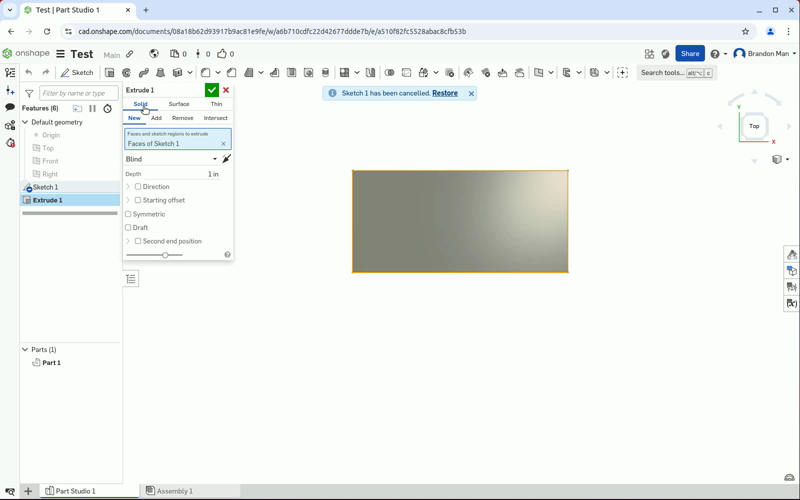
click(143, 106)
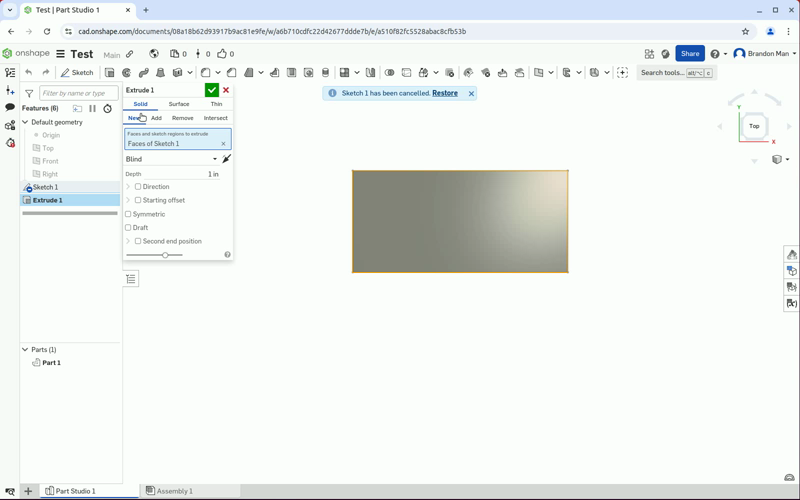
mouse_move(137, 120)
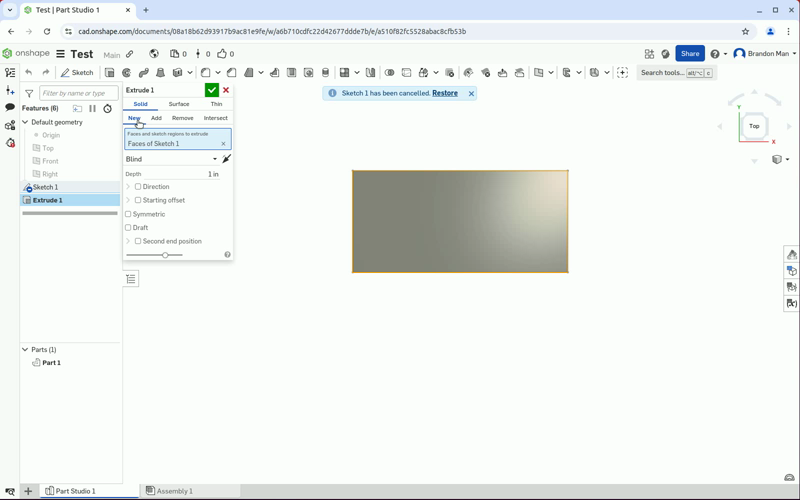
click(137, 120)
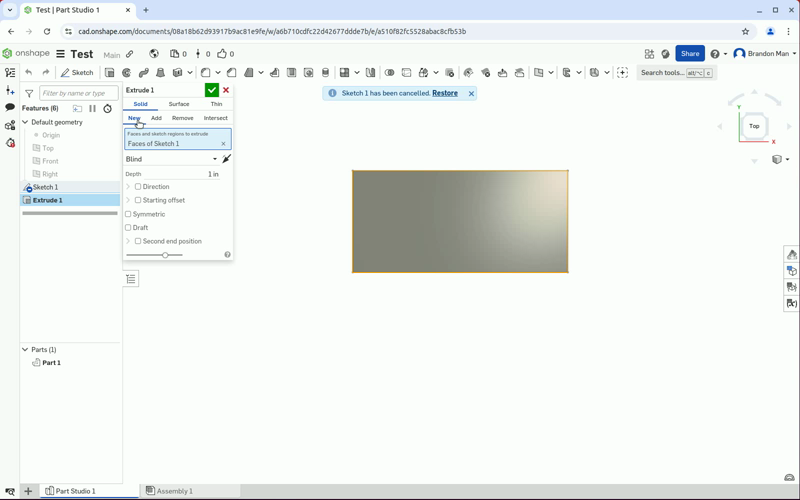
key(tab, 4)
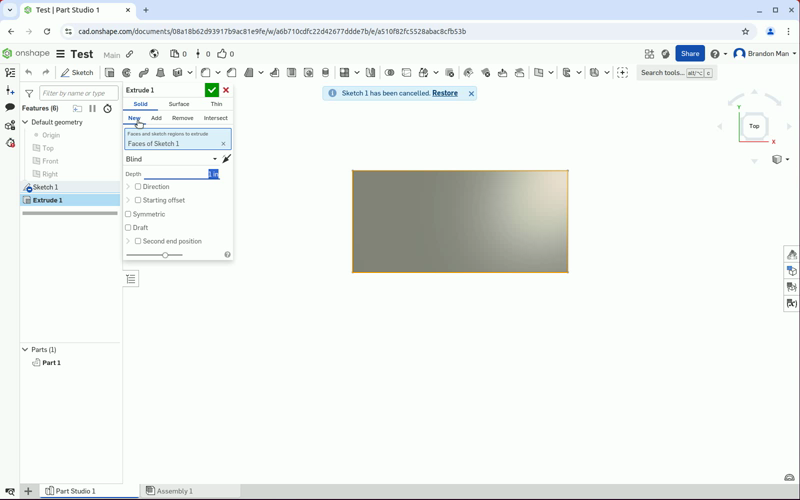
text(3.851)
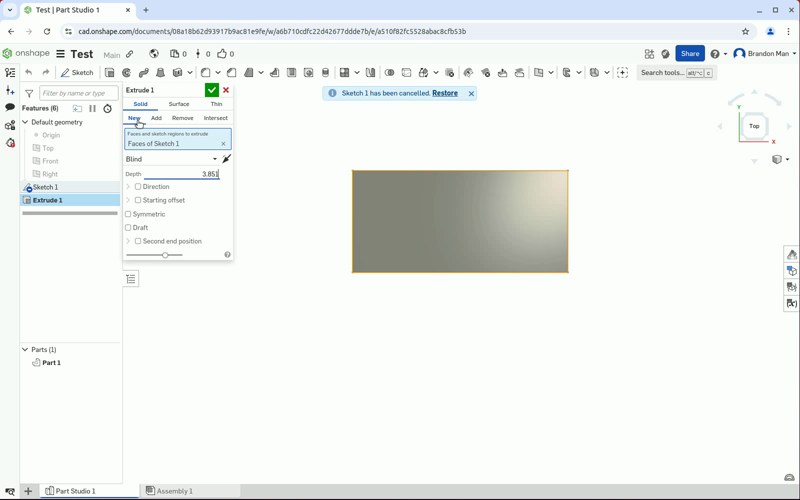
key(enter)
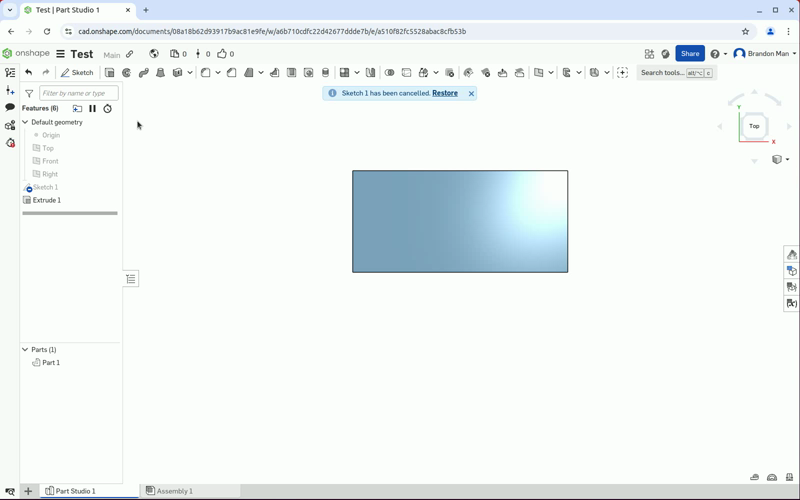
key(shift+h)
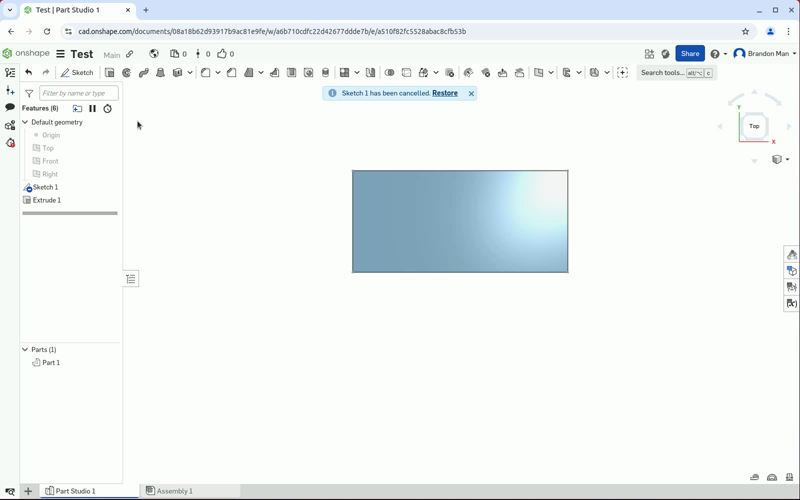
key(shift+h)
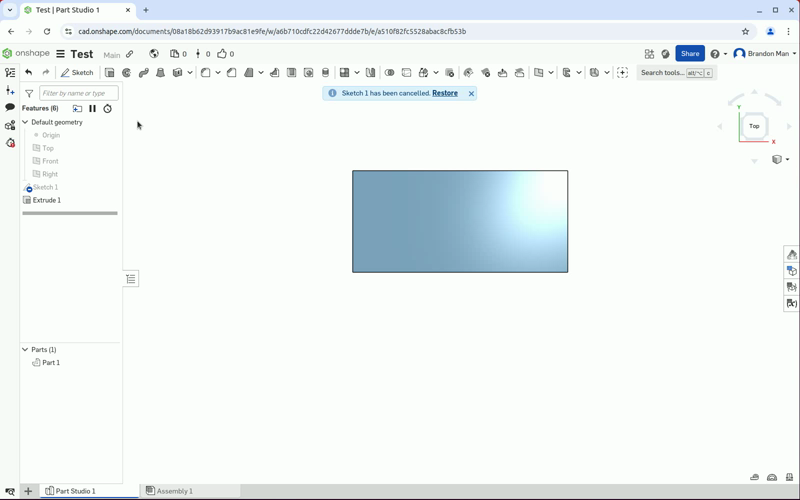
mouse_move(73, 189)
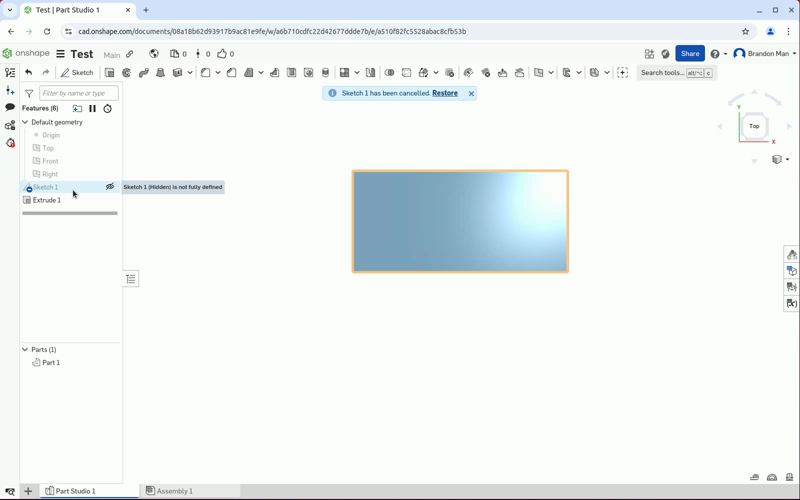
click(73, 189)
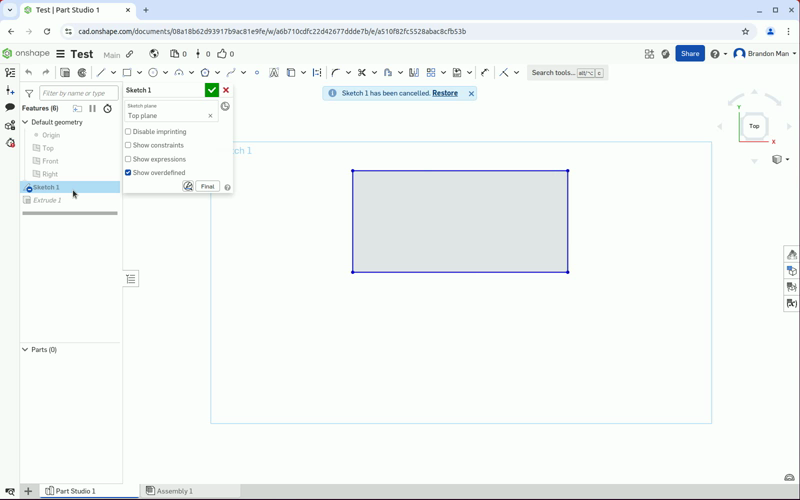
mouse_move(229, 92)
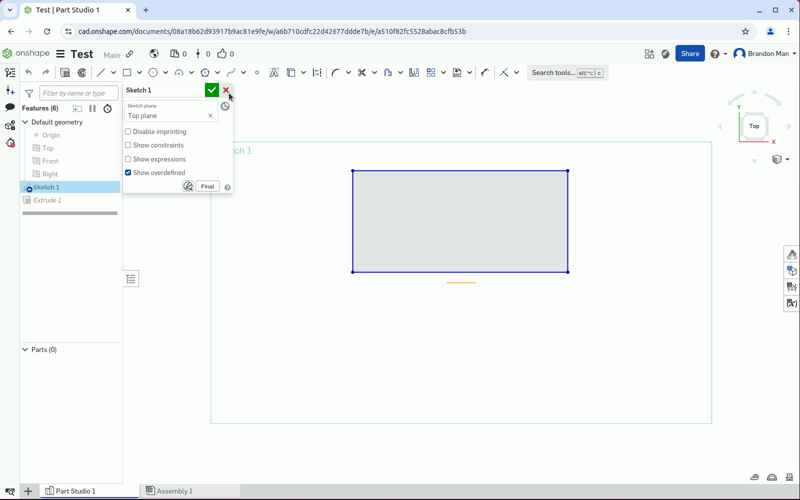
click(229, 92)
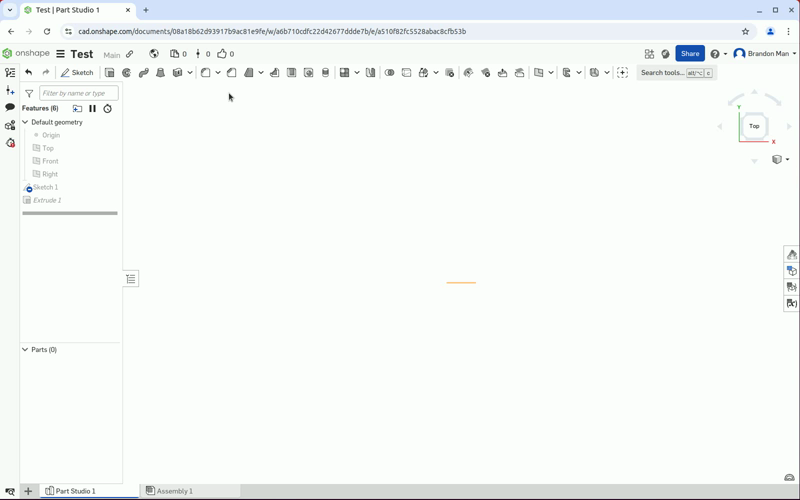
mouse_move(541, 75)
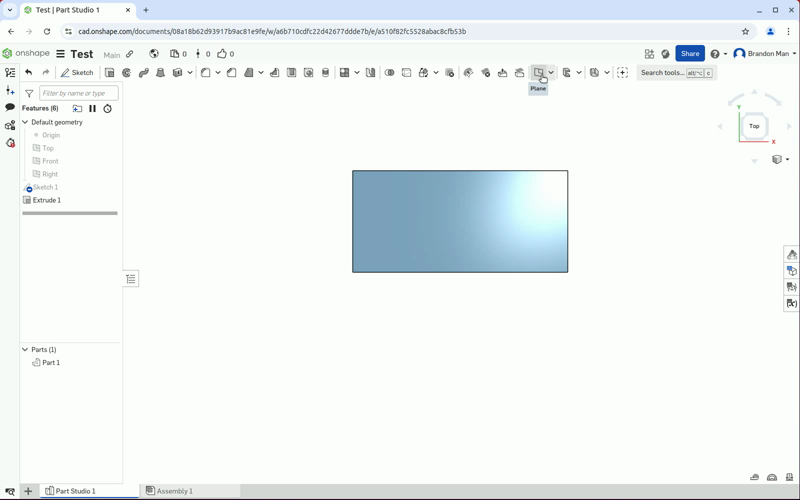
click(541, 75)
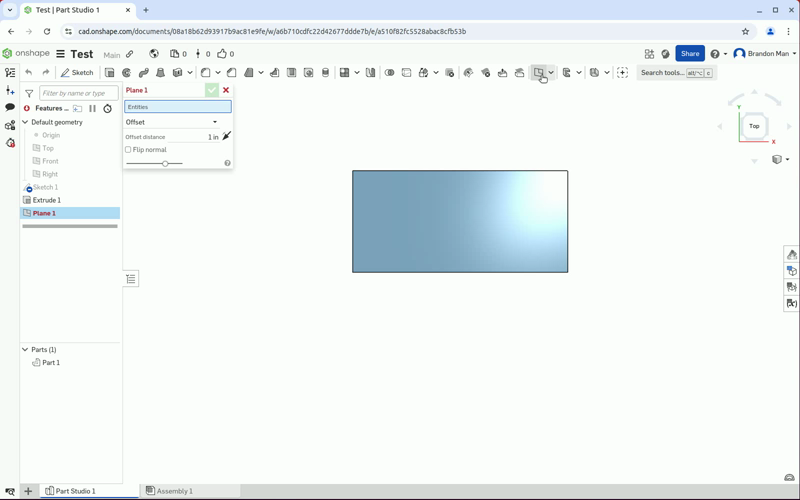
mouse_move(73, 150)
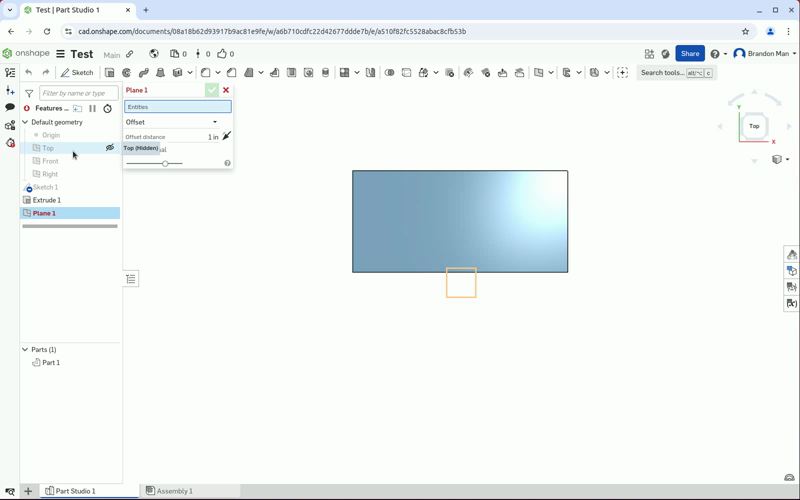
click(73, 150)
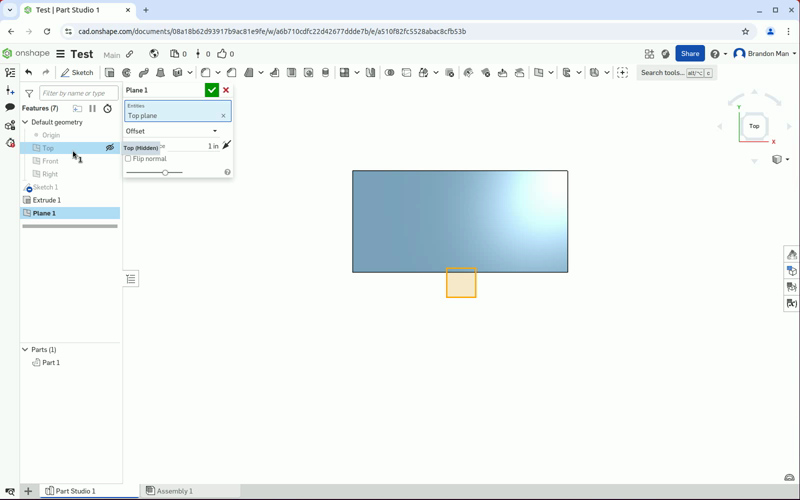
key(tab, 2)
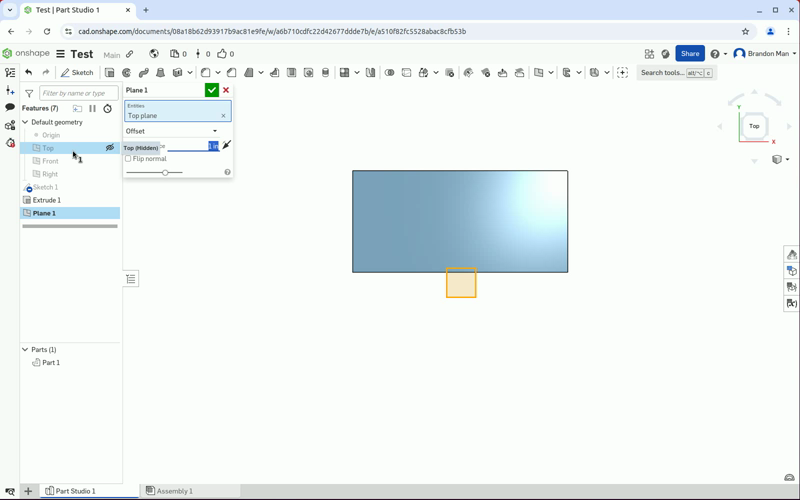
text(3.851)
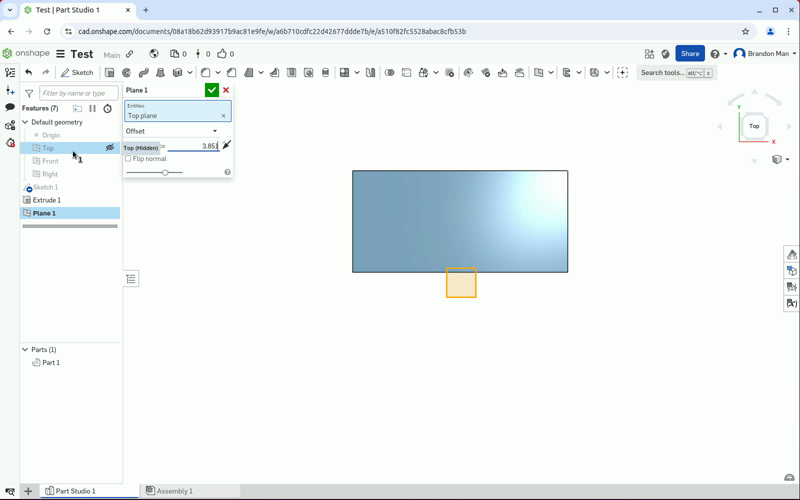
key(enter, 2)
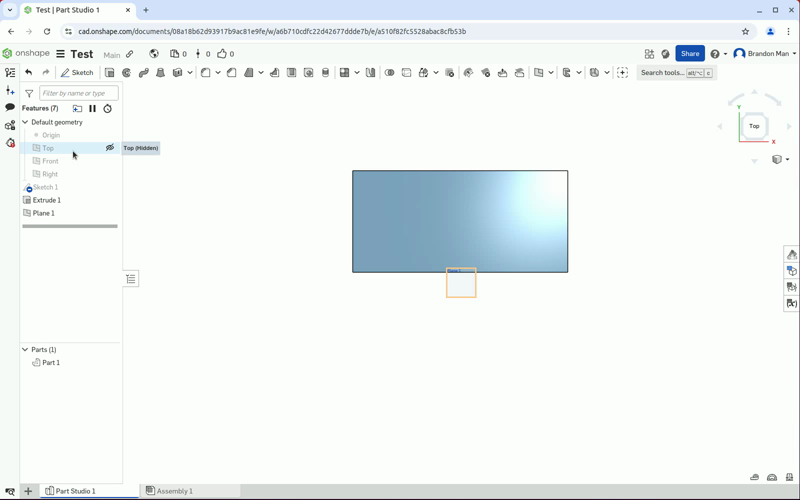
key(shift+s)
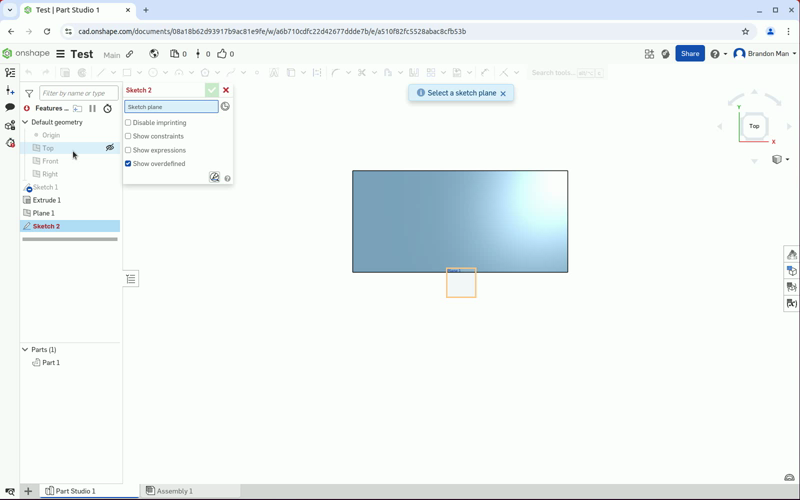
mouse_move(73, 215)
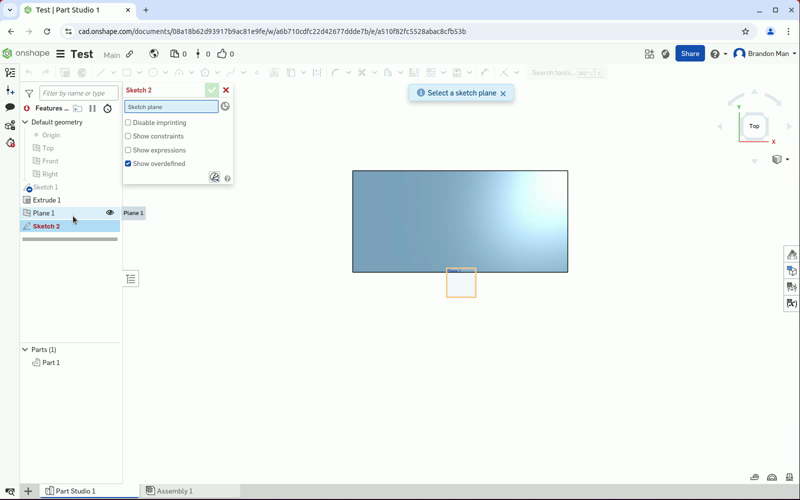
click(73, 215)
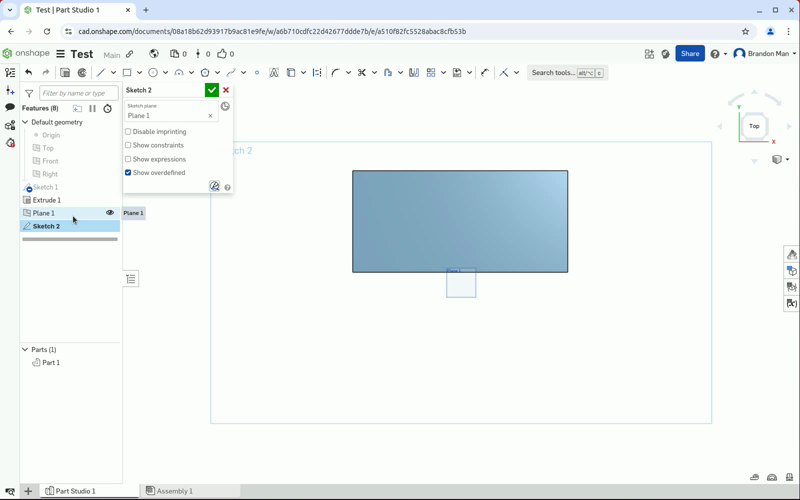
mouse_move(73, 352)
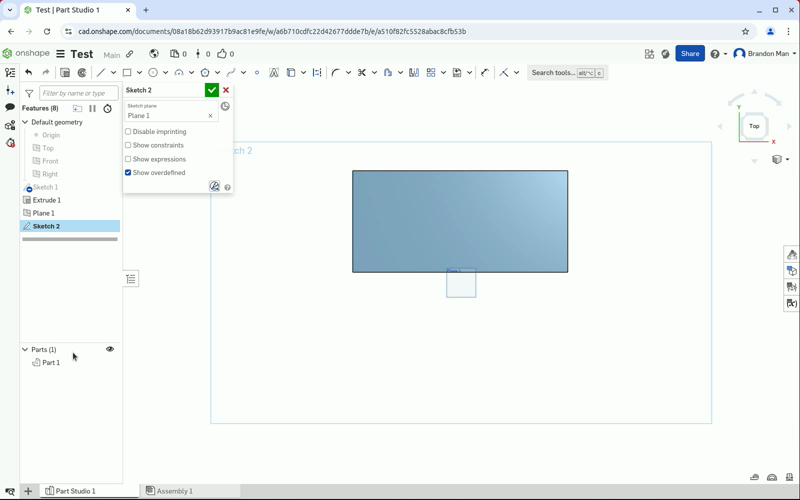
key(y)
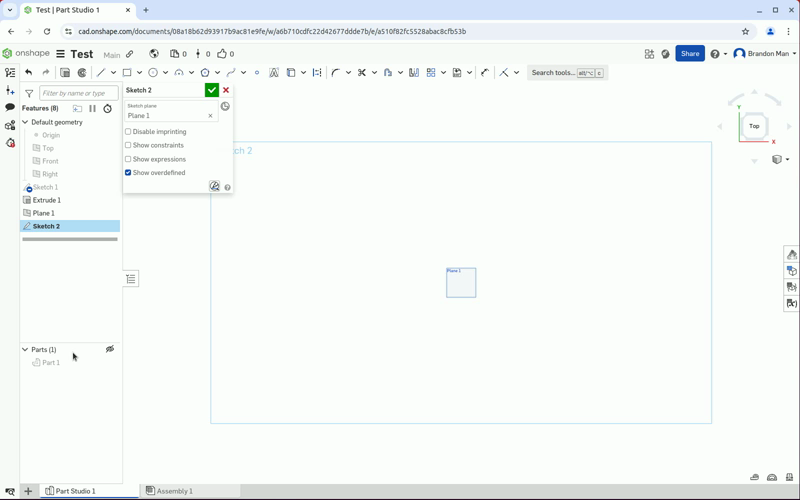
key(l)
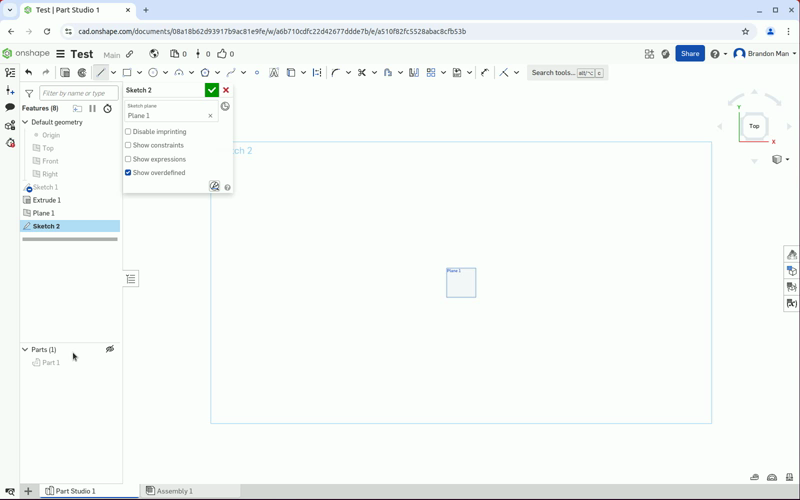
key_down(shift)
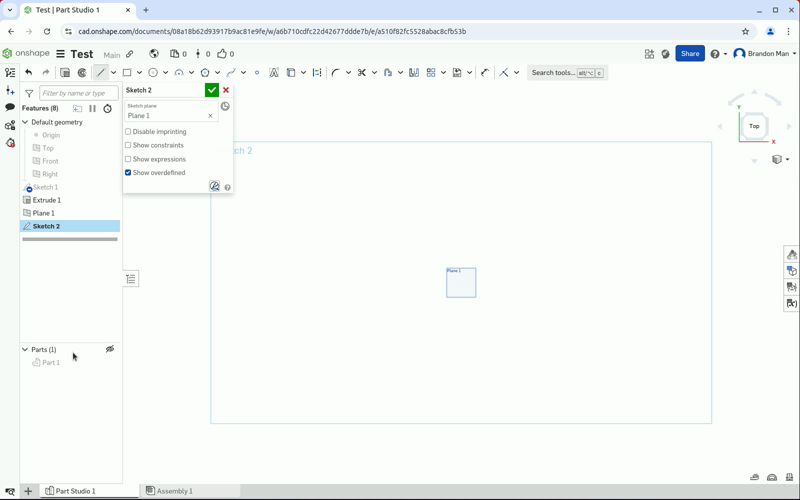
mouse_move(389, 272)
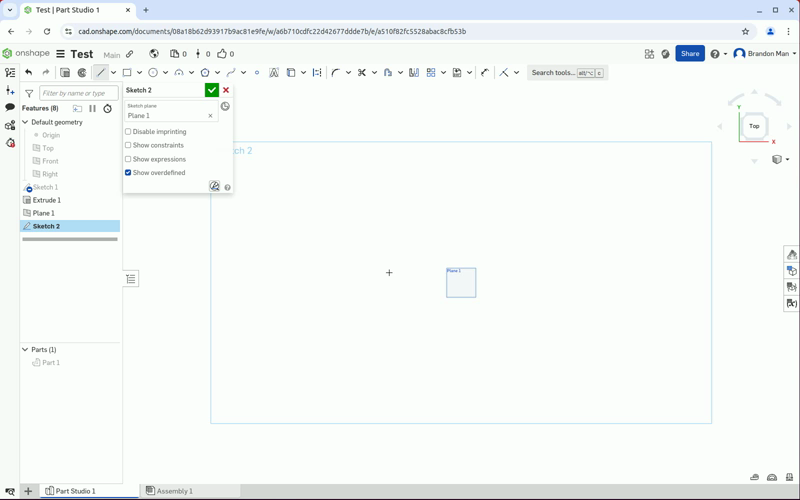
click(389, 272)
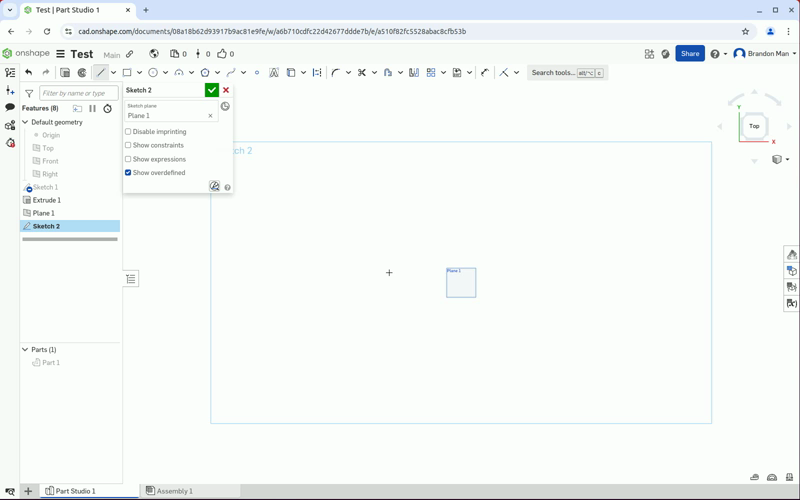
key_up(shift)
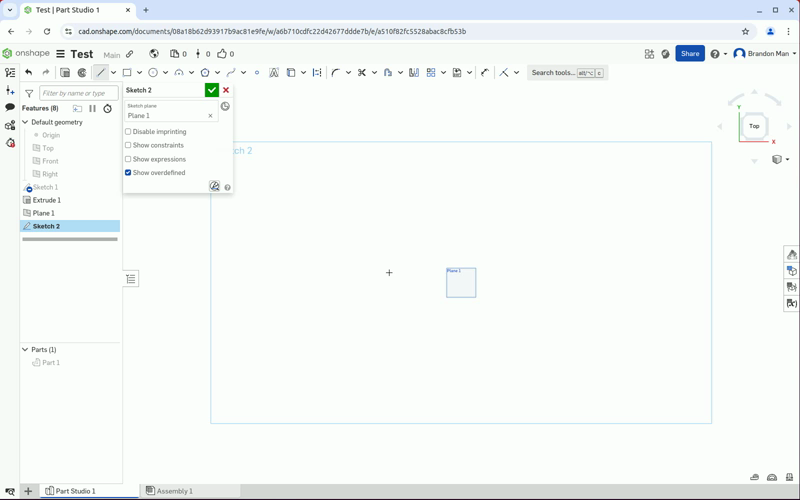
key_down(shift)
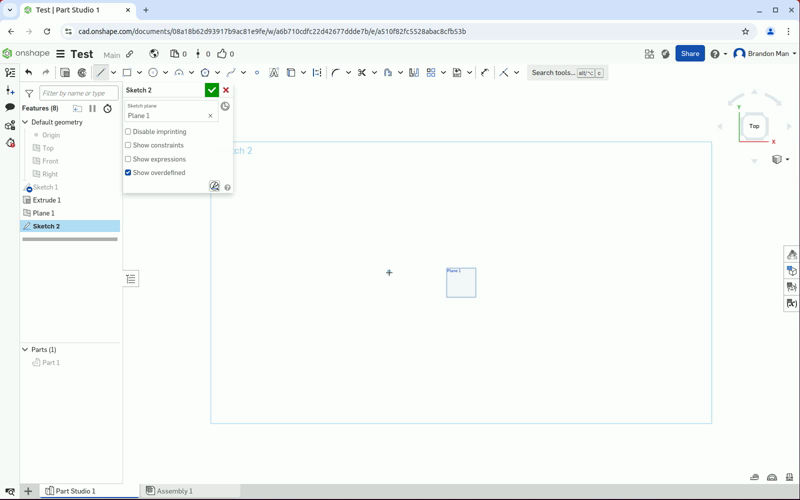
mouse_move(530, 272)
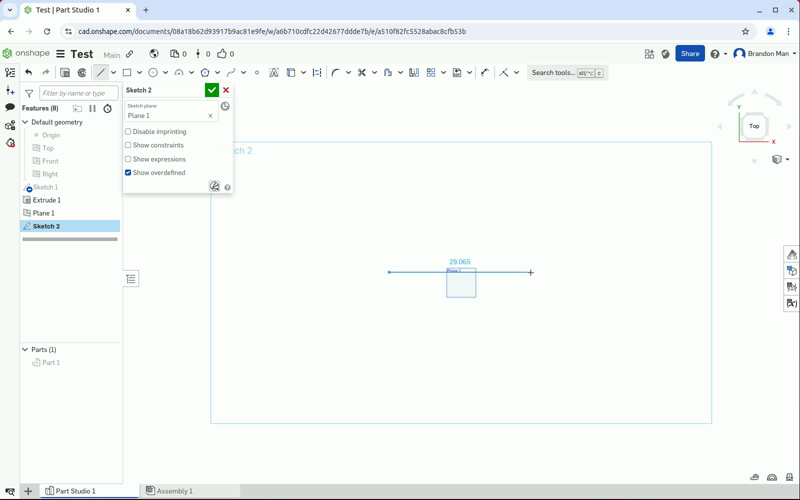
click(530, 272)
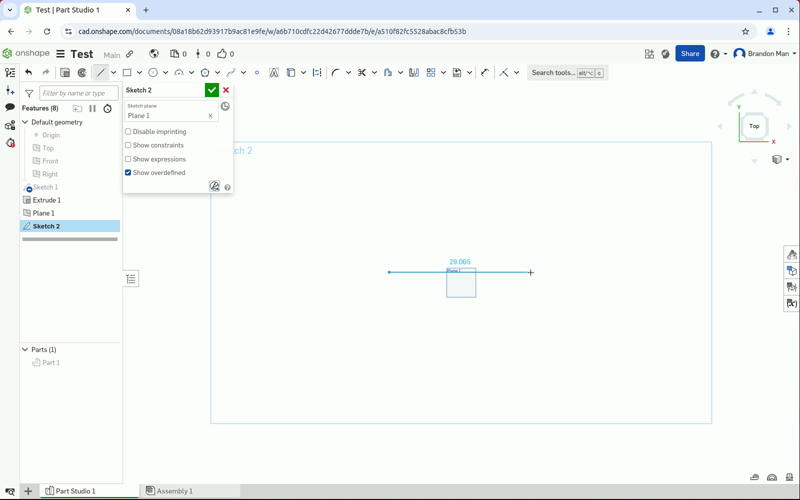
key_up(shift)
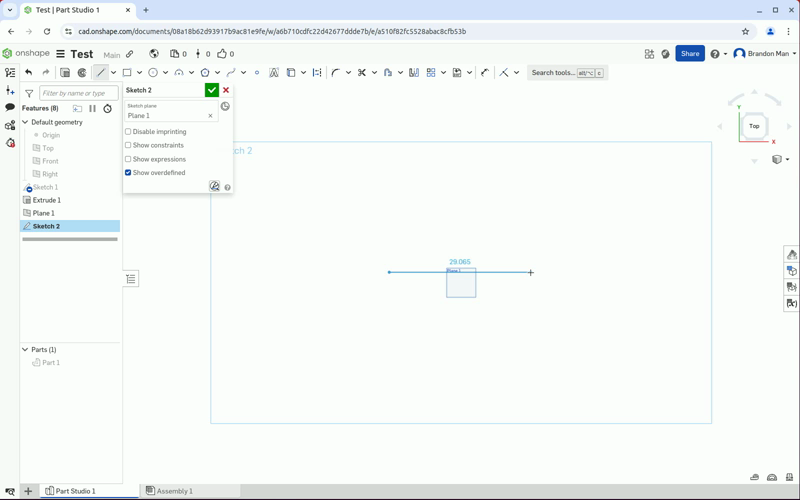
key_down(shift)
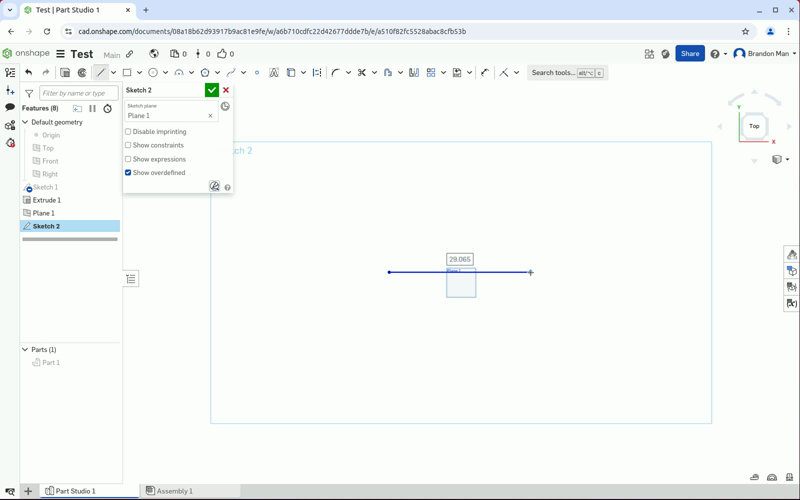
mouse_move(460, 201)
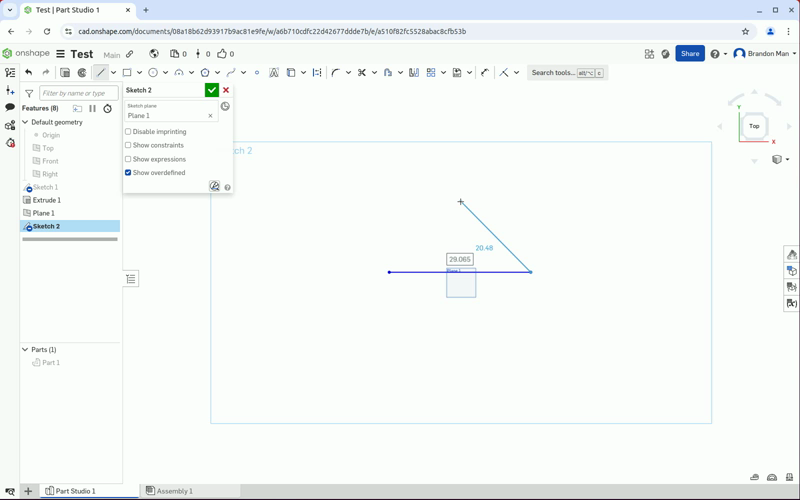
click(460, 201)
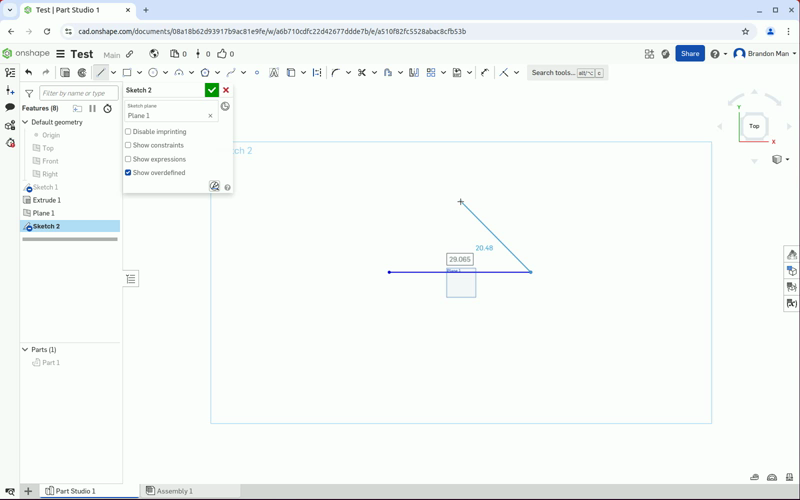
key_up(shift)
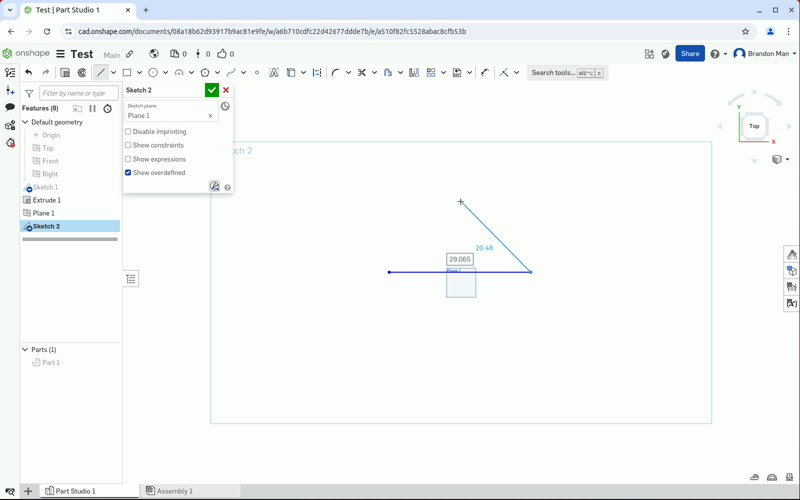
key_down(shift)
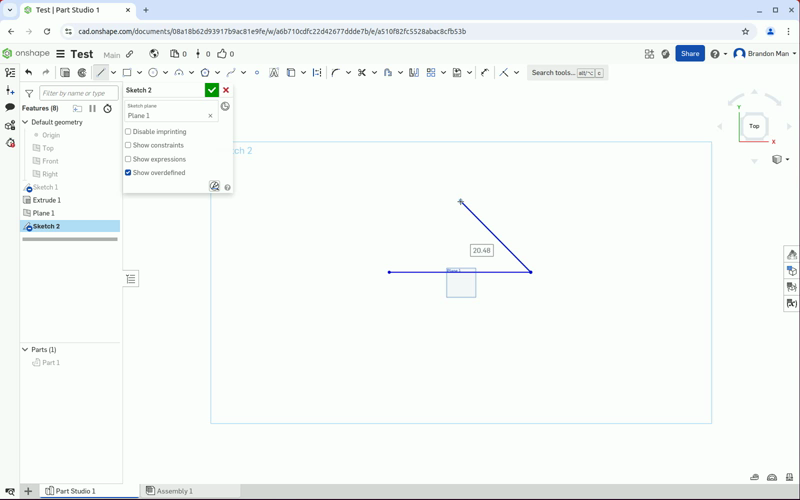
mouse_move(389, 272)
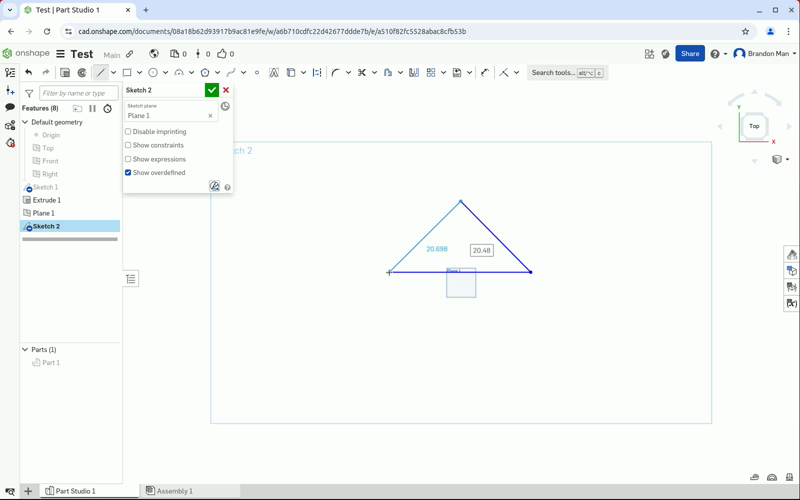
key_up(shift)
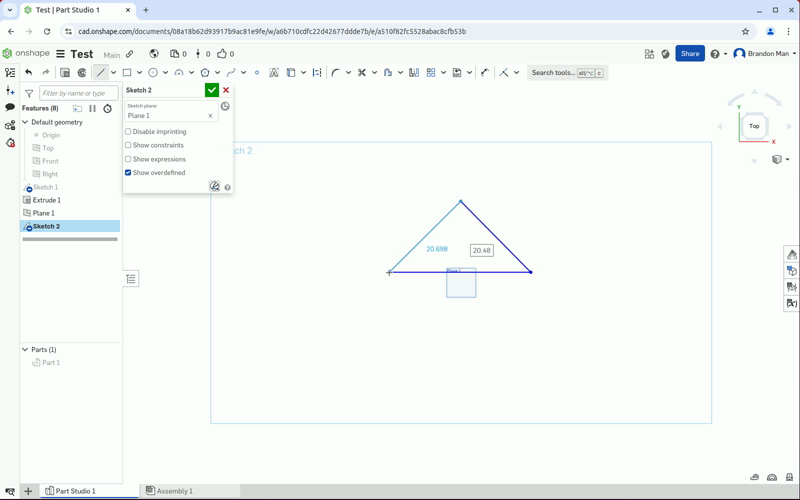
click(389, 272)
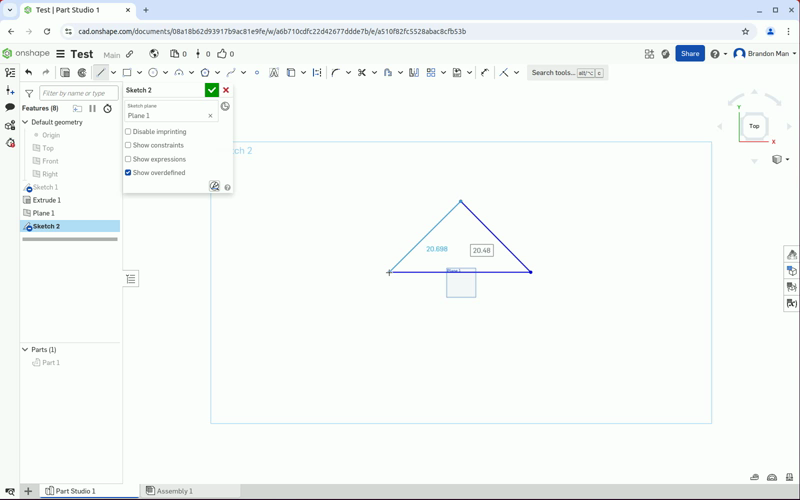
key(esc)
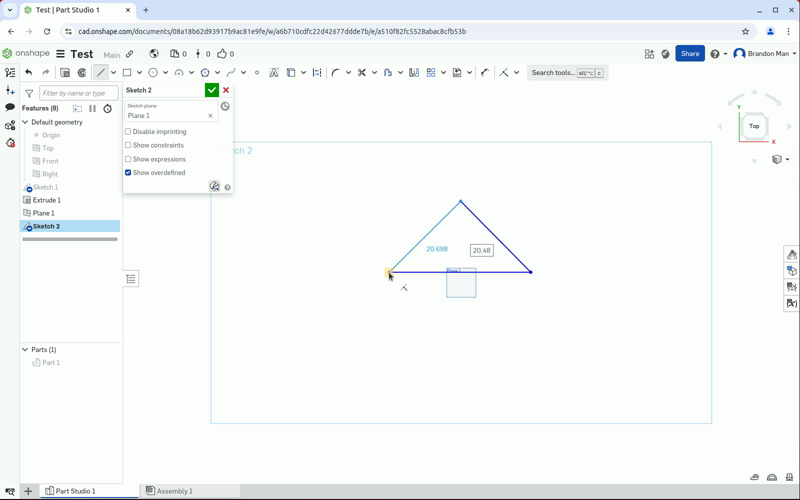
mouse_move(449, 238)
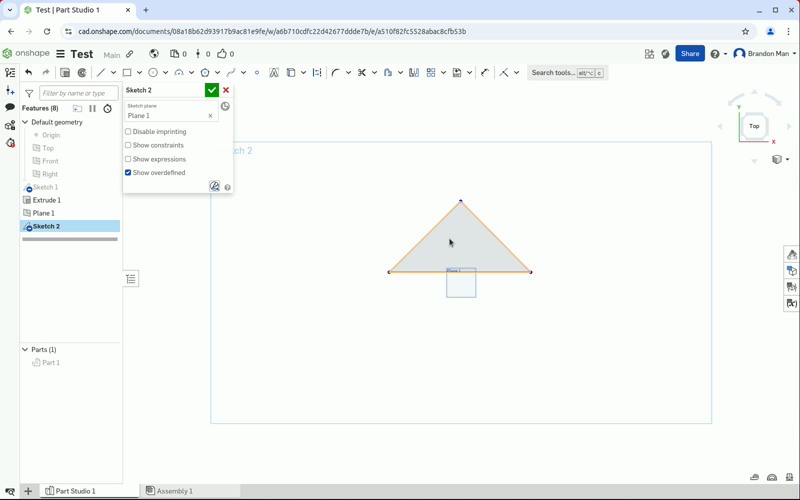
click(449, 238)
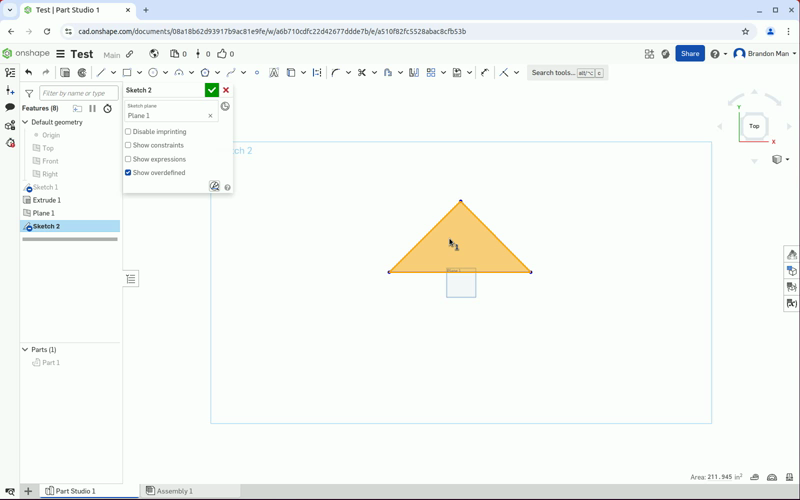
mouse_move(73, 352)
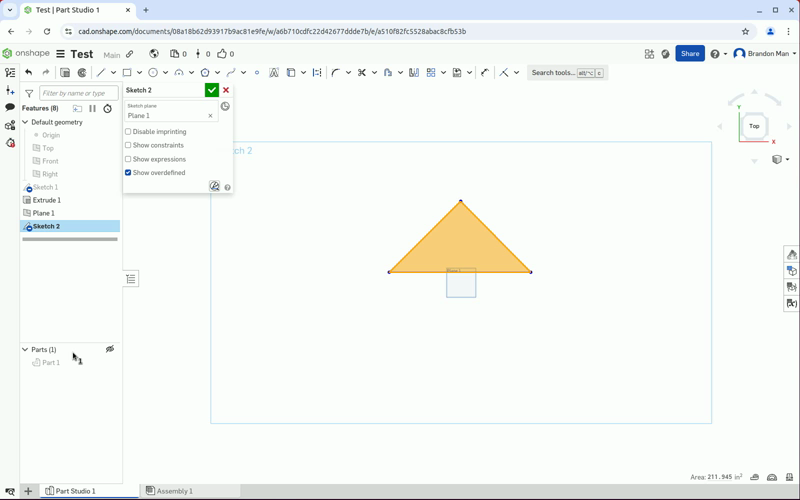
key(shift+y)
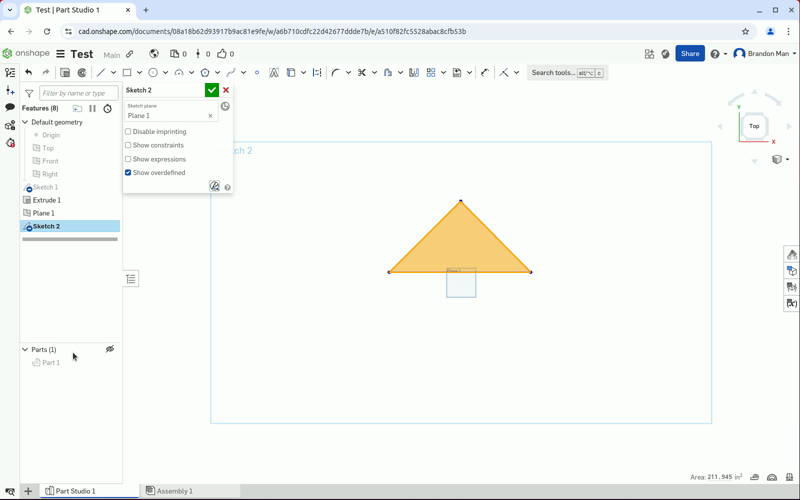
key(shift+e)
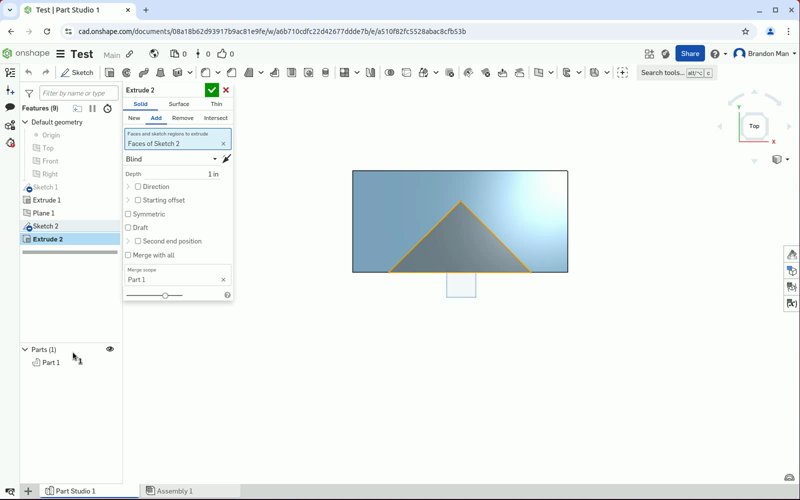
mouse_move(143, 106)
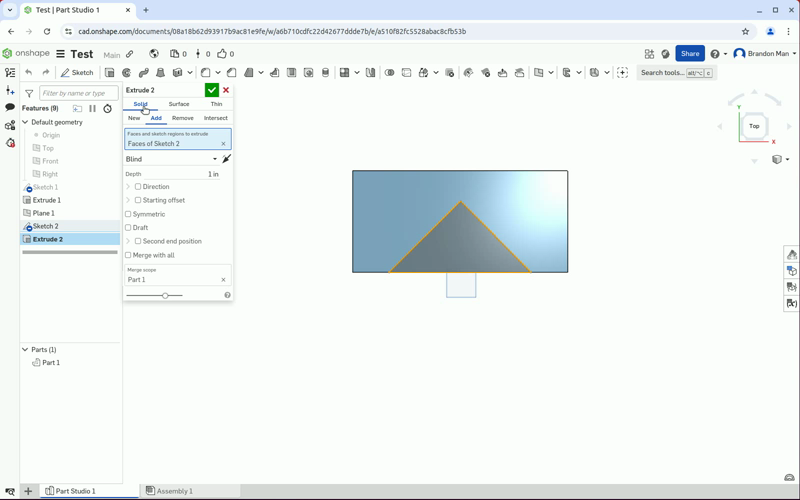
click(143, 106)
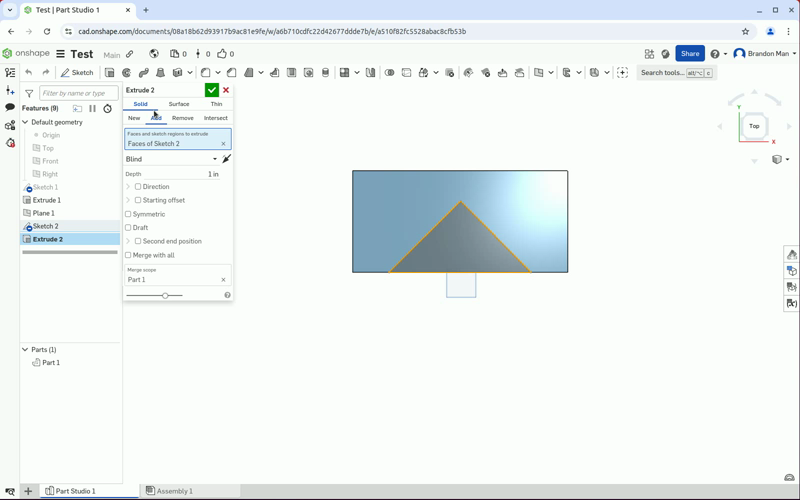
mouse_move(186, 120)
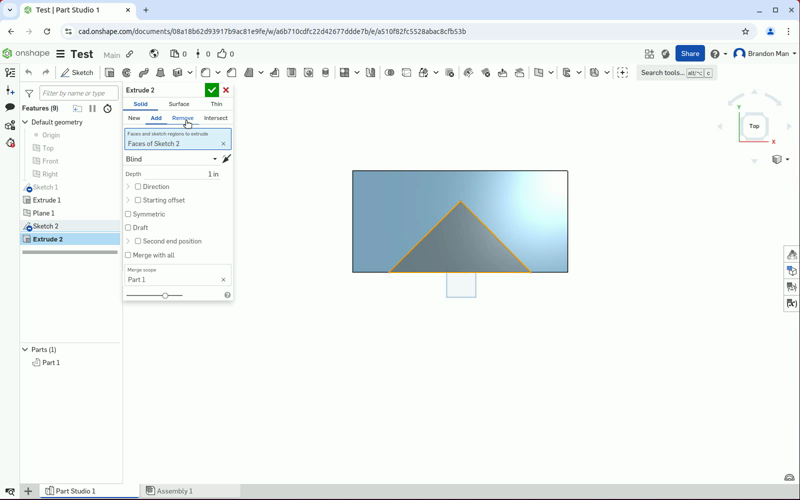
click(186, 120)
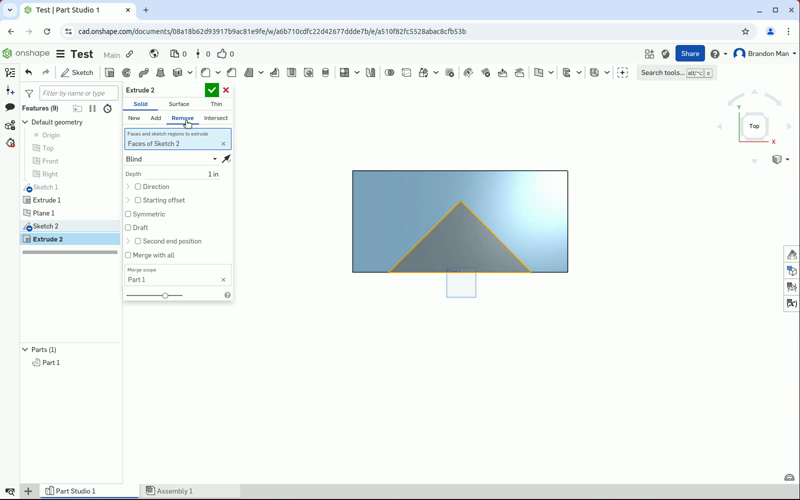
key(tab, 4)
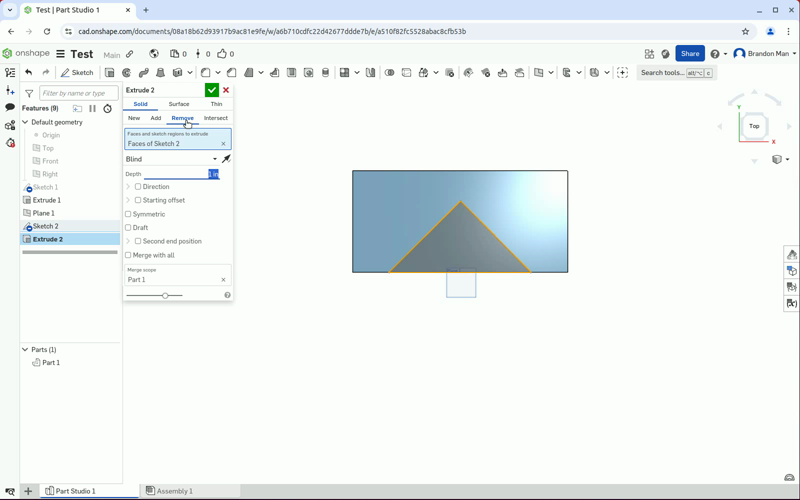
text(3.851)
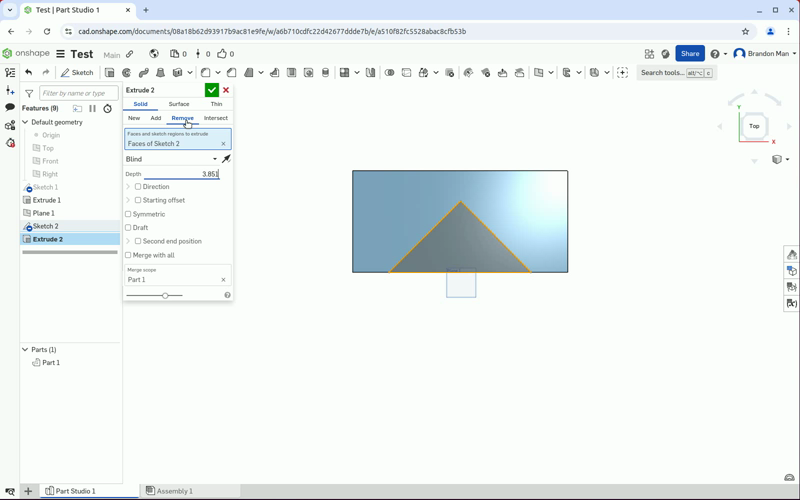
key(tab, 6)
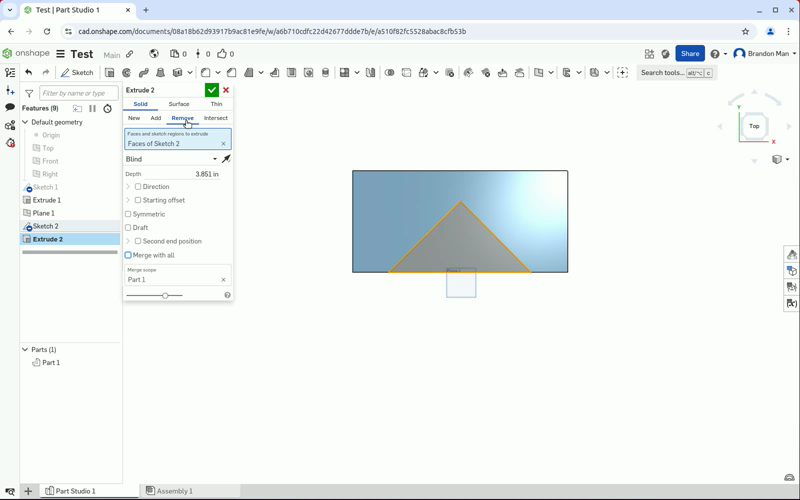
key(space)
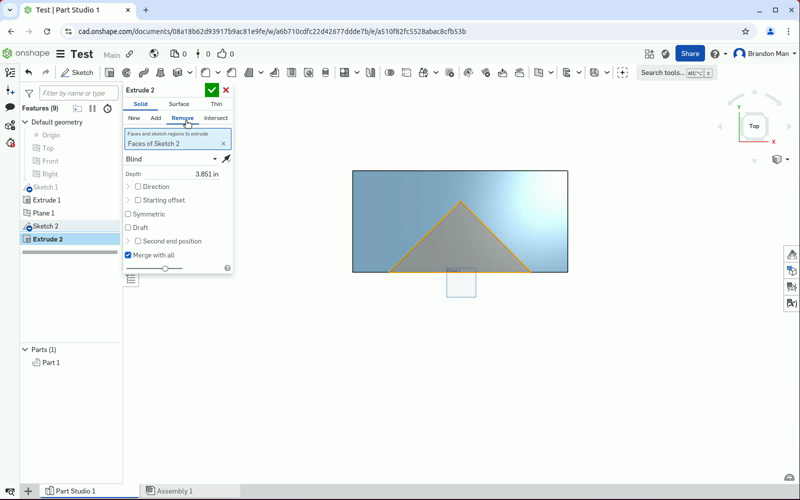
key(enter)
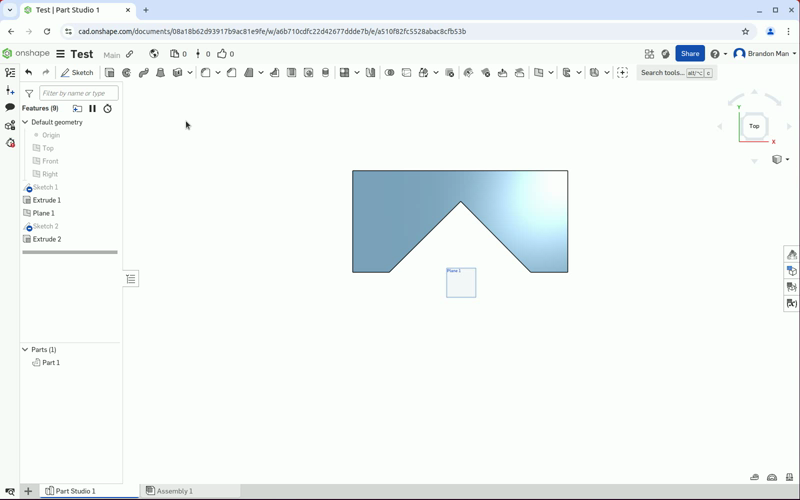
key(shift+h)
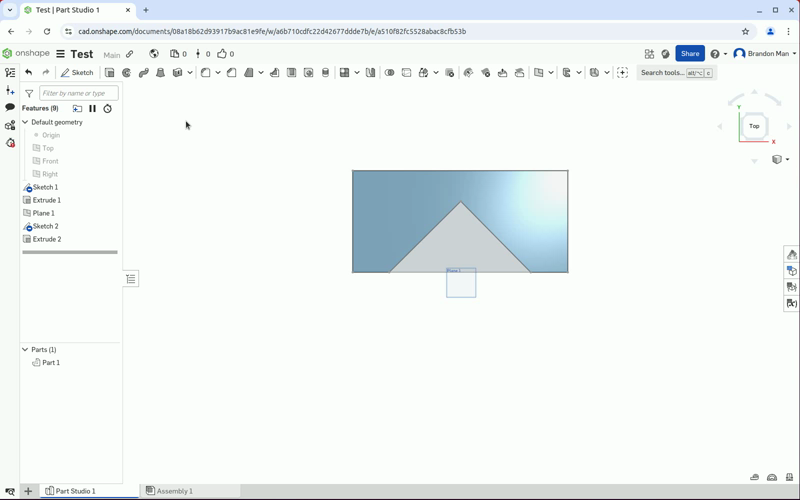
key(shift+h)
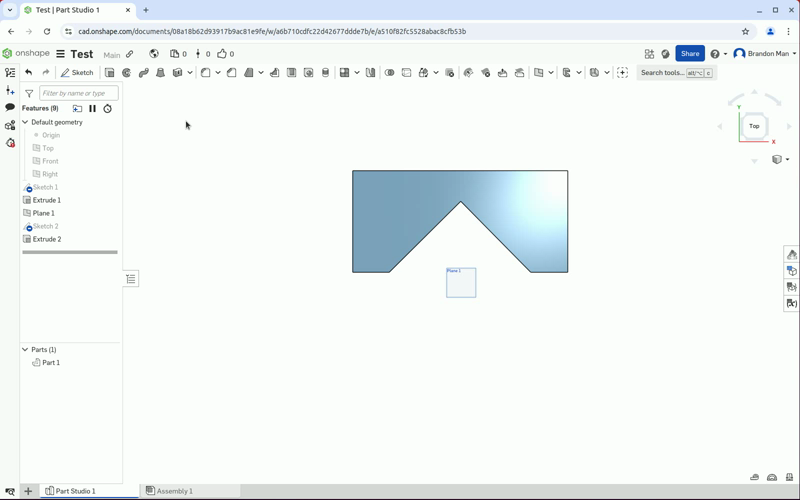
mouse_move(73, 189)
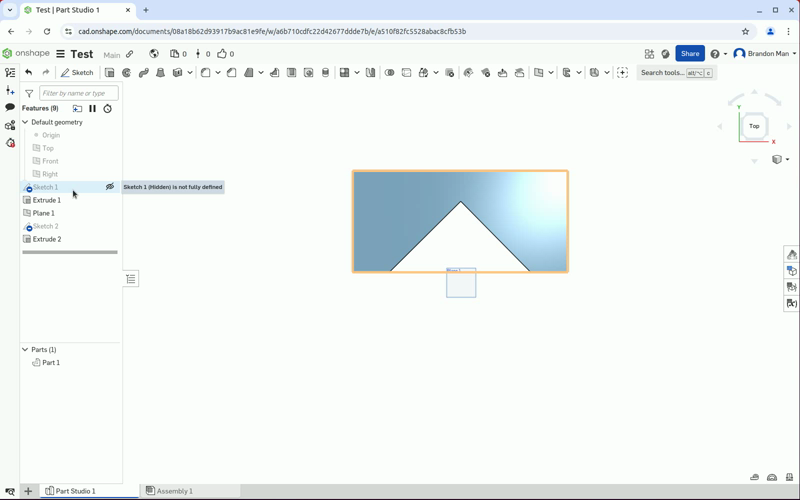
click(73, 189)
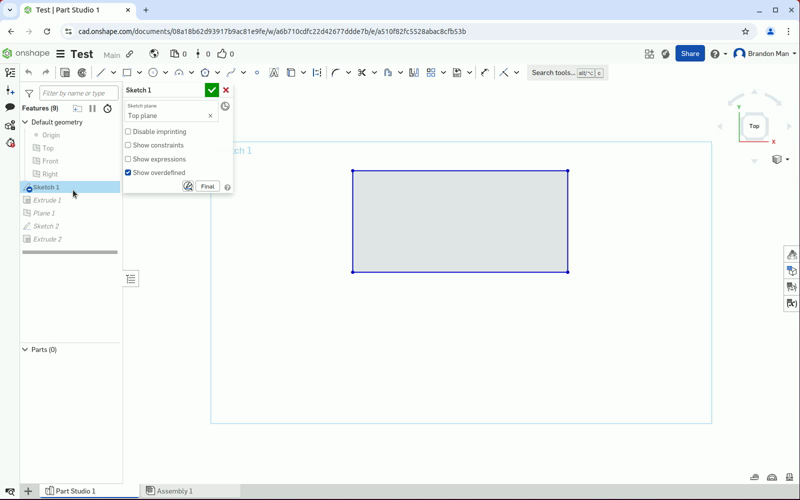
mouse_move(229, 92)
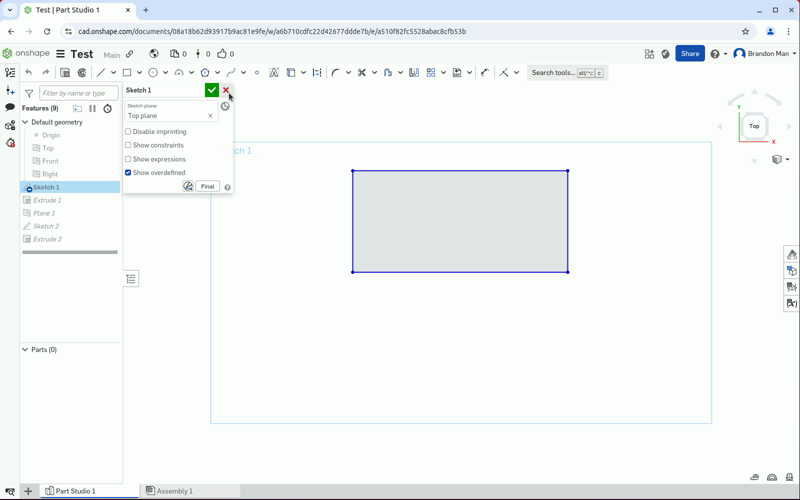
click(229, 92)
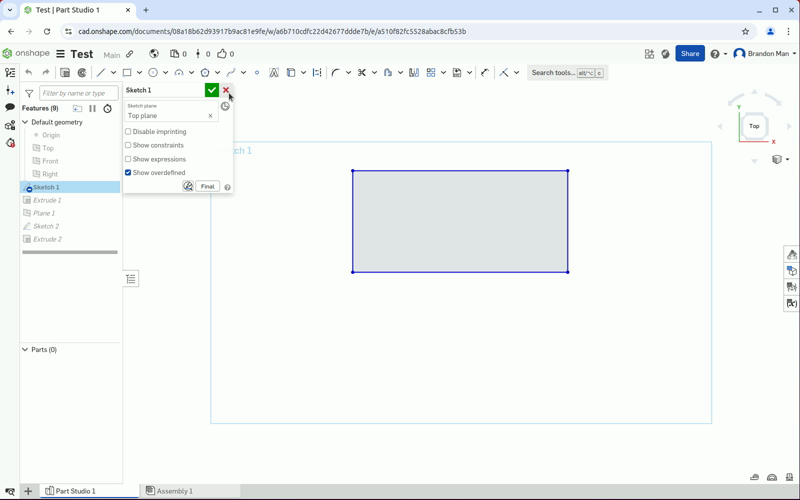
key(shift+s)
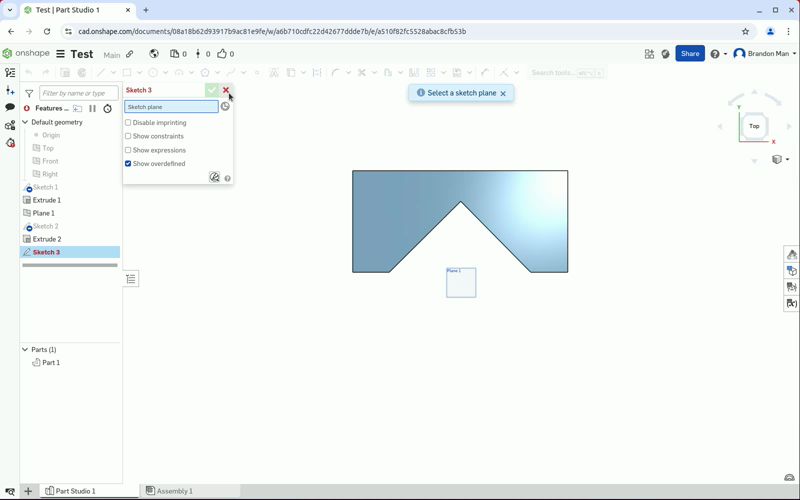
mouse_move(73, 215)
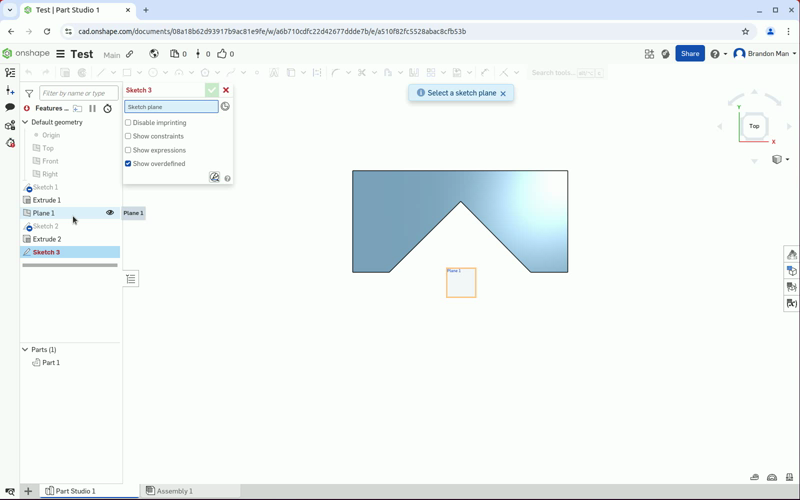
click(73, 215)
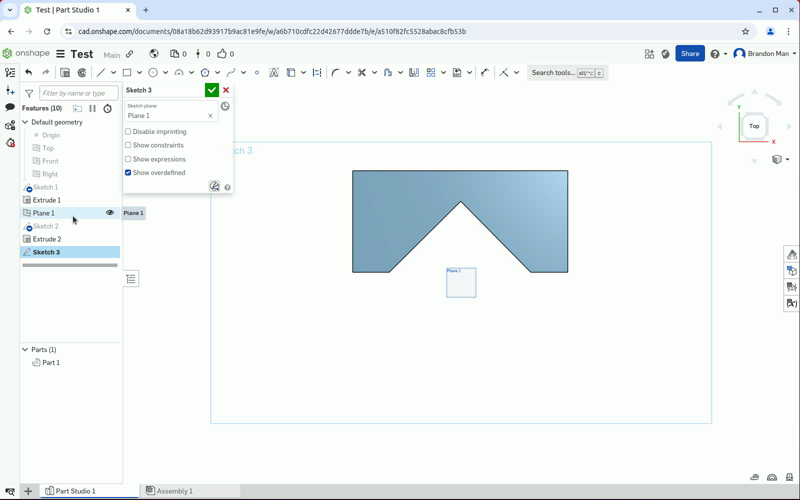
mouse_move(73, 352)
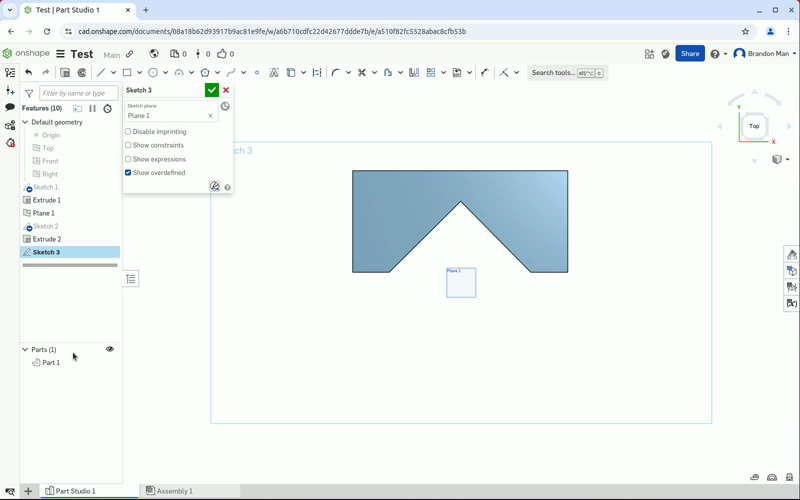
key(y)
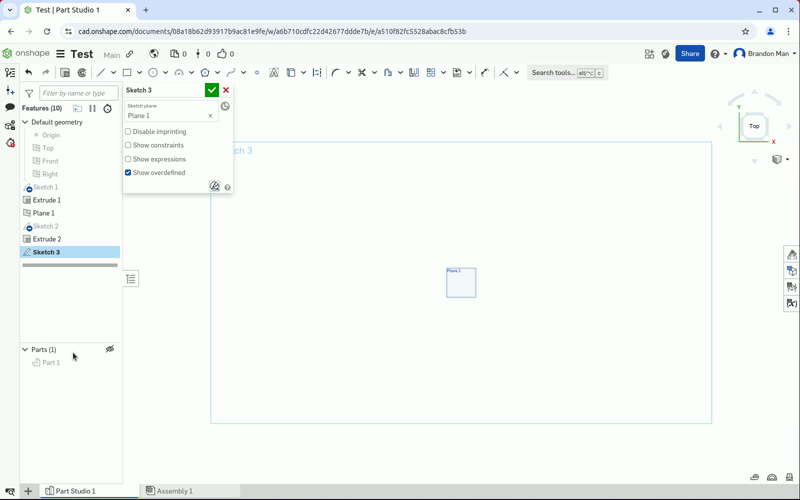
key(l)
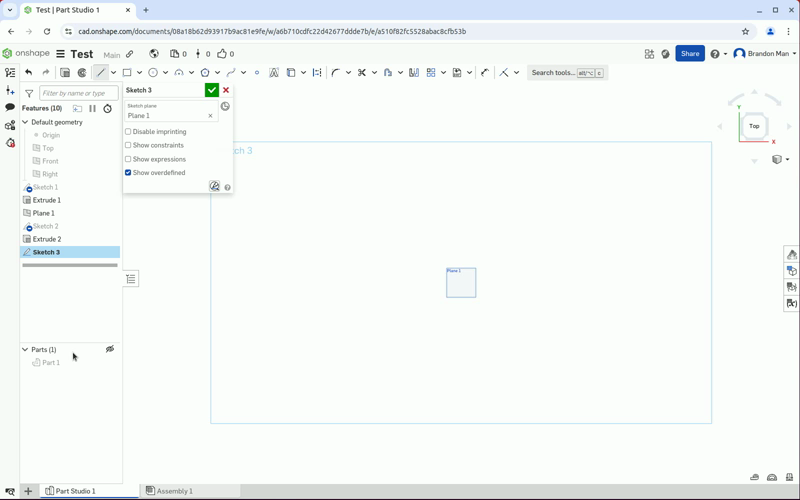
key_down(shift)
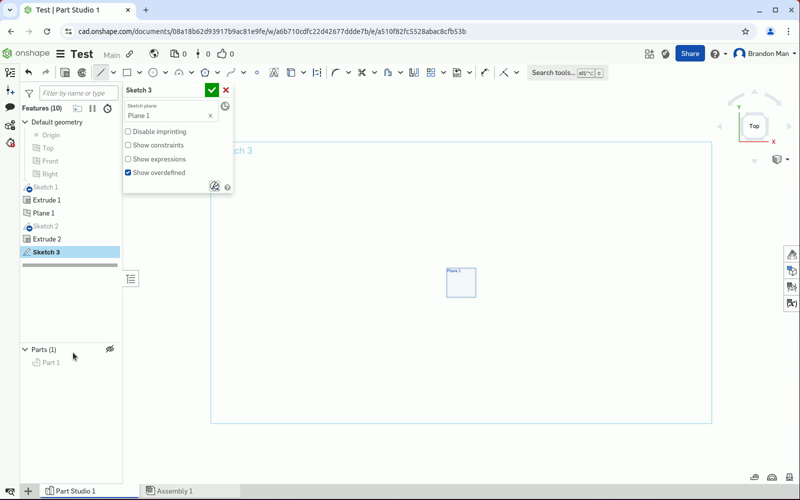
mouse_move(352, 249)
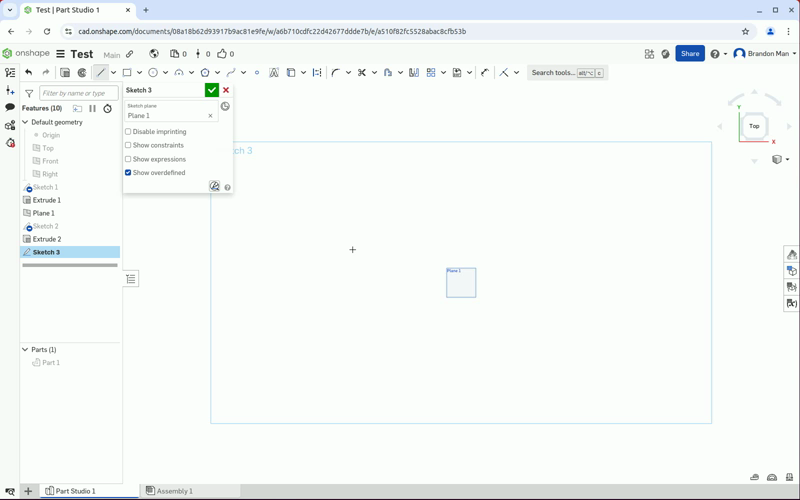
click(352, 249)
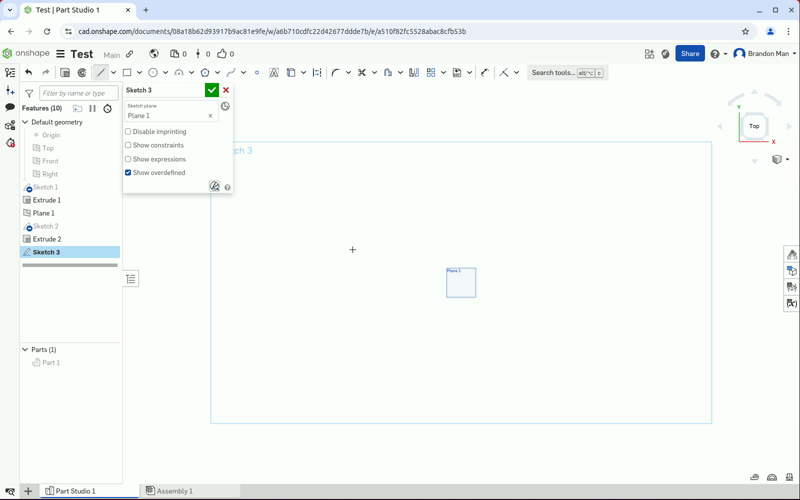
key_up(shift)
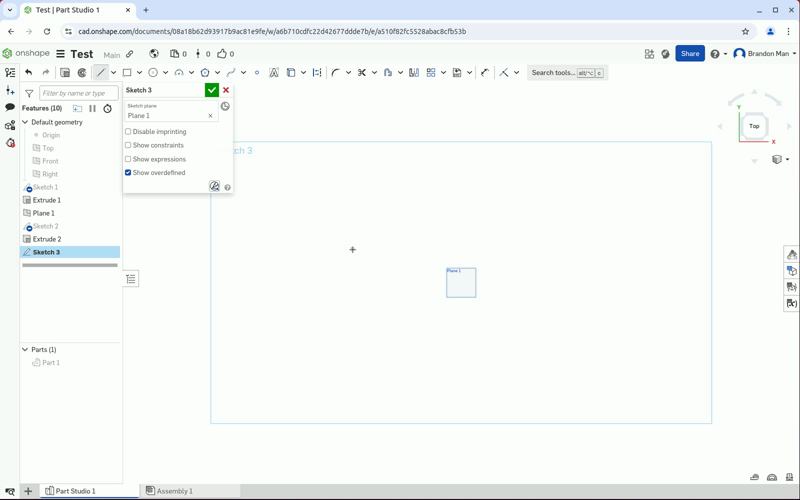
key_down(shift)
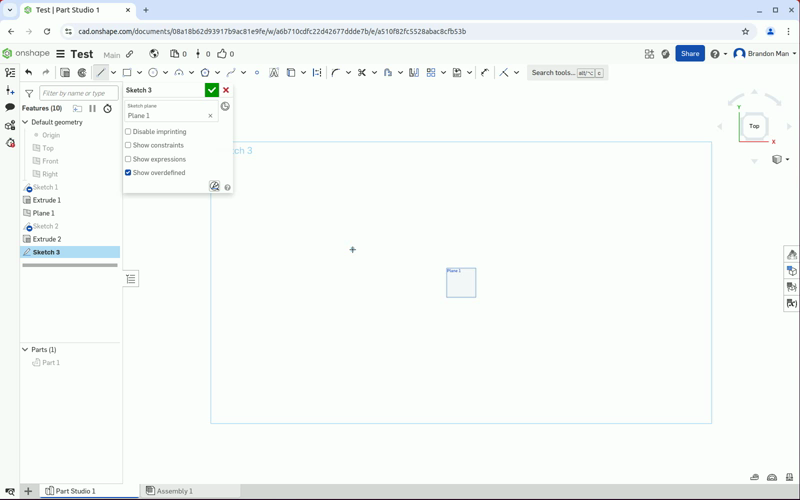
mouse_move(382, 249)
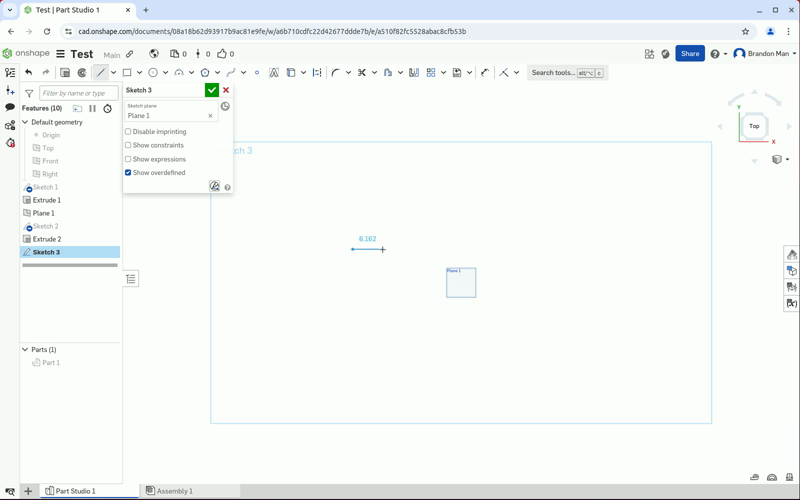
mouse_move(367, 249)
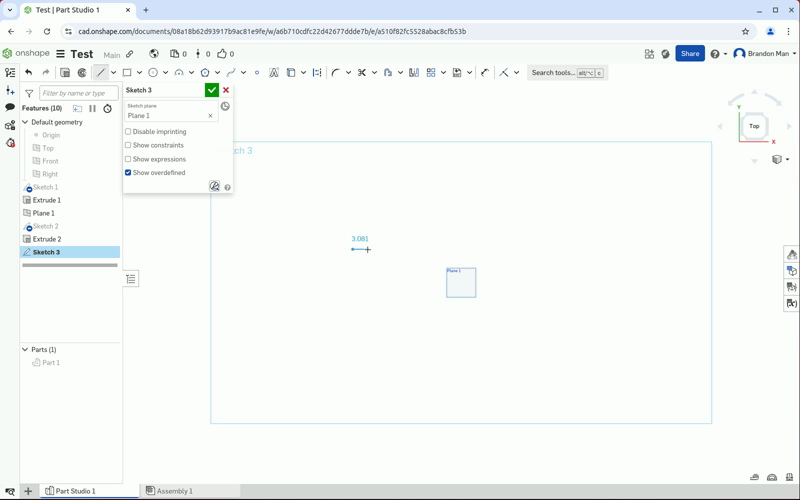
click(367, 249)
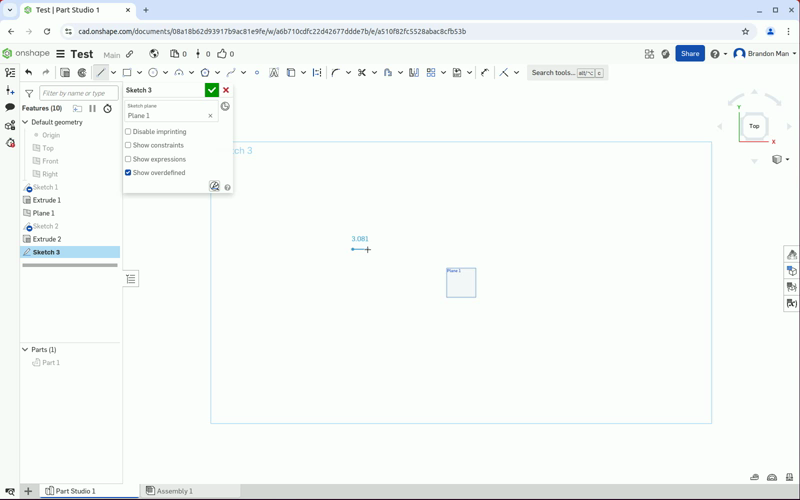
key_up(shift)
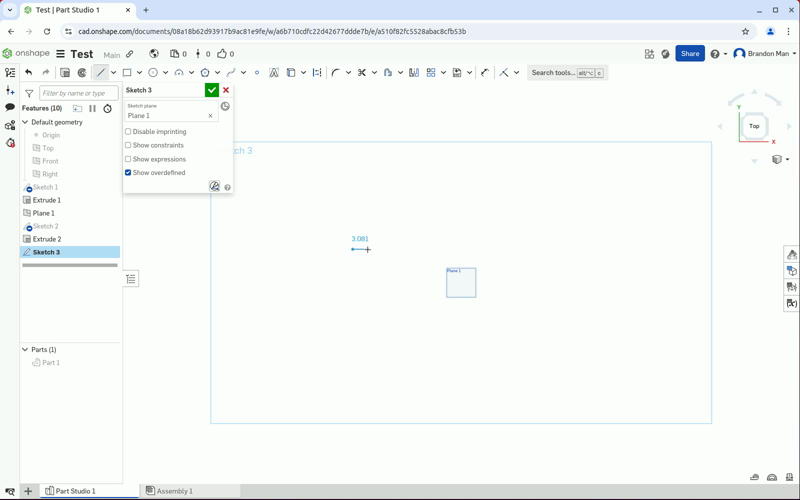
key_down(shift)
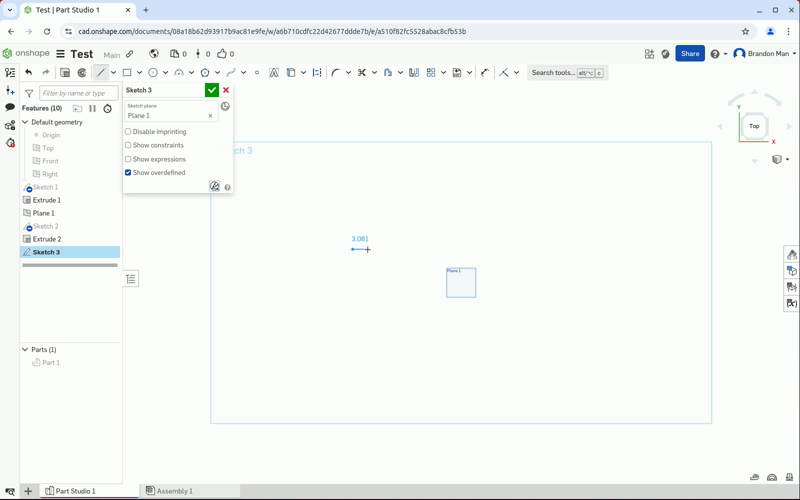
mouse_move(415, 202)
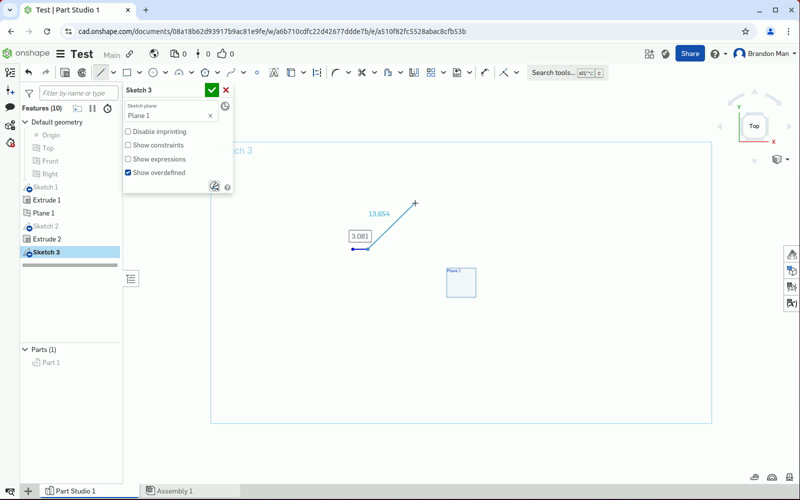
click(415, 202)
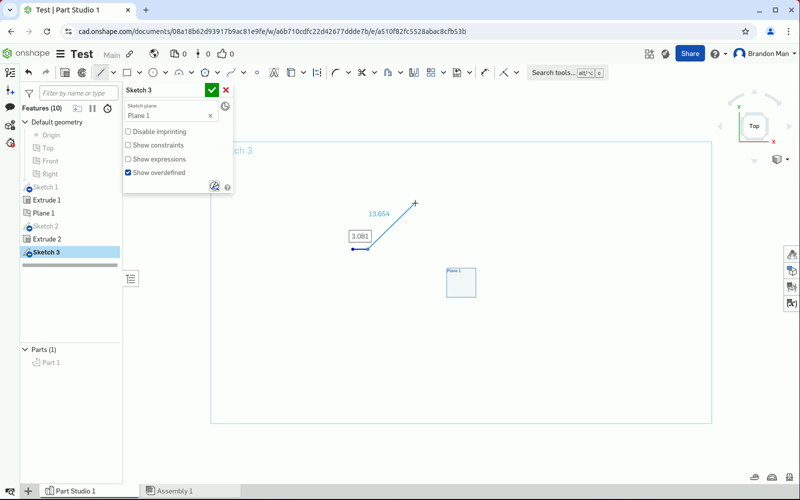
key_up(shift)
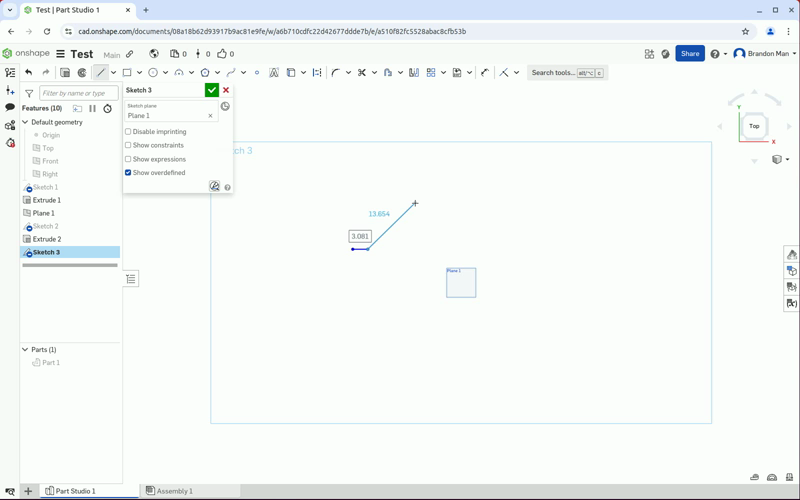
key_down(shift)
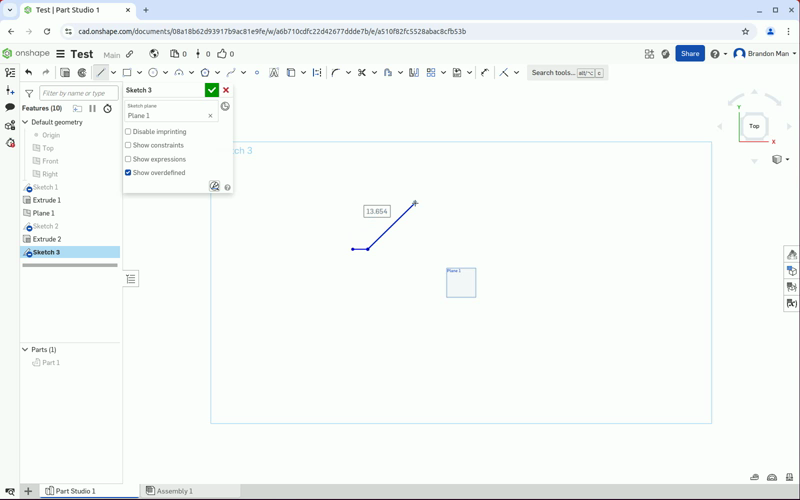
mouse_move(445, 202)
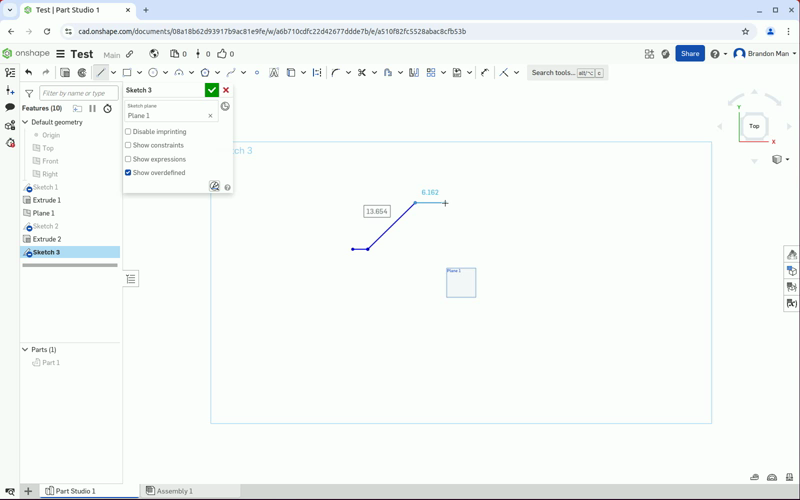
mouse_move(415, 170)
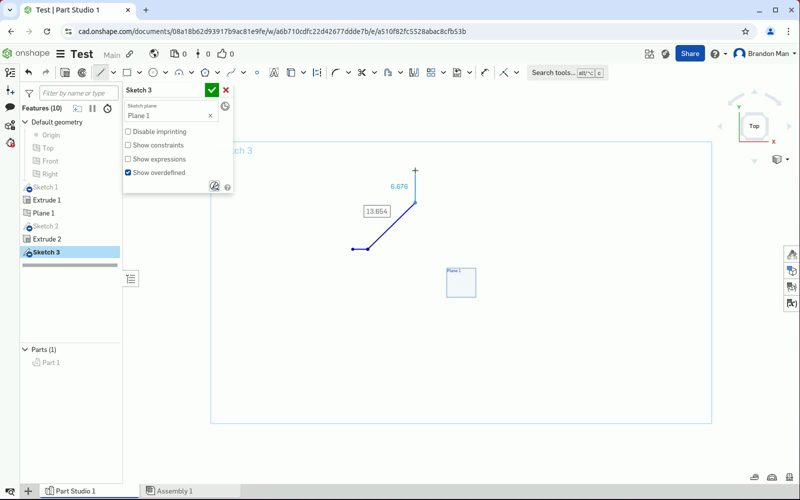
click(415, 170)
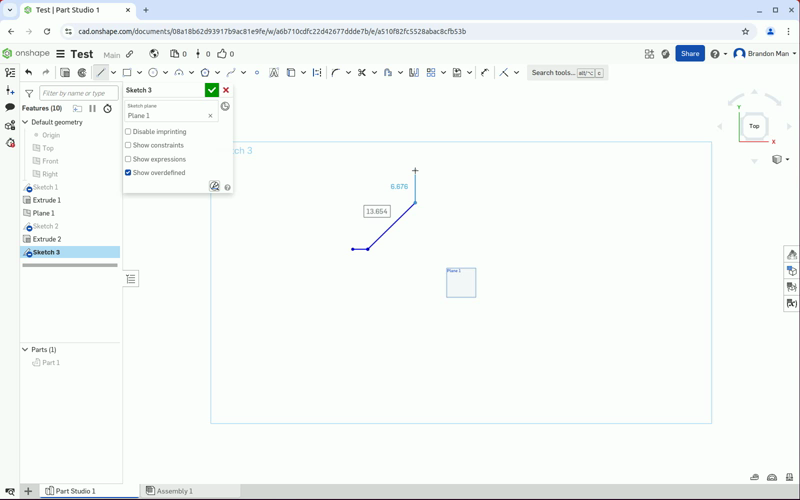
key_up(shift)
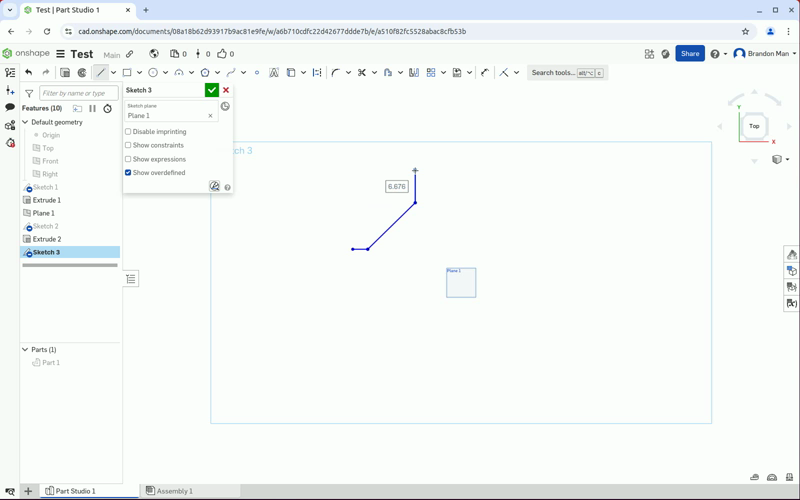
key_down(shift)
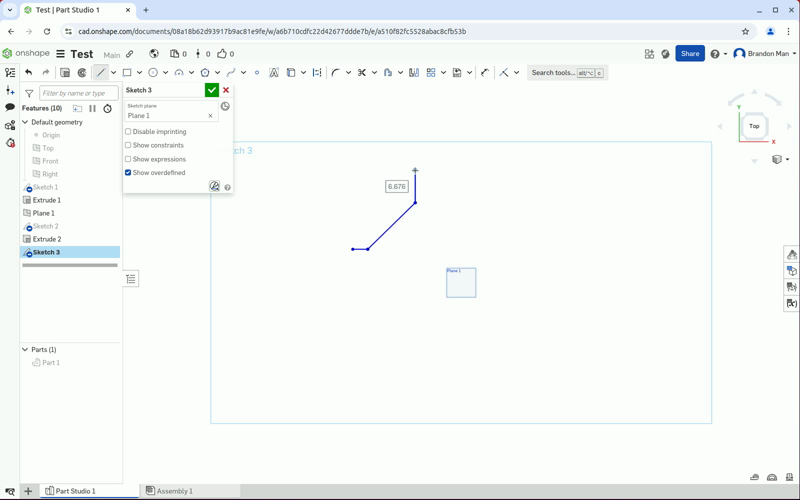
mouse_move(352, 170)
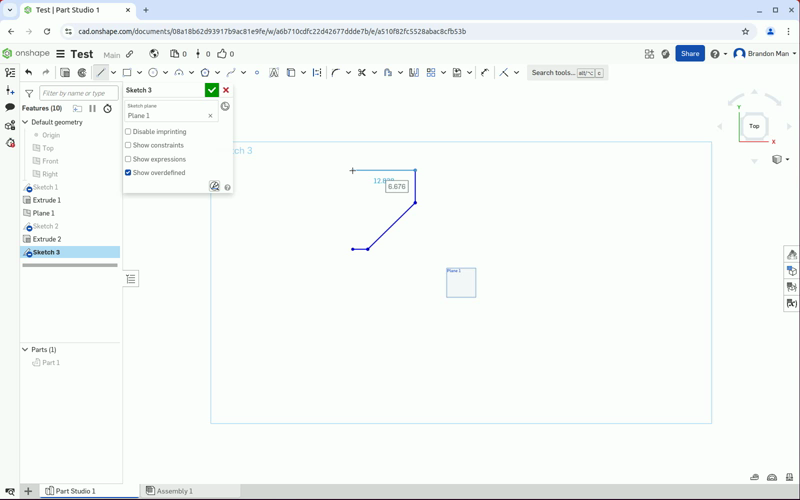
click(352, 170)
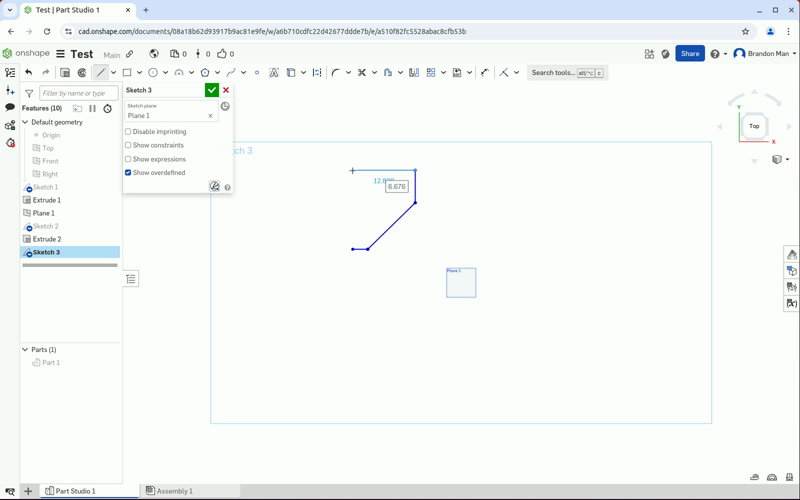
key_up(shift)
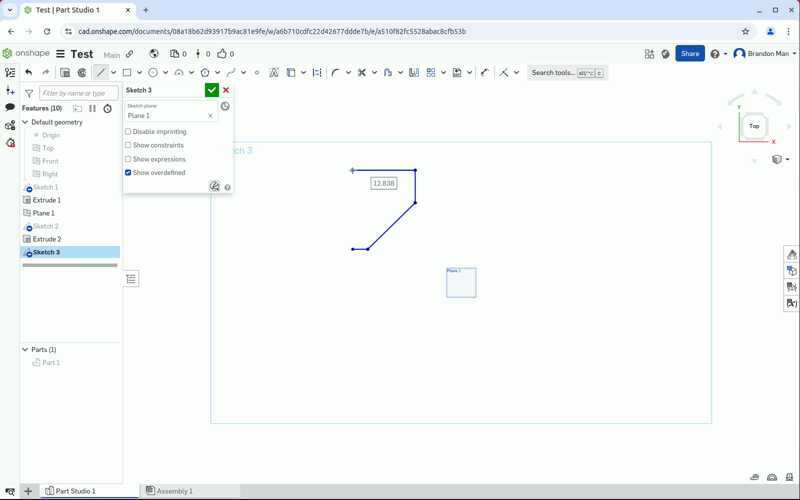
key_down(shift)
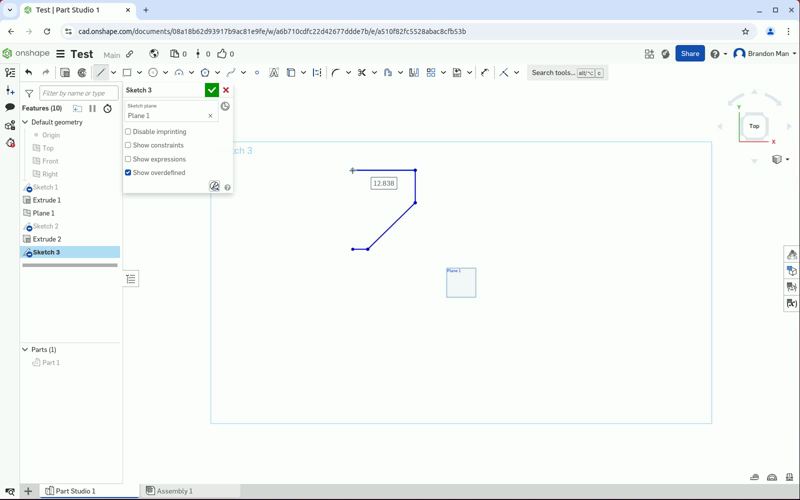
mouse_move(352, 249)
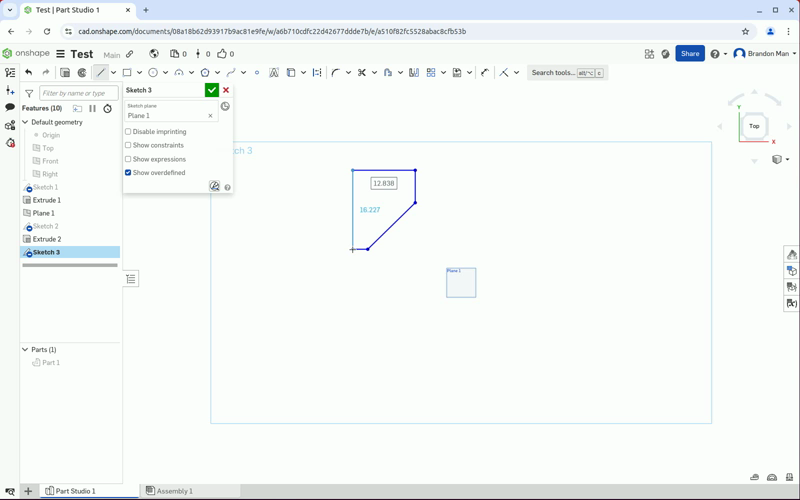
key_up(shift)
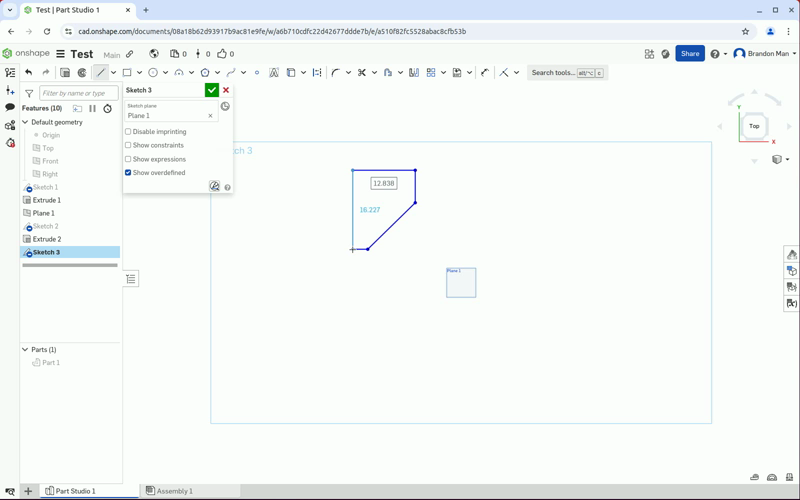
click(352, 249)
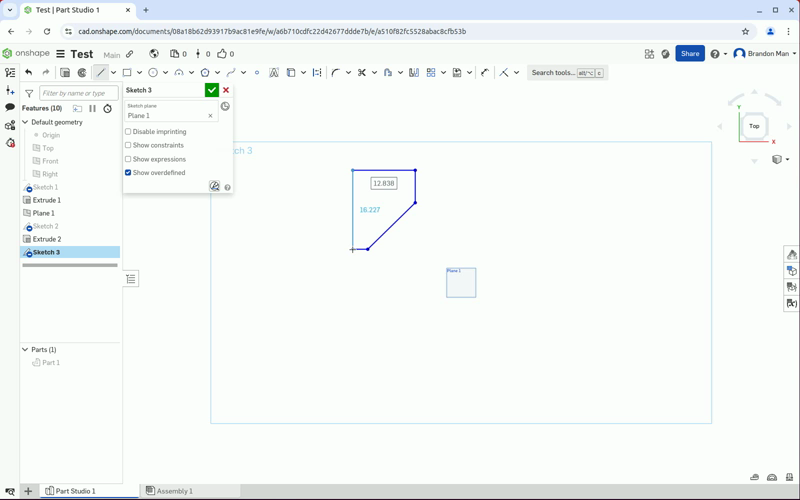
key(esc)
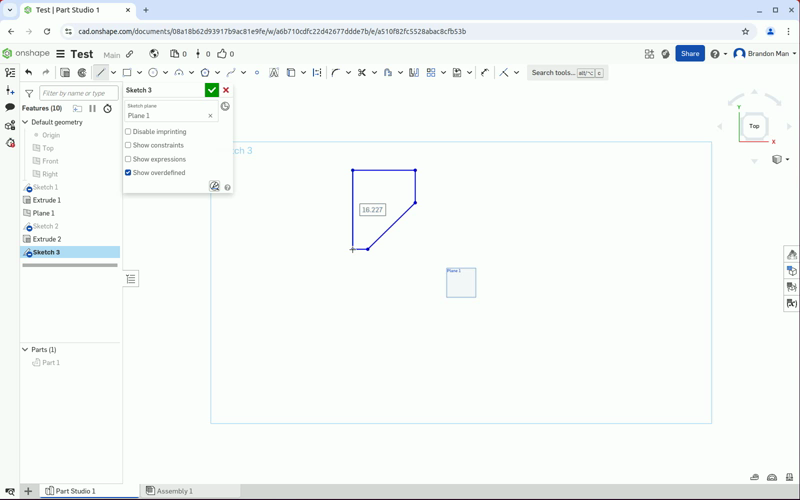
mouse_move(394, 181)
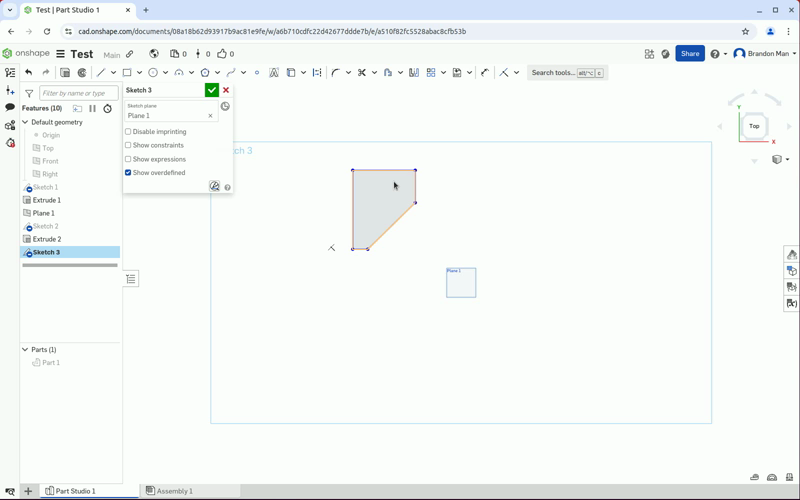
click(394, 181)
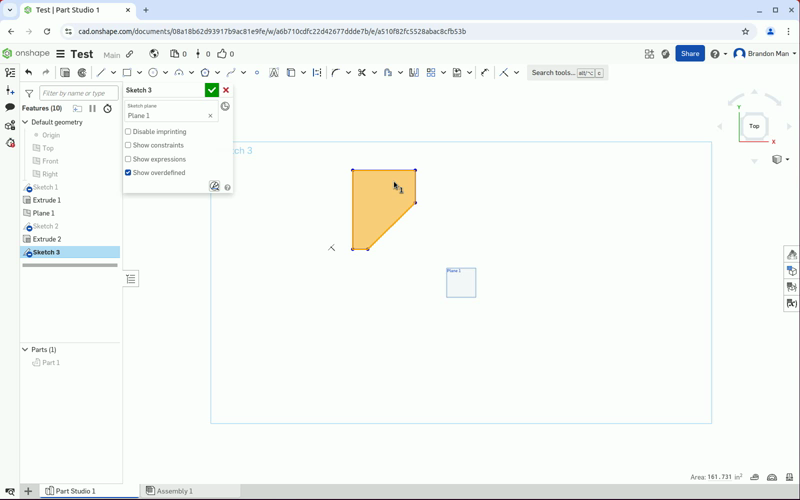
mouse_move(73, 352)
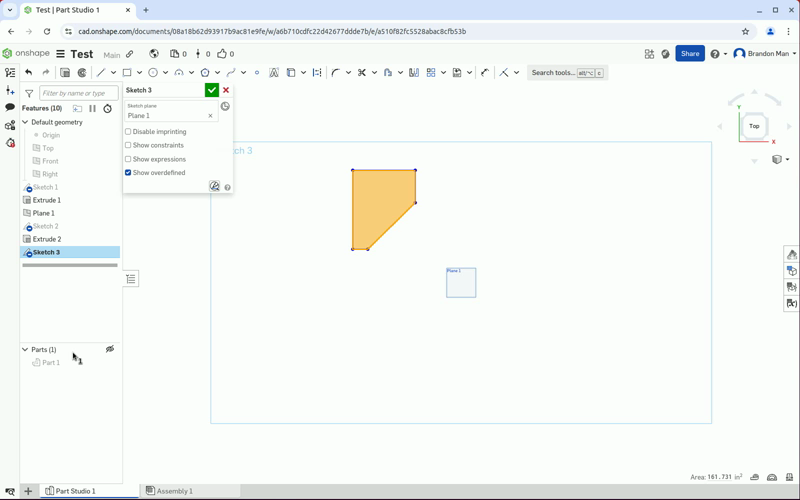
key(shift+y)
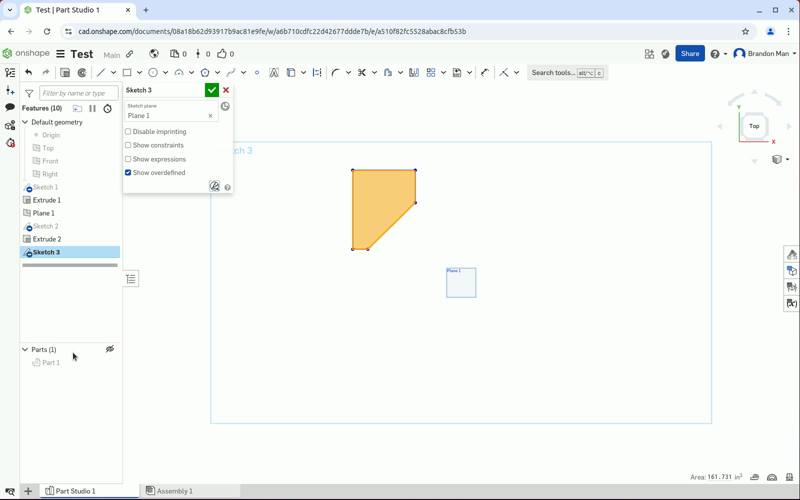
key(shift+e)
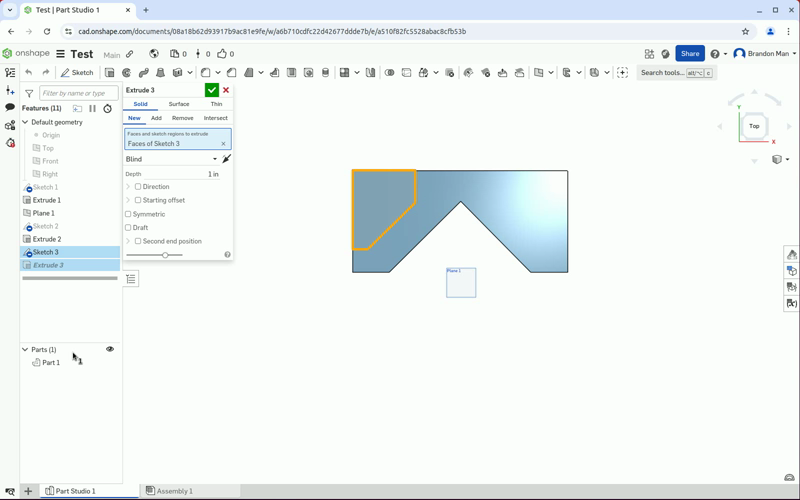
mouse_move(143, 106)
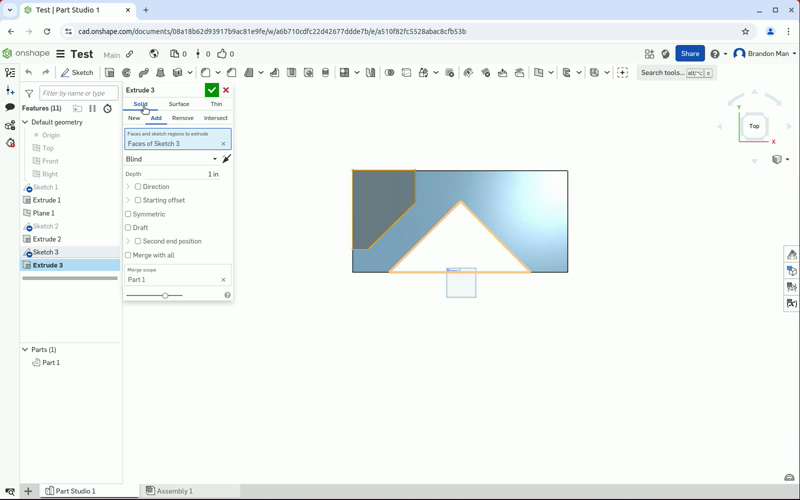
click(143, 106)
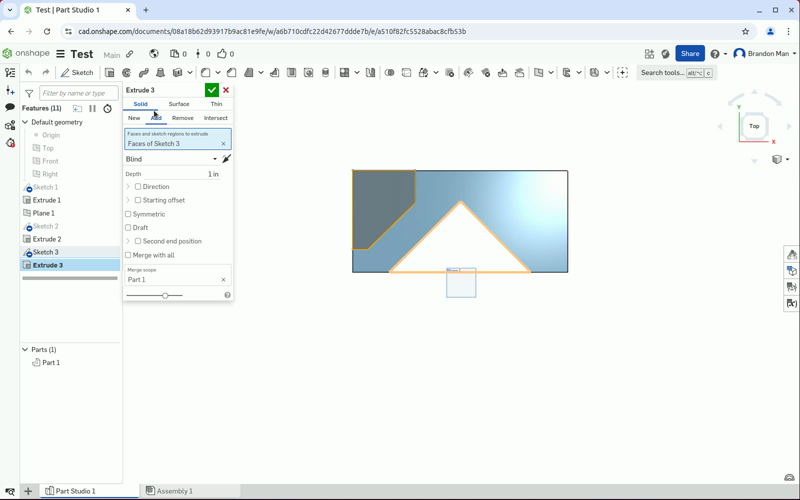
mouse_move(186, 120)
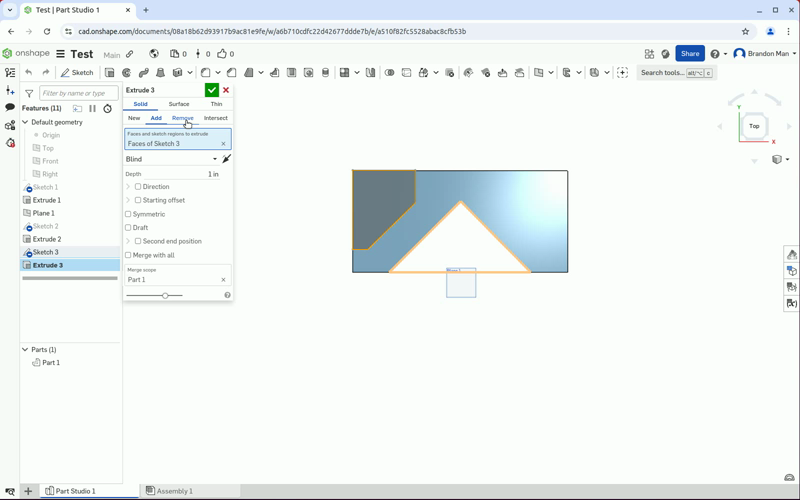
click(186, 120)
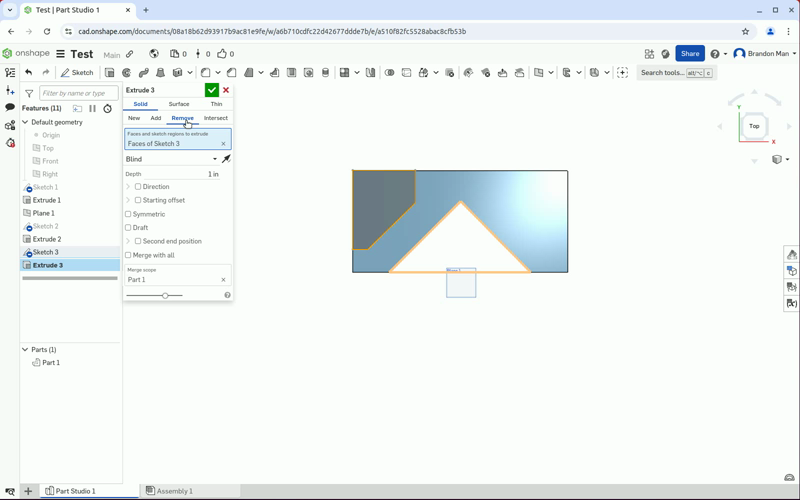
key(tab, 4)
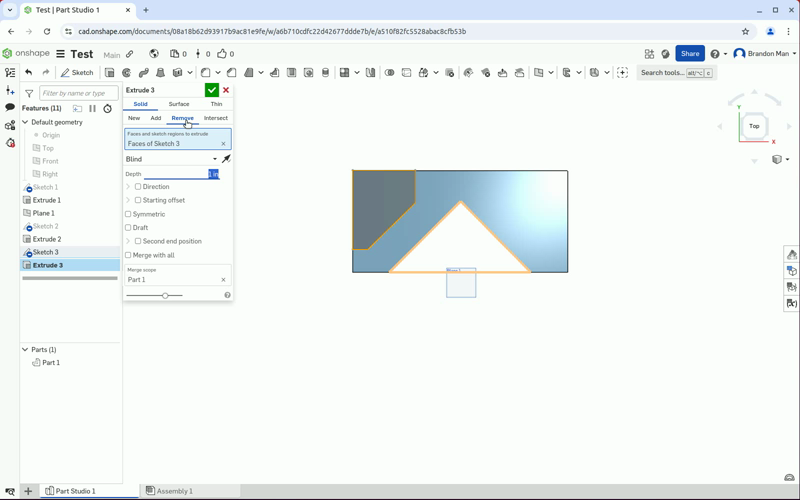
text(6.499)
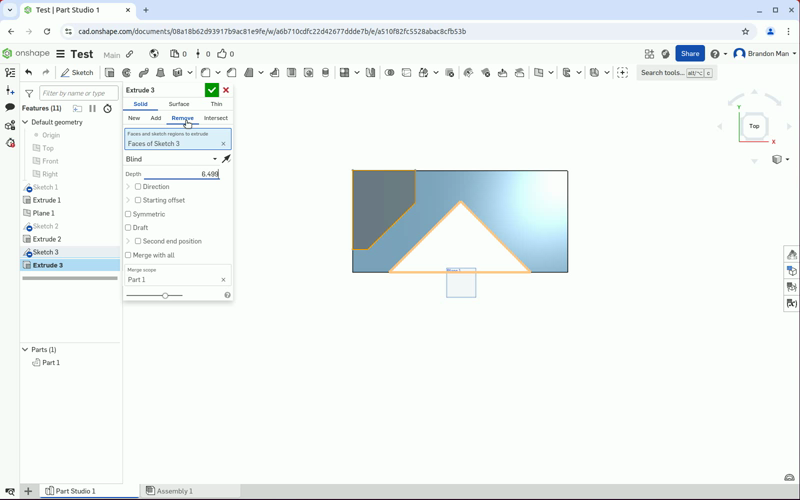
key(tab, 6)
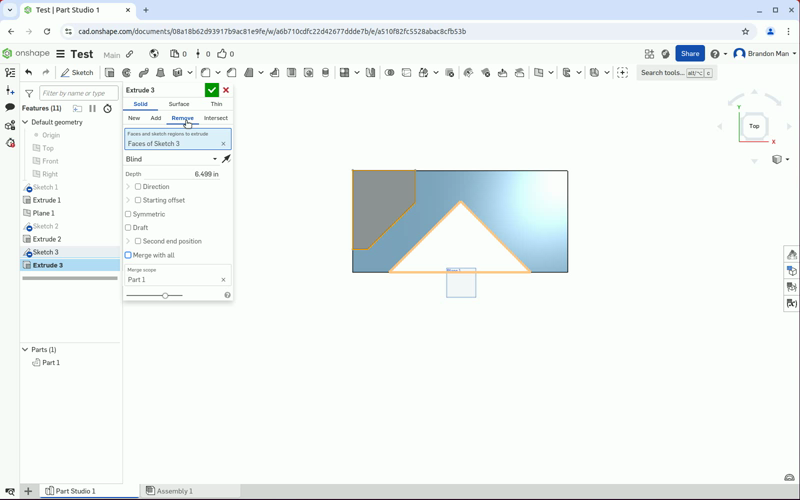
key(space)
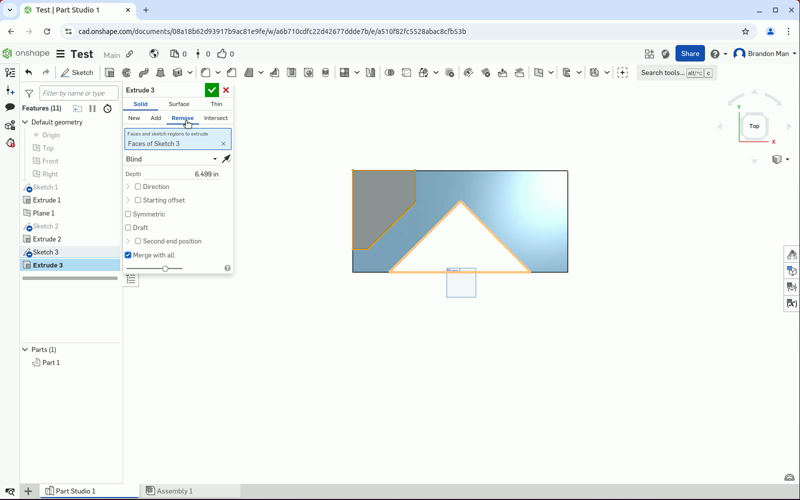
key(enter)
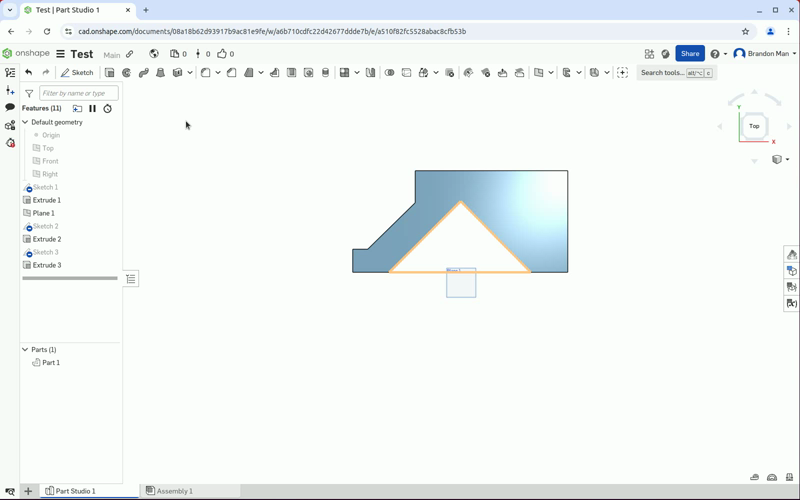
key(shift+h)
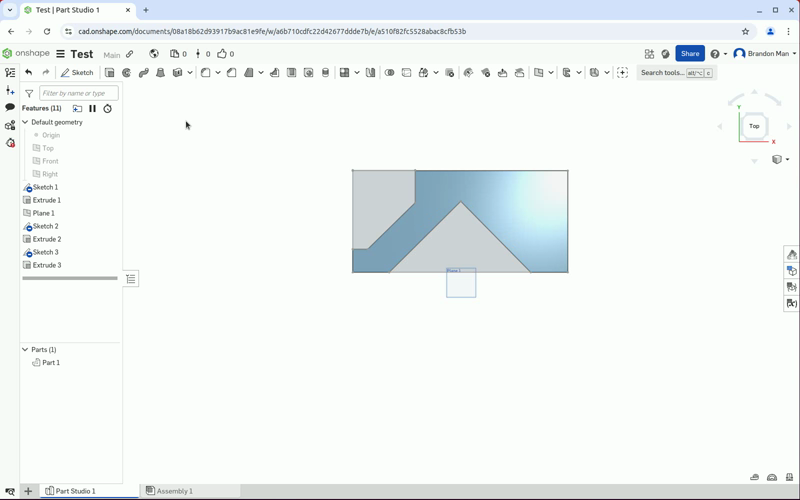
key(shift+h)
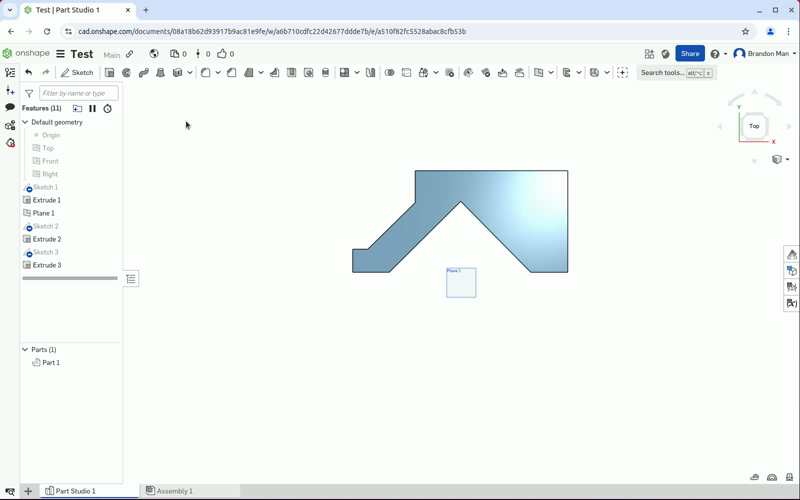
mouse_move(73, 189)
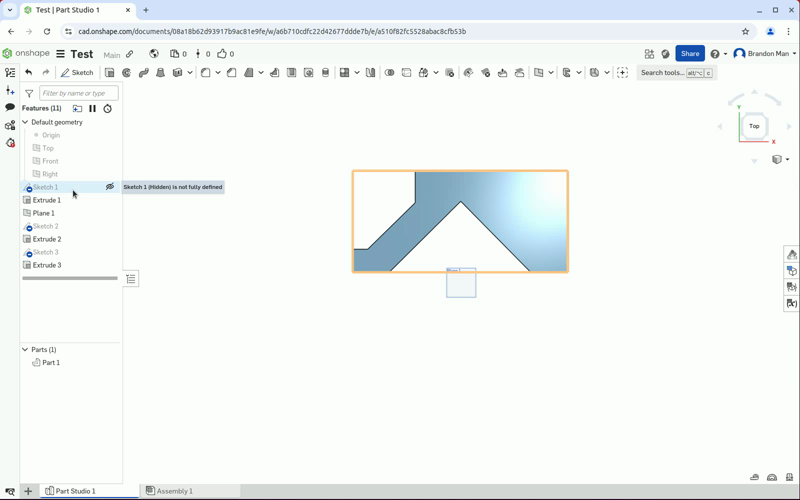
click(73, 189)
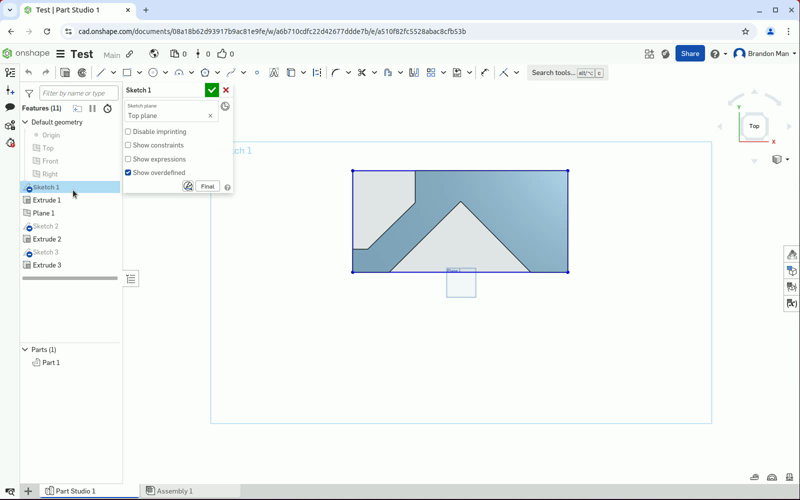
mouse_move(229, 92)
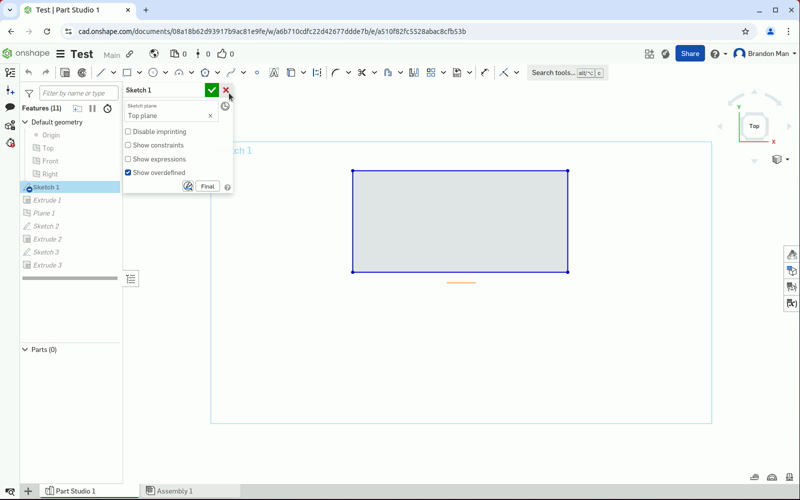
click(229, 92)
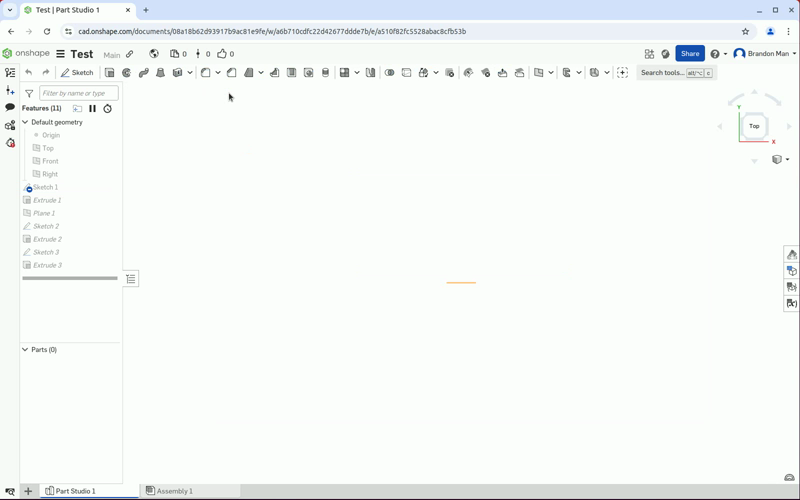
key(shift+s)
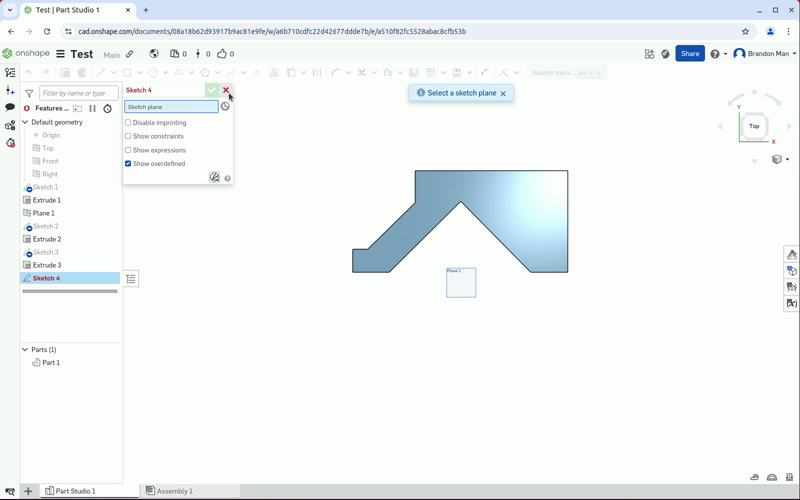
mouse_move(73, 215)
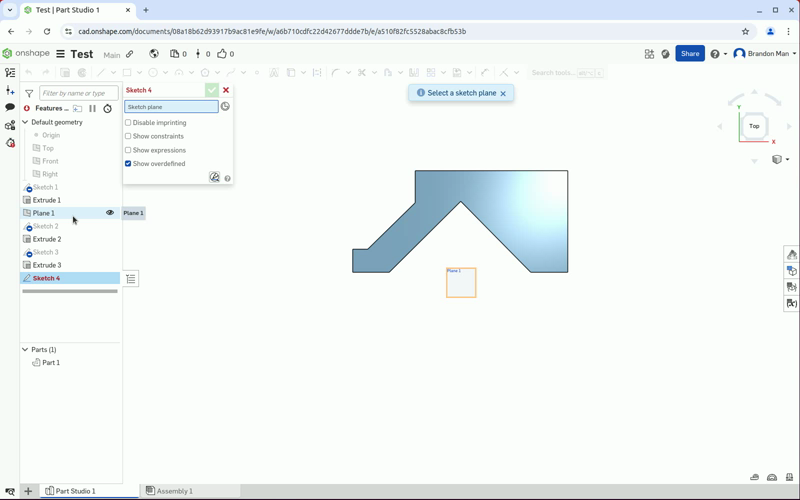
click(73, 215)
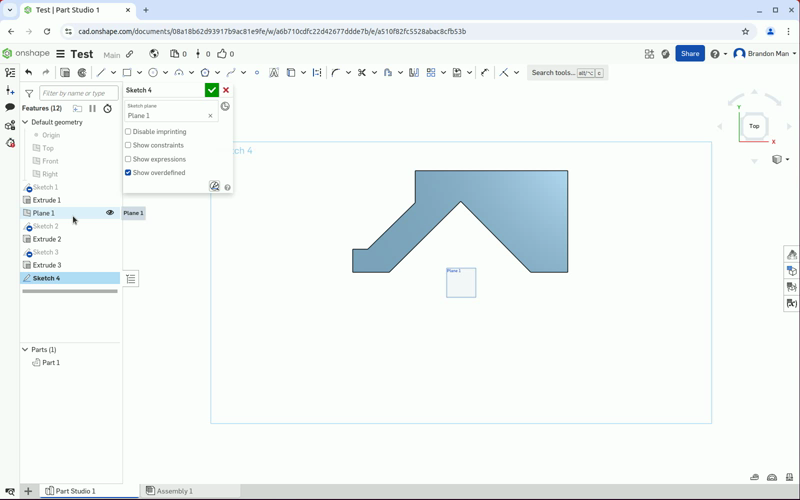
mouse_move(73, 352)
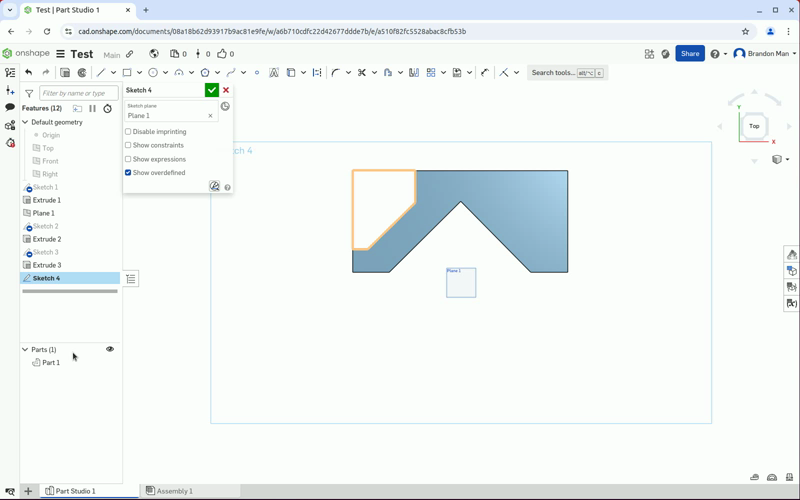
key(y)
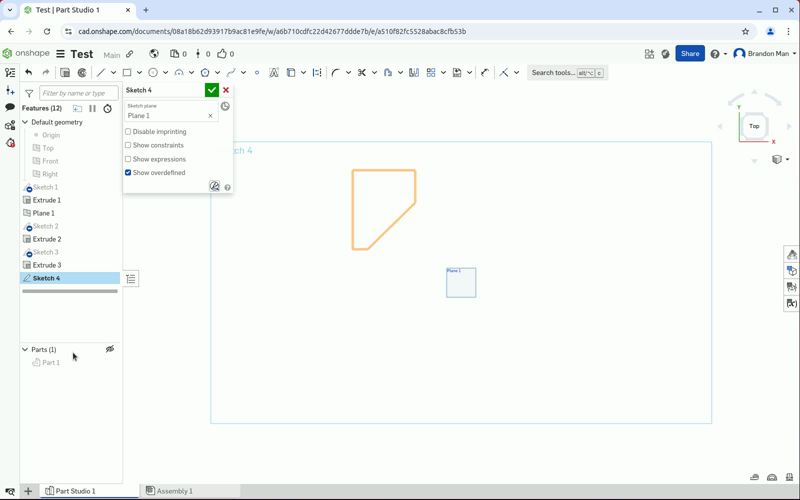
key(l)
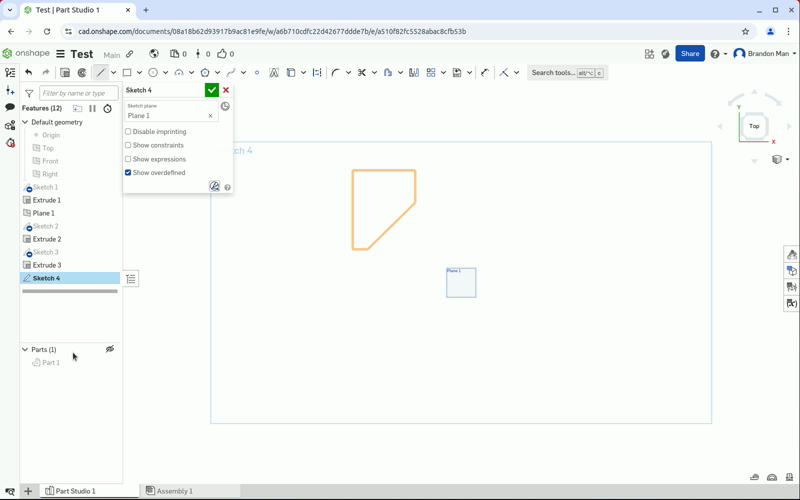
key_down(shift)
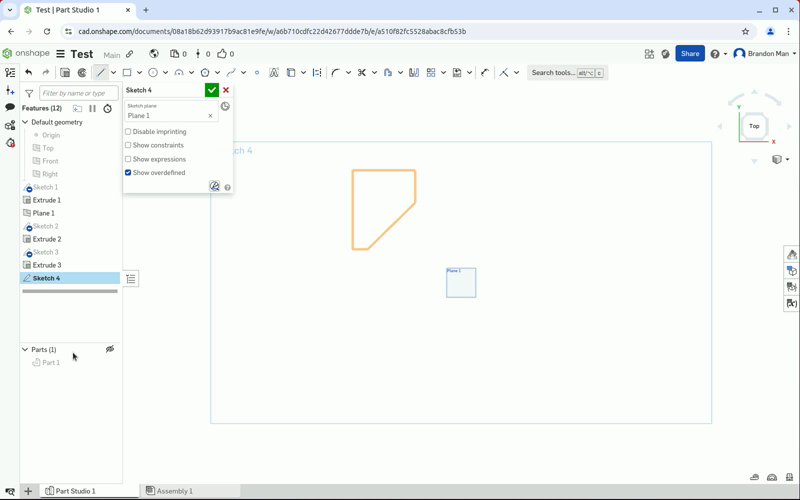
mouse_move(506, 201)
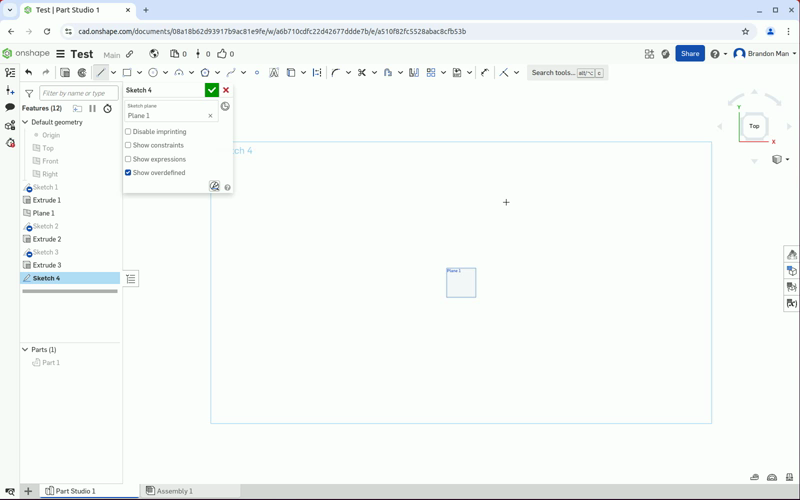
click(506, 201)
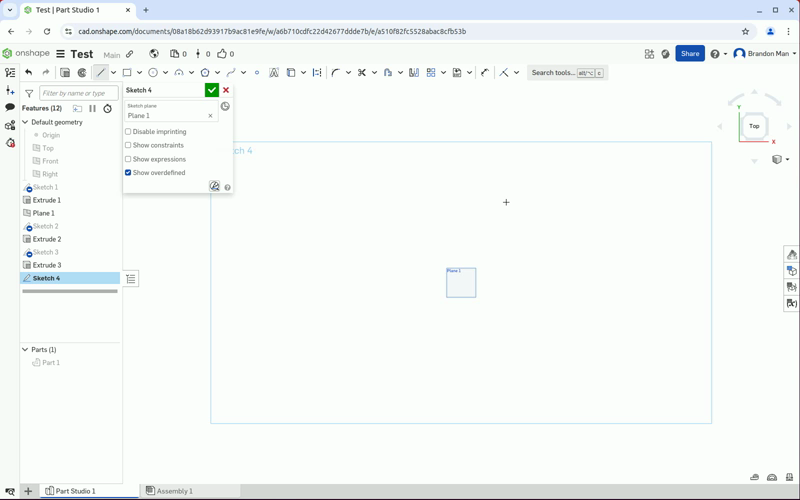
key_up(shift)
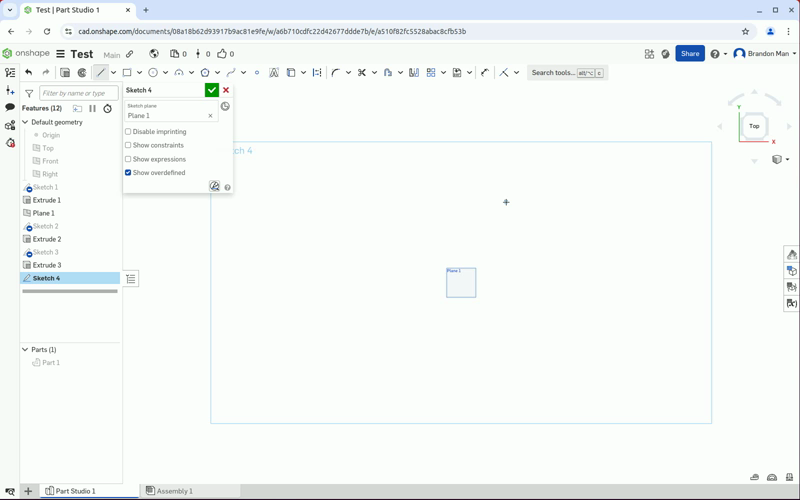
key_down(shift)
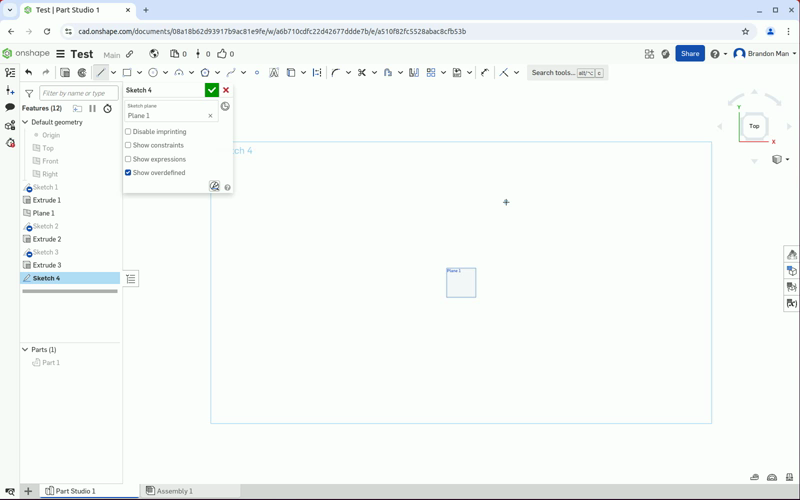
mouse_move(554, 249)
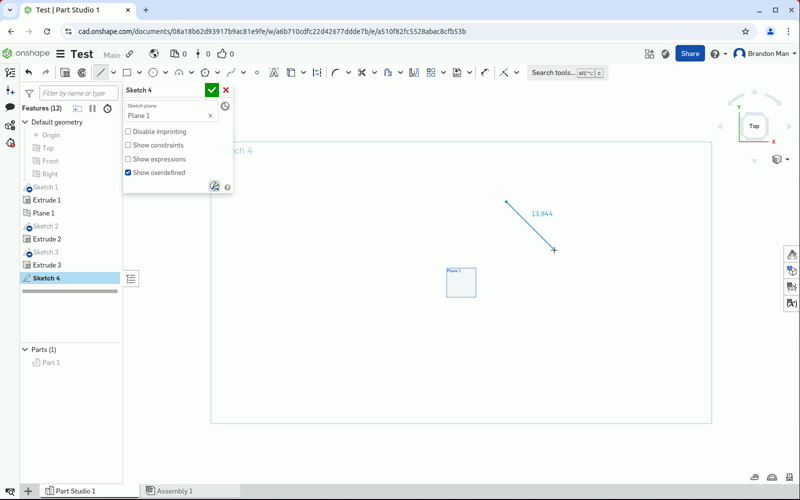
click(554, 249)
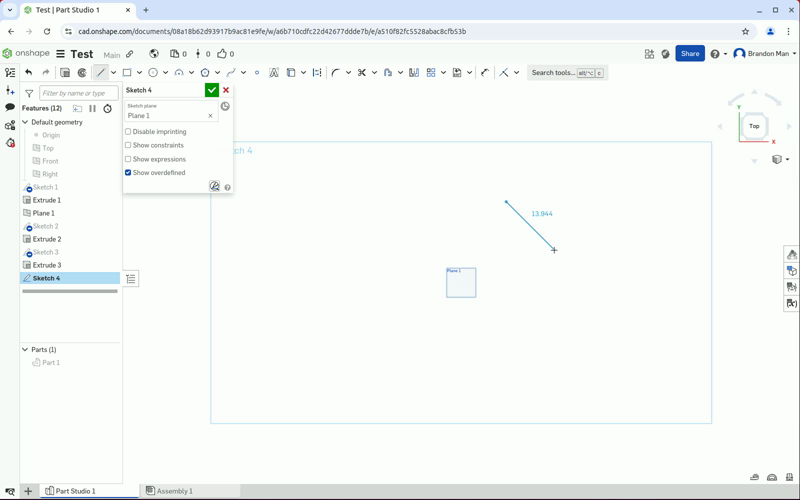
key_up(shift)
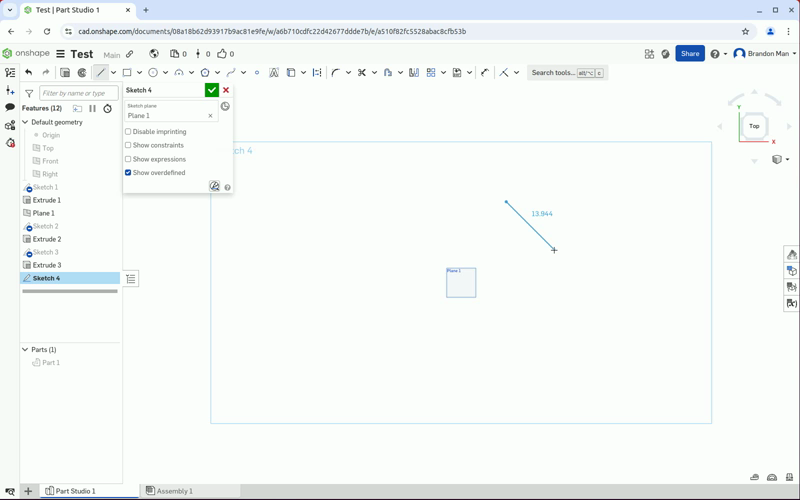
key_down(shift)
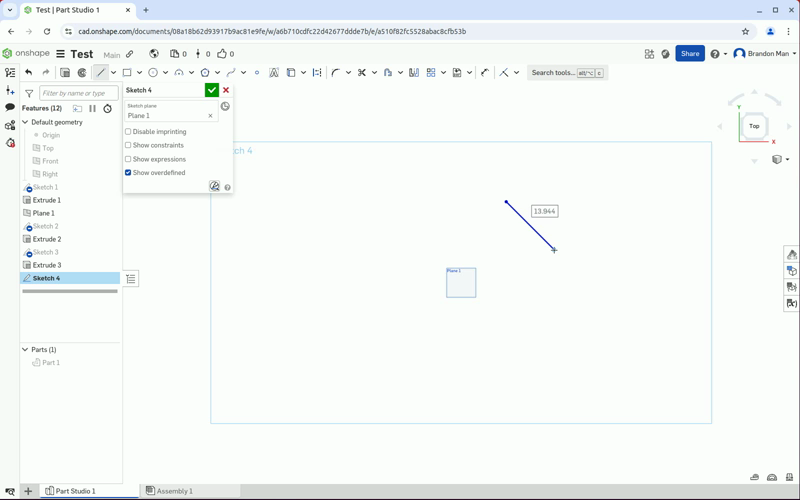
mouse_move(584, 249)
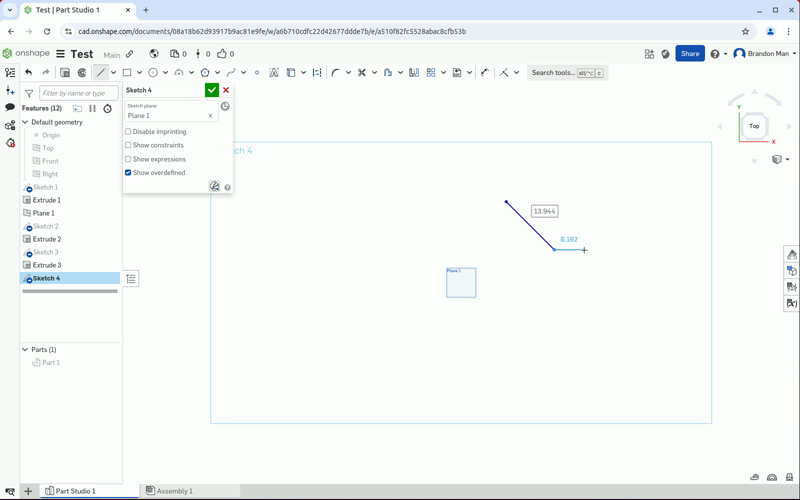
mouse_move(569, 249)
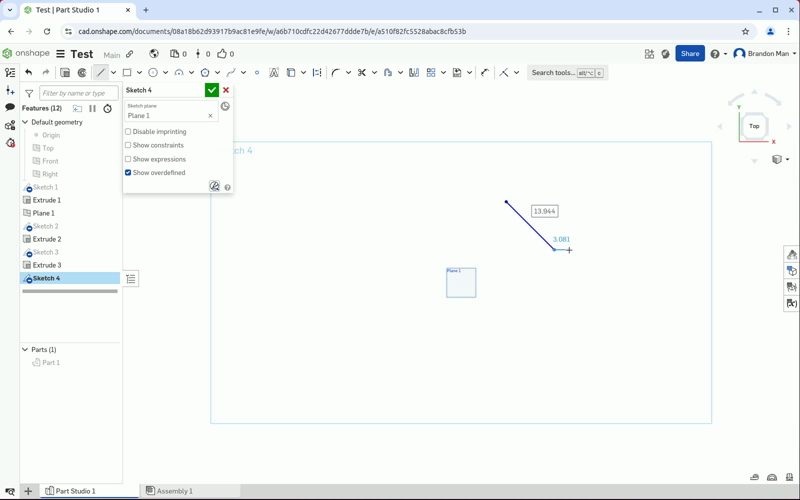
click(569, 249)
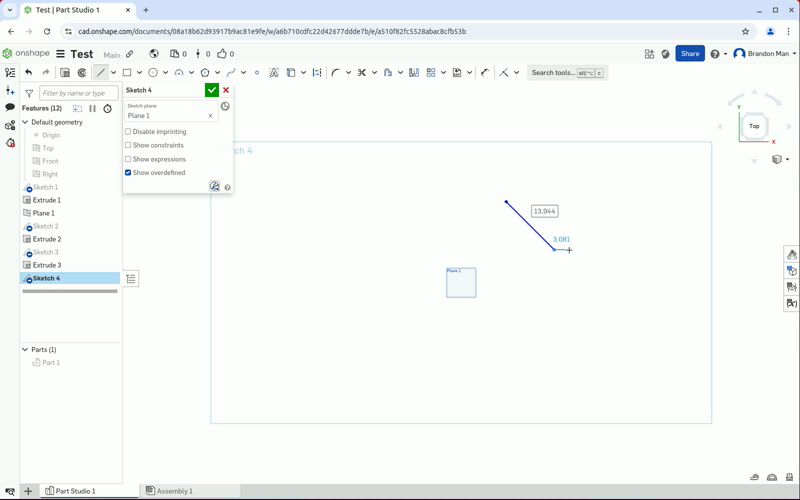
key_up(shift)
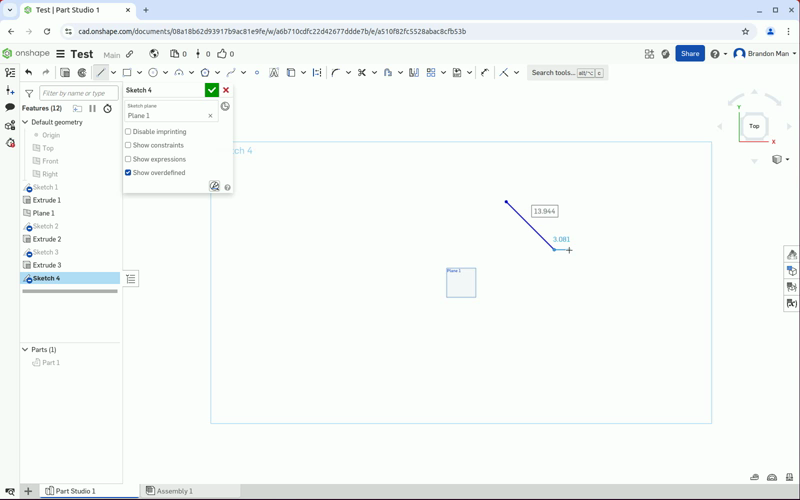
key_down(shift)
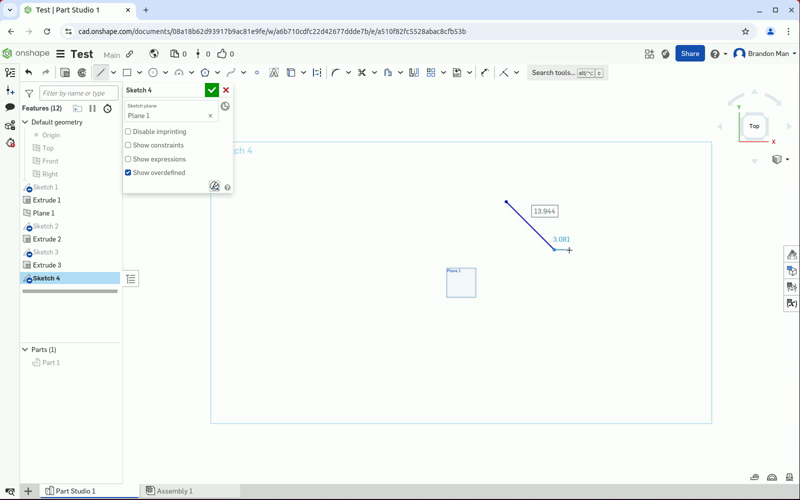
mouse_move(569, 169)
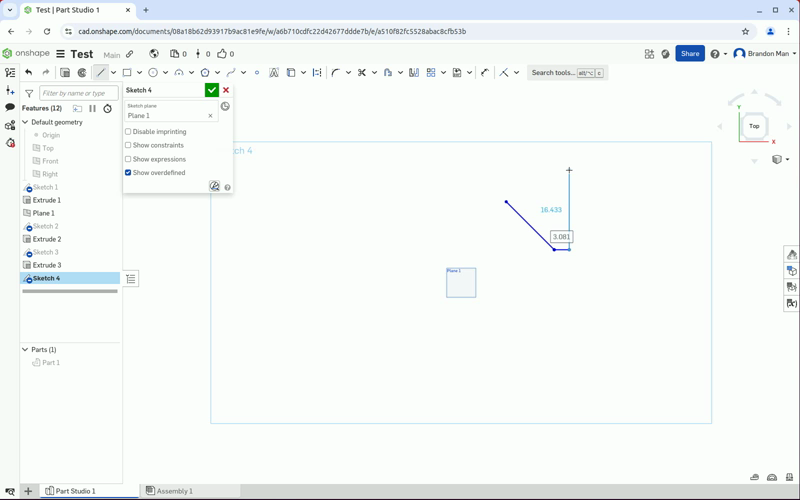
click(569, 169)
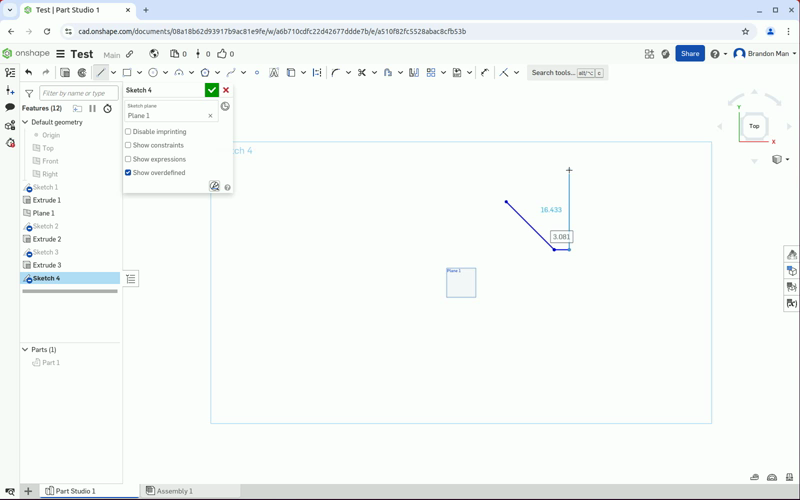
key_up(shift)
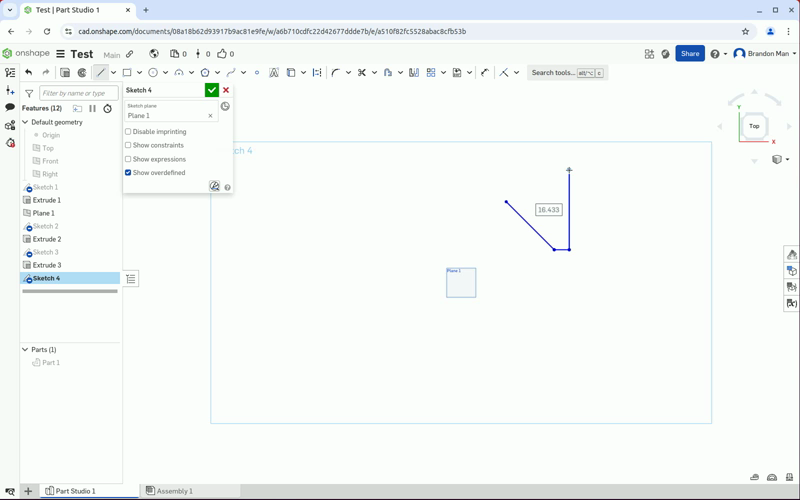
key_down(shift)
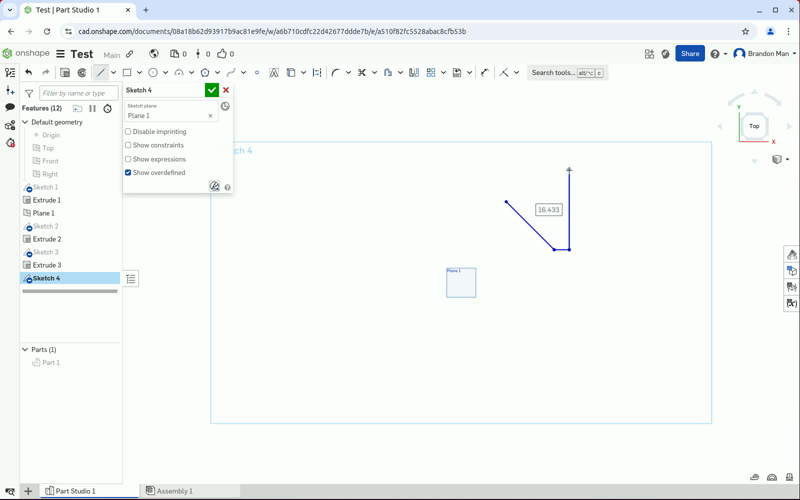
mouse_move(506, 169)
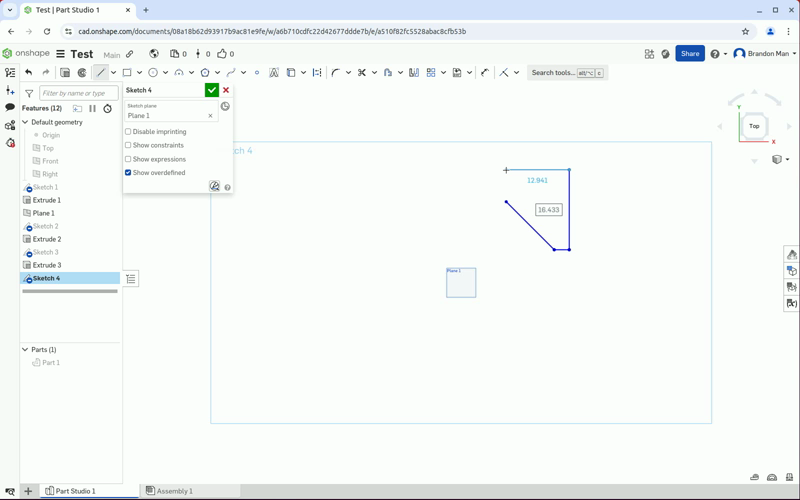
click(506, 169)
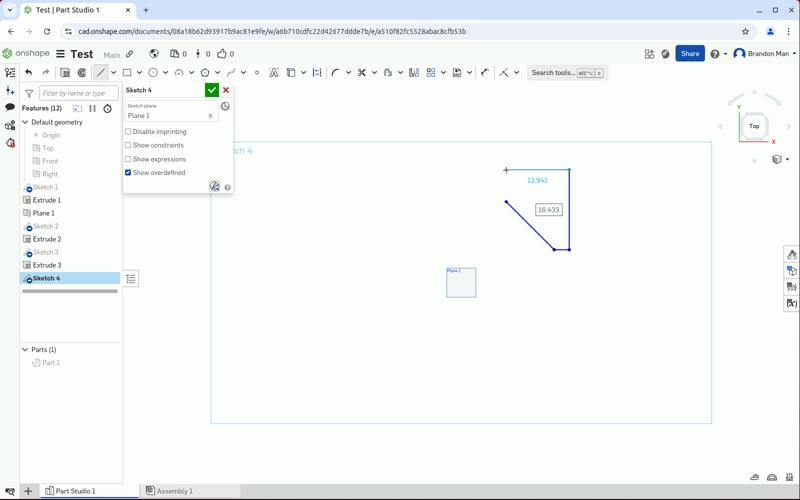
key_up(shift)
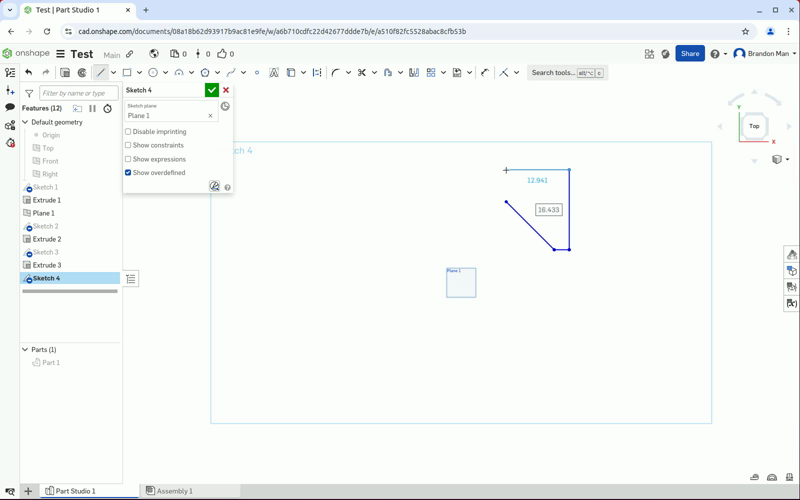
mouse_move(536, 169)
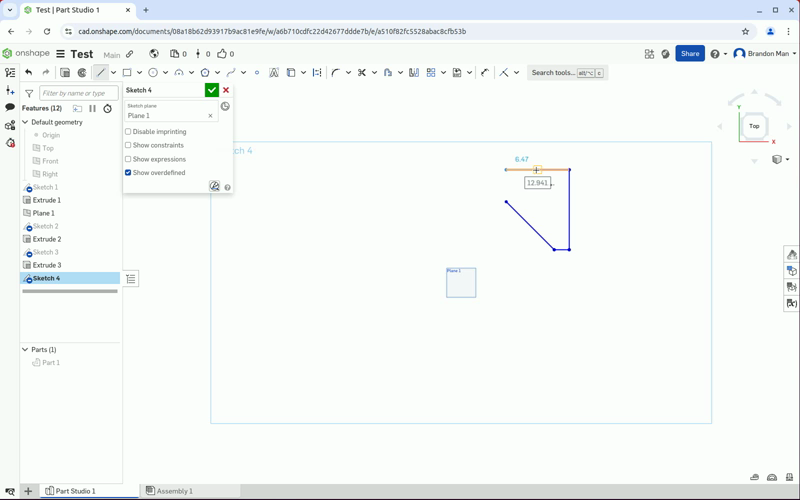
key_down(shift)
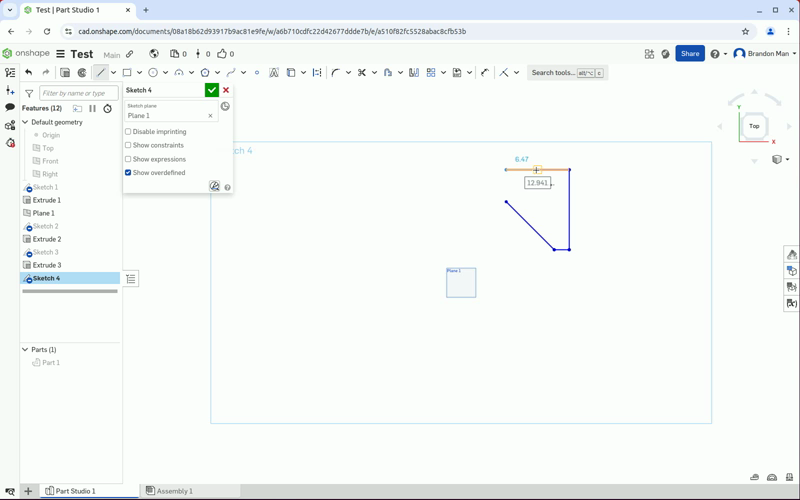
mouse_move(506, 201)
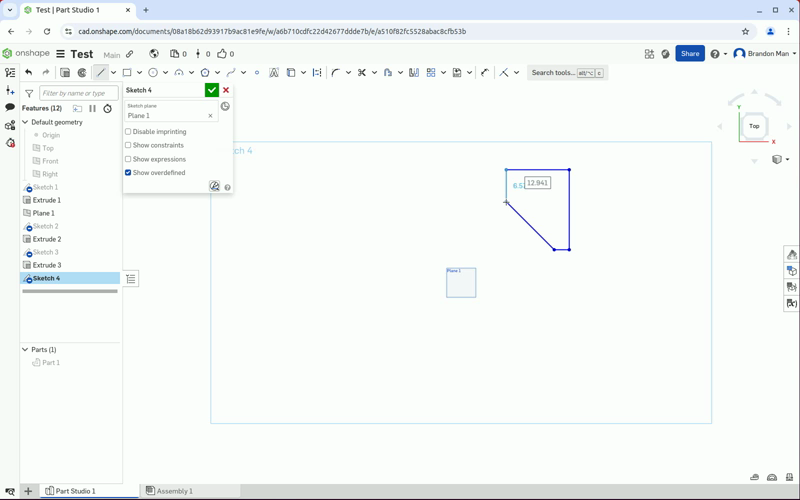
key_up(shift)
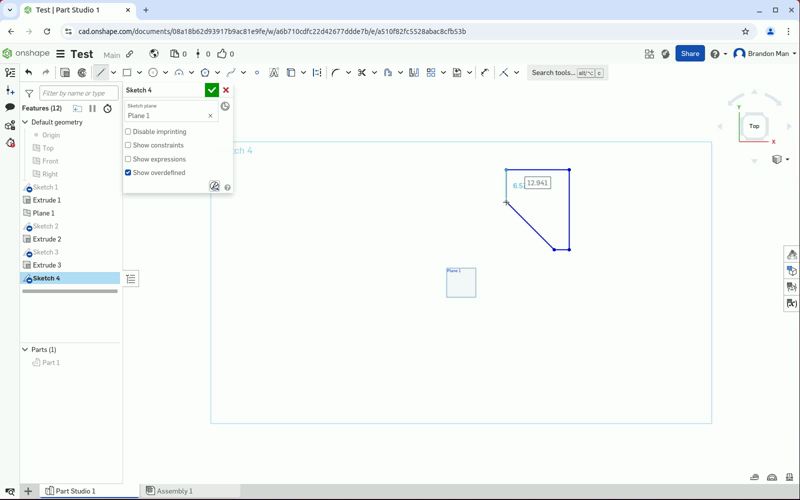
click(506, 201)
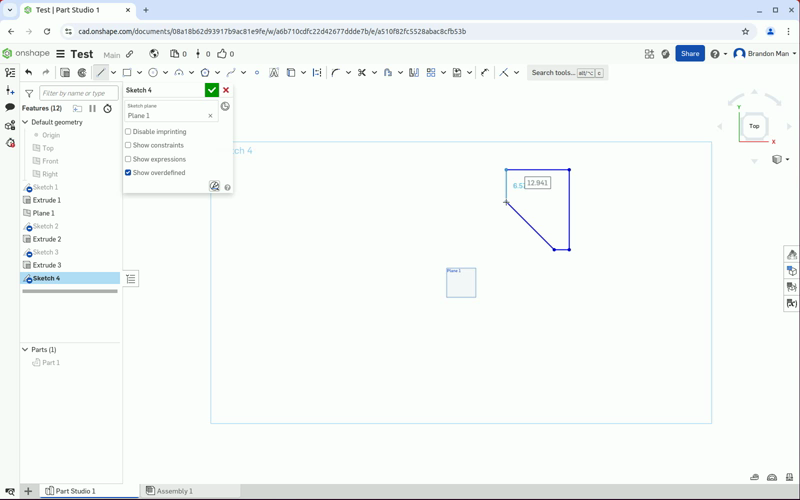
key(esc)
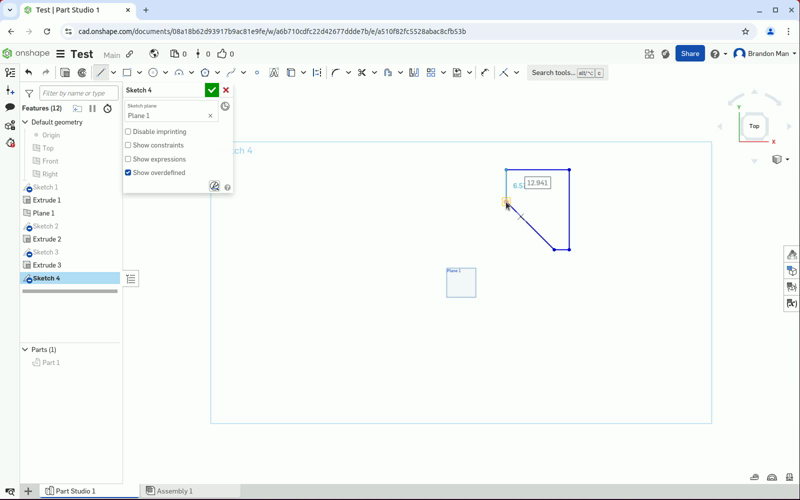
mouse_move(529, 183)
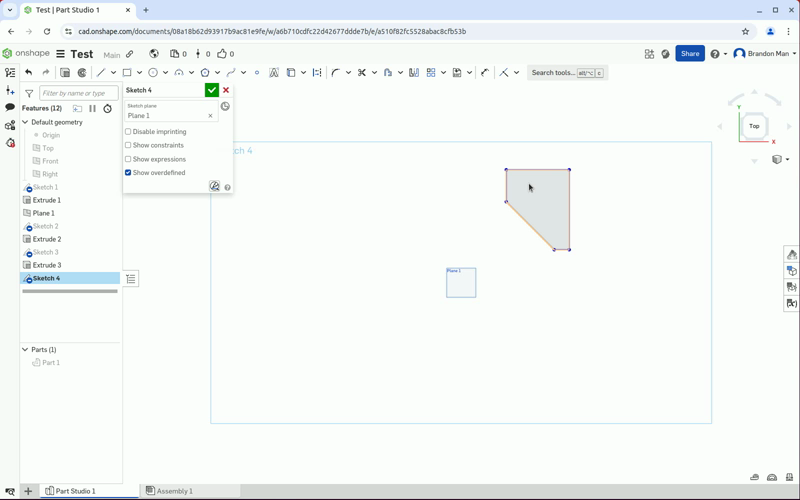
click(529, 183)
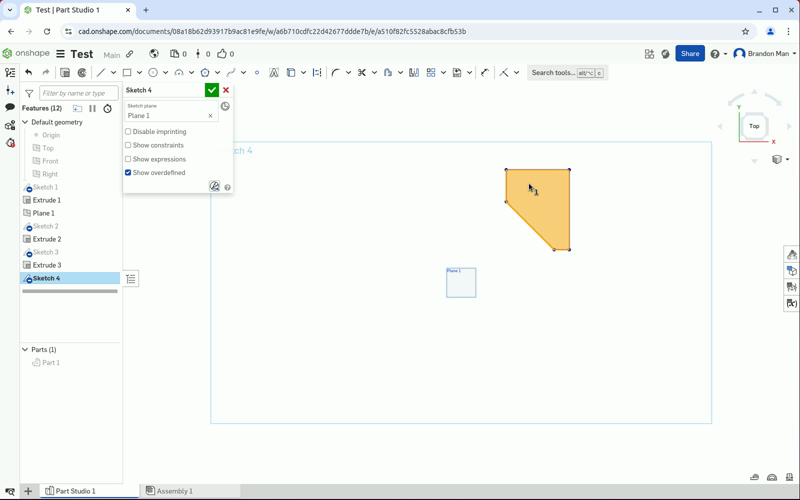
mouse_move(73, 352)
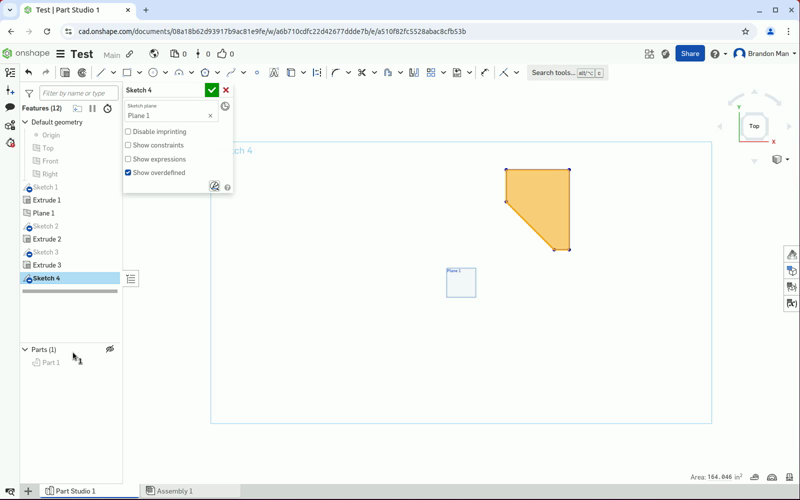
key(shift+y)
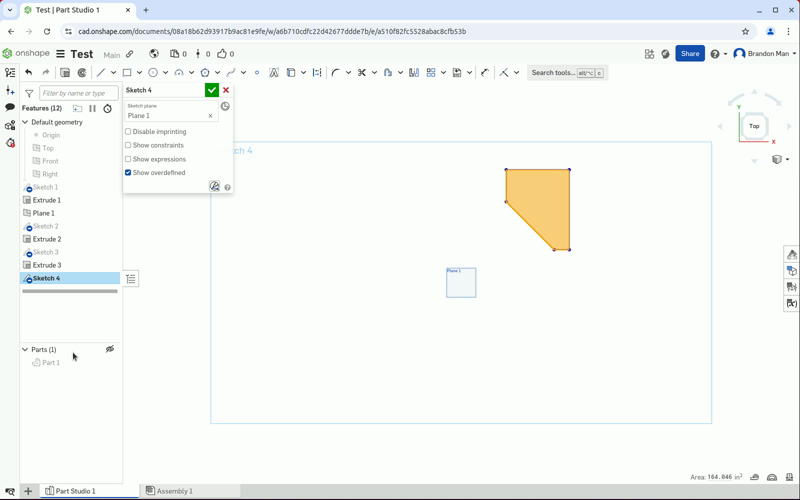
key(shift+e)
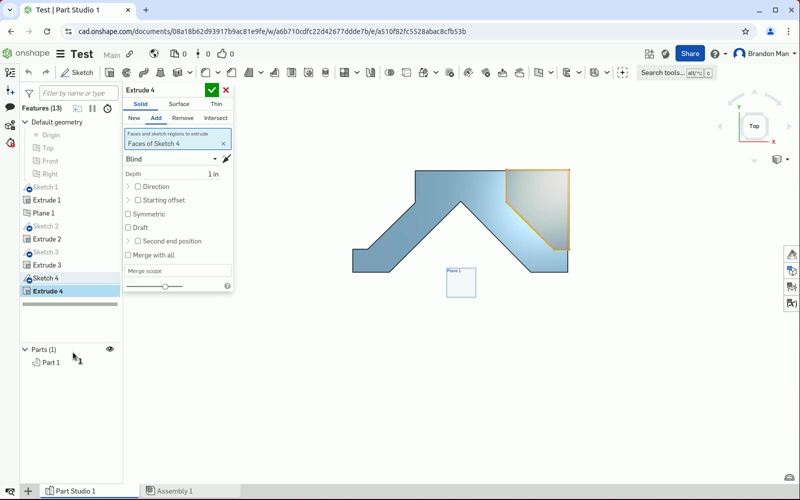
mouse_move(143, 106)
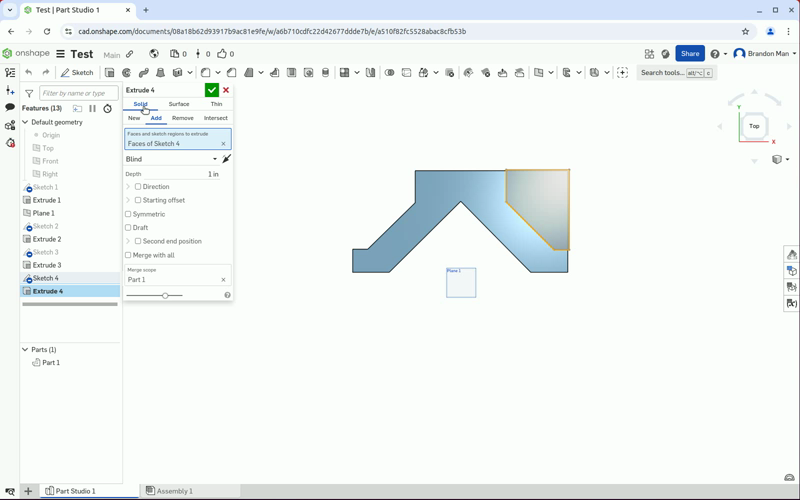
click(143, 106)
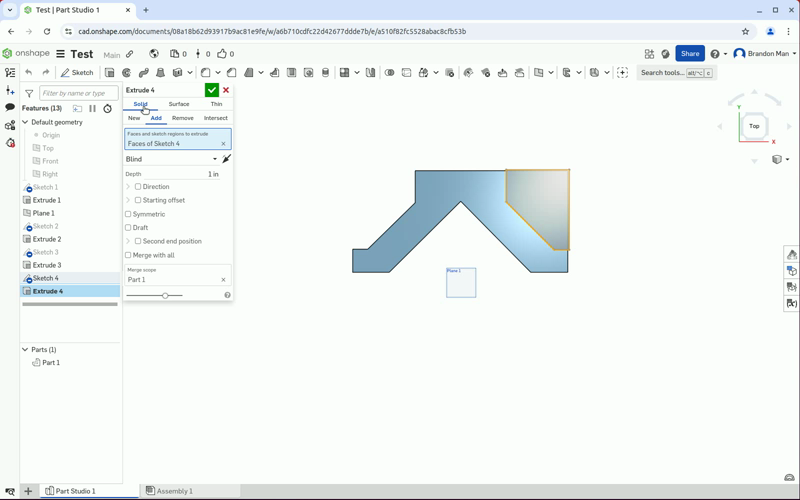
mouse_move(186, 120)
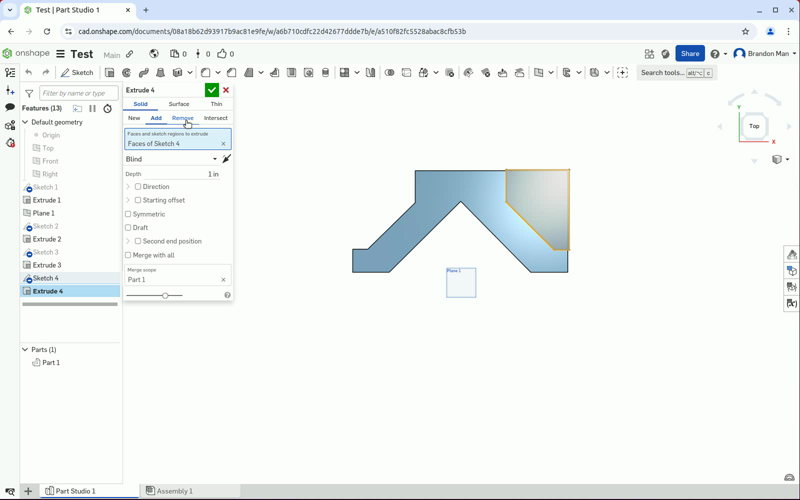
click(186, 120)
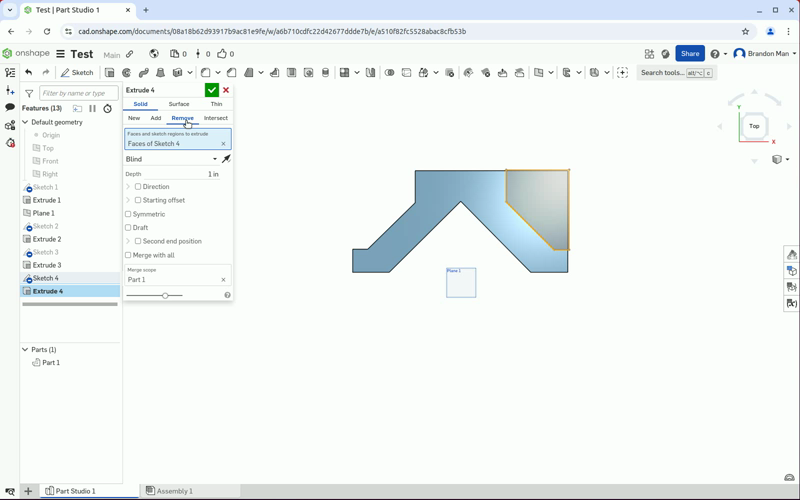
key(tab, 4)
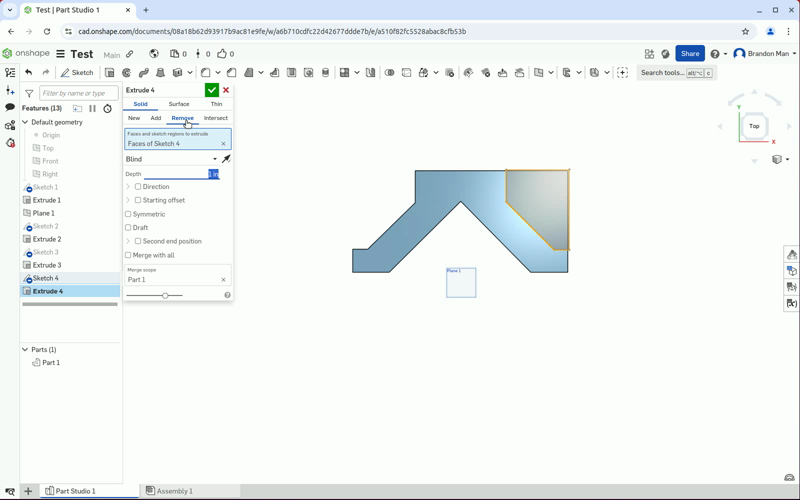
text(6.499)
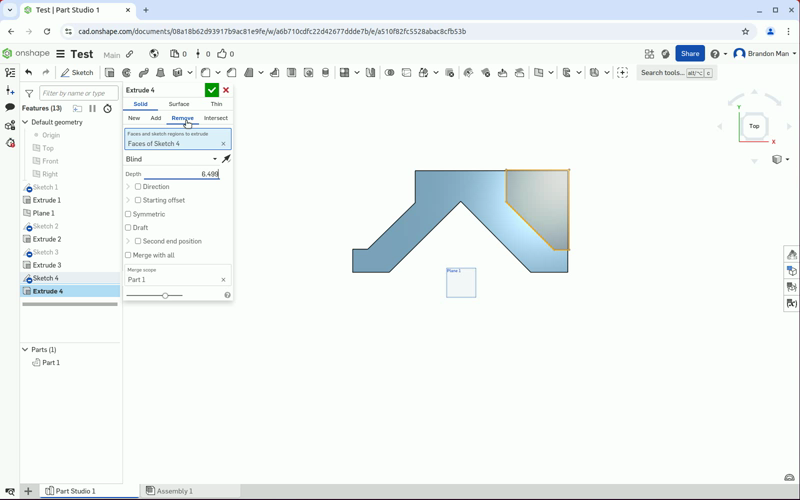
key(tab, 6)
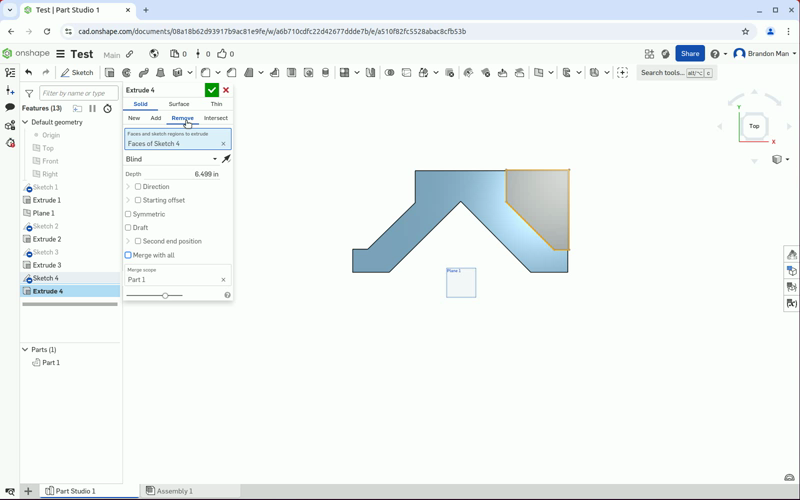
key(space)
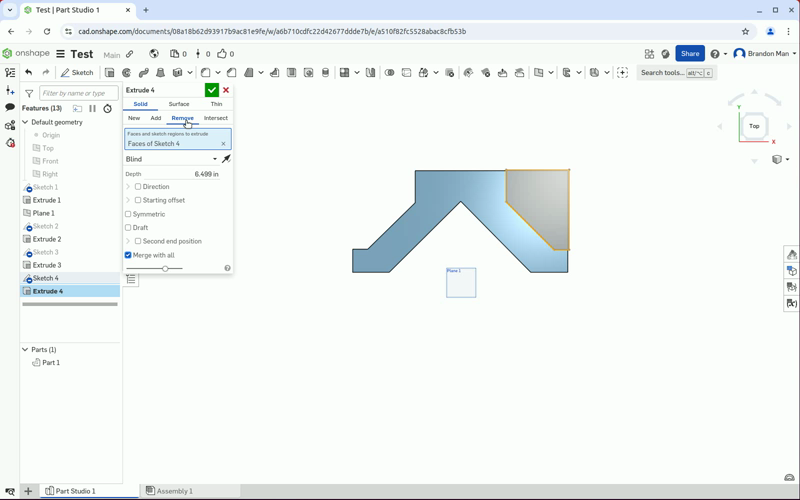
key(enter)
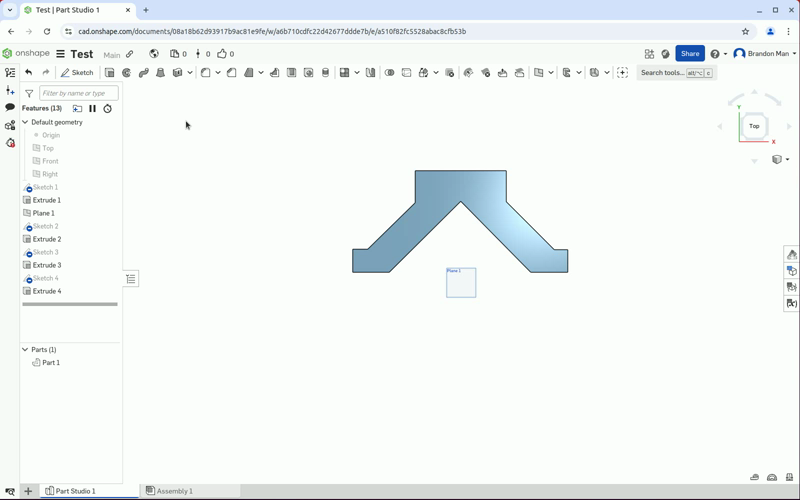
key(shift+h)
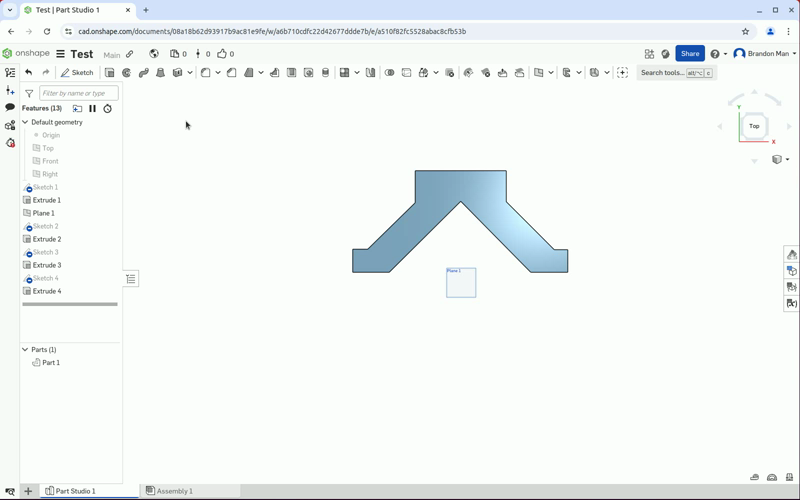
key(shift+h)
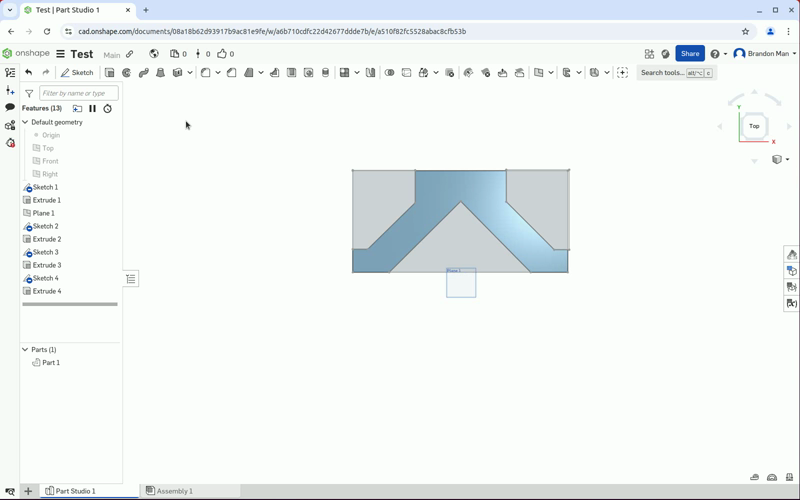
key(shift+7)
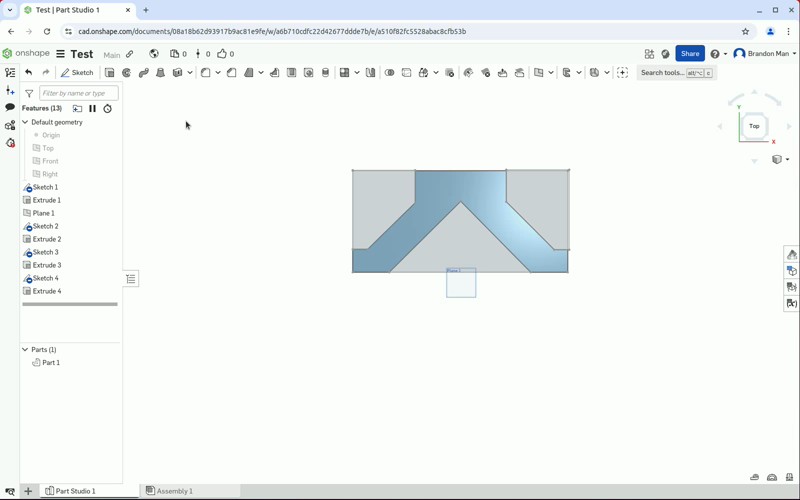
key(up, 3)
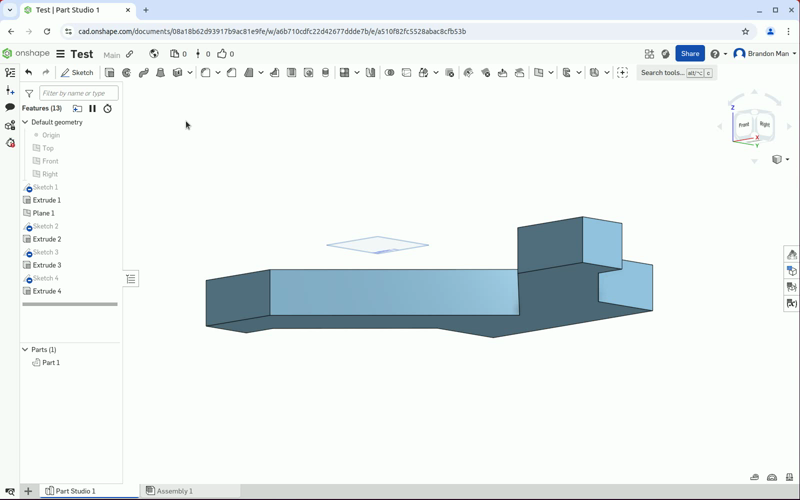
key(left, 3)
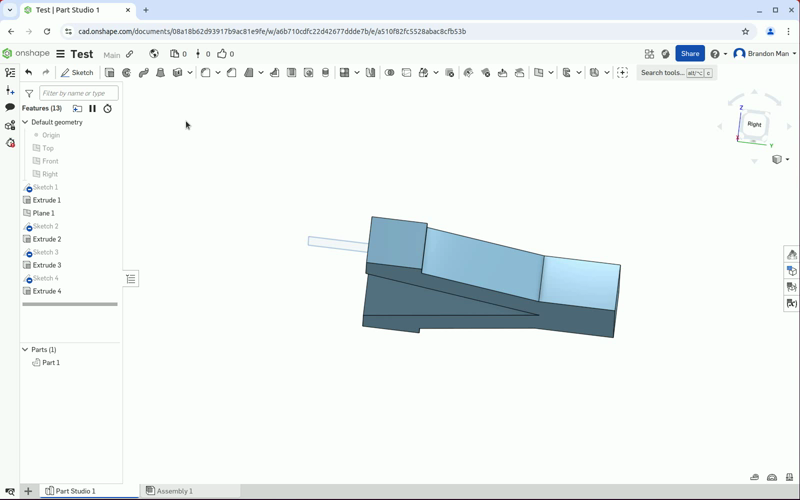
key(right, 3)
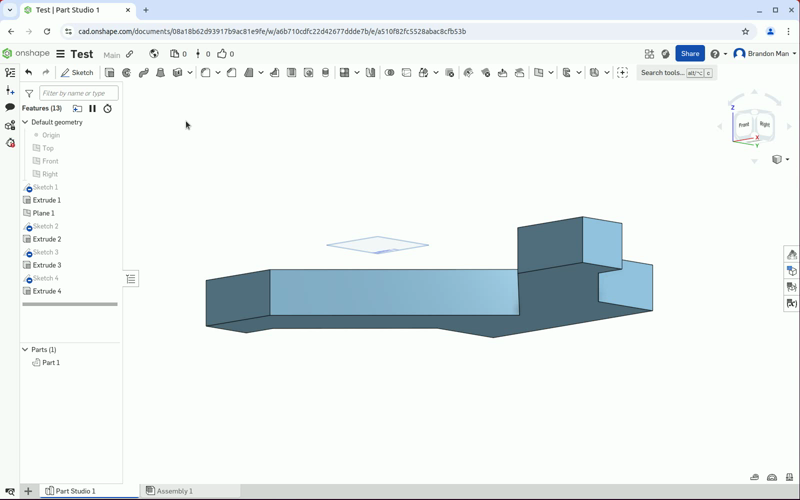
key(down, 3)
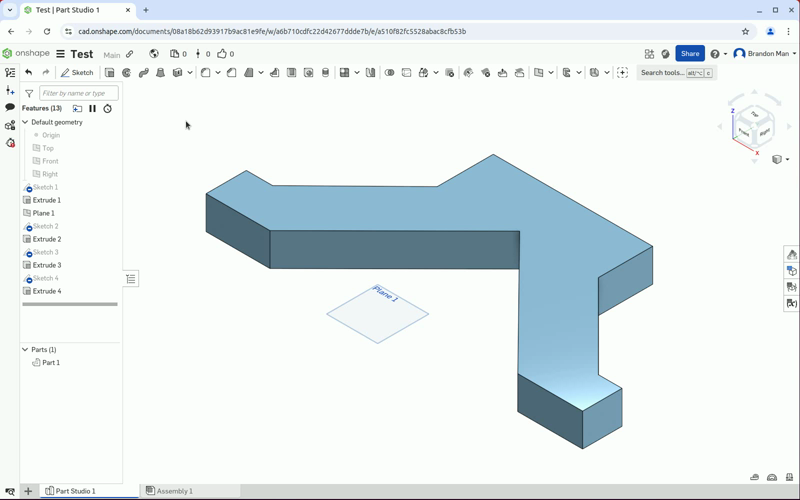
mouse_move(73, 189)
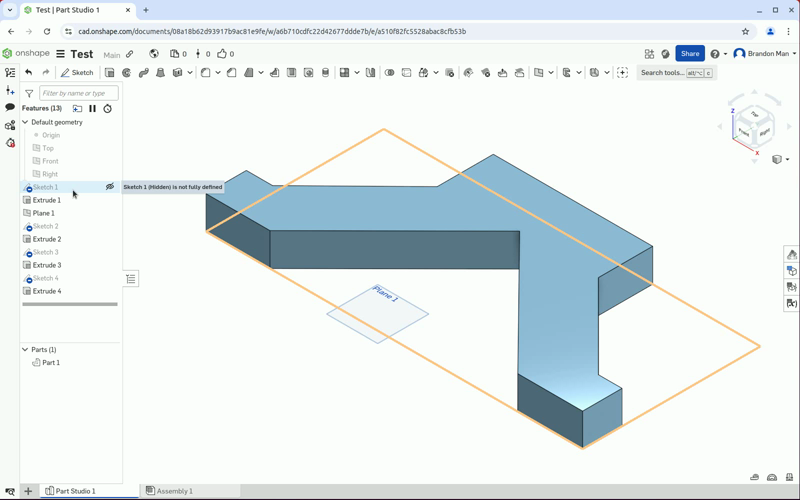
click(73, 189)